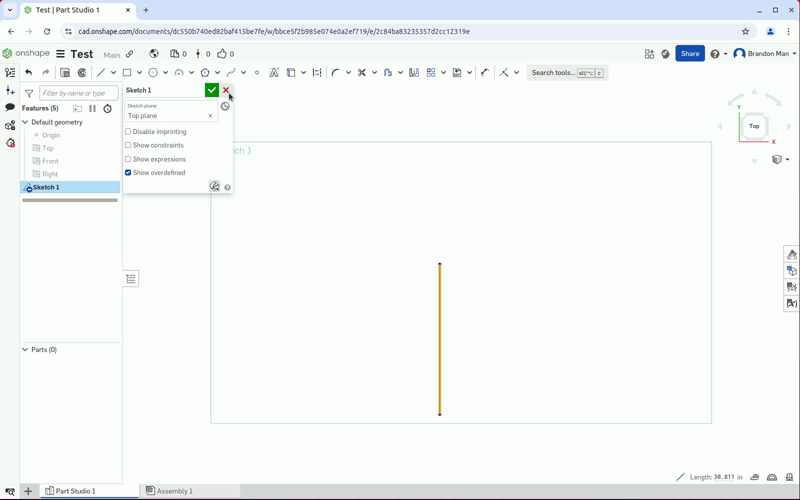
key(shift+h)
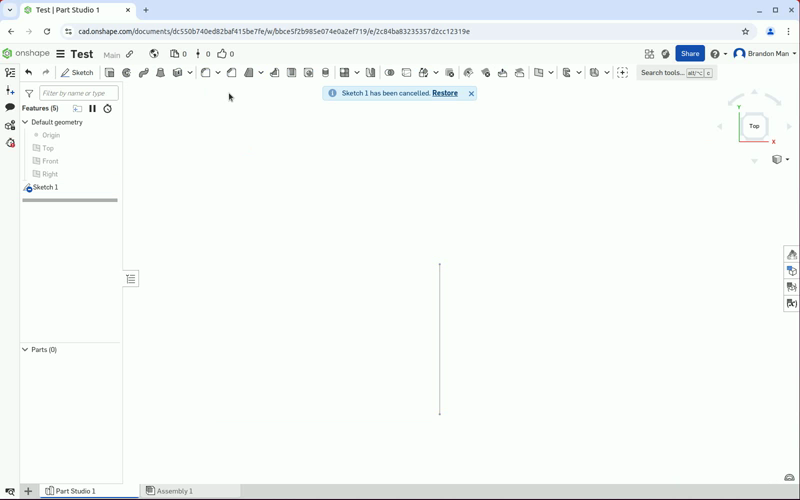
key(shift+s)
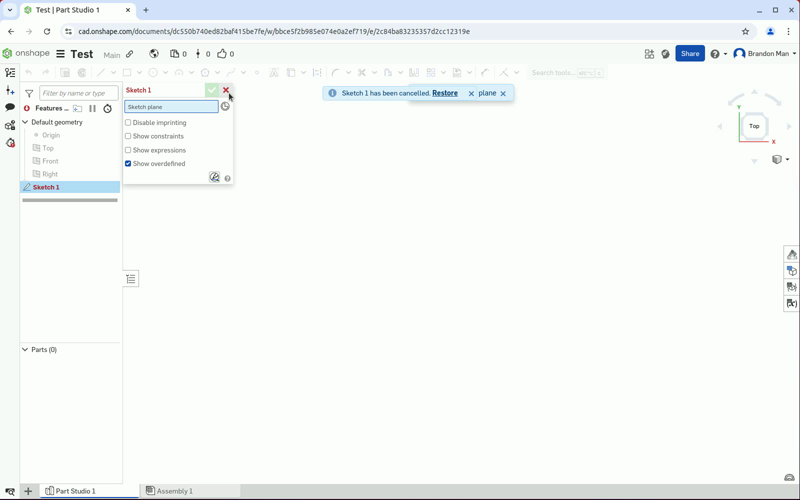
mouse_move(73, 150)
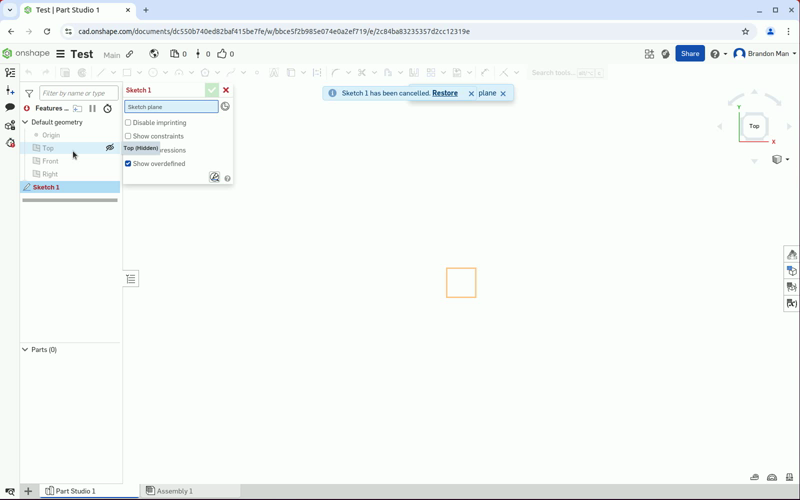
click(73, 150)
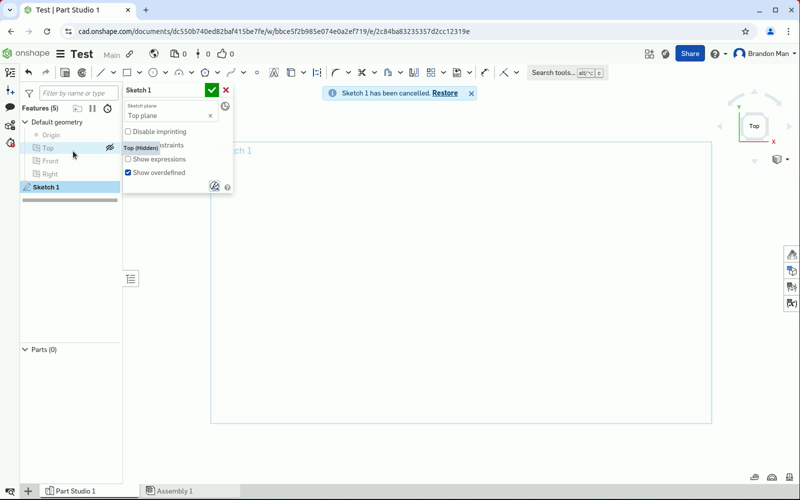
mouse_move(73, 352)
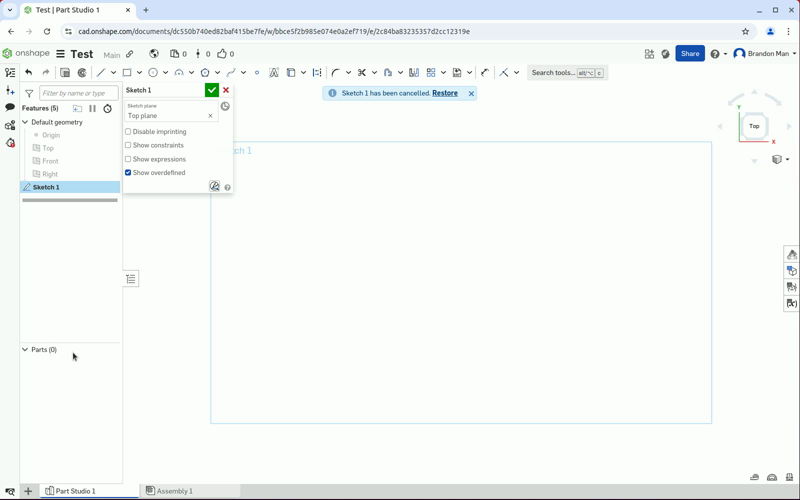
key(y)
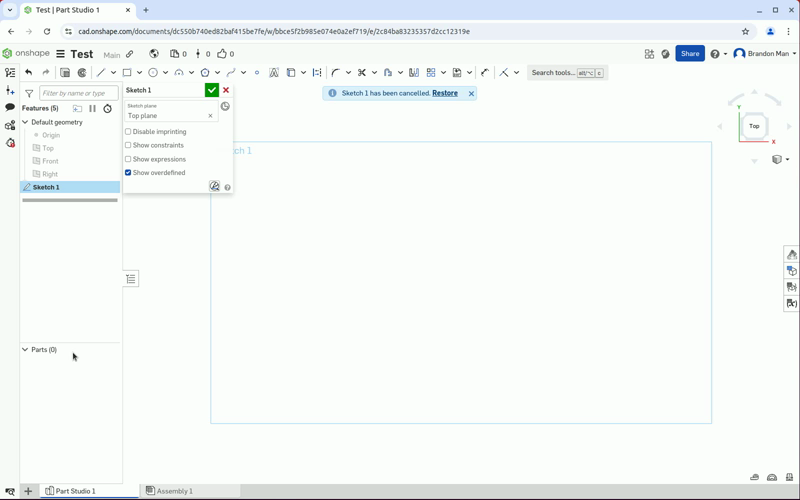
key(l)
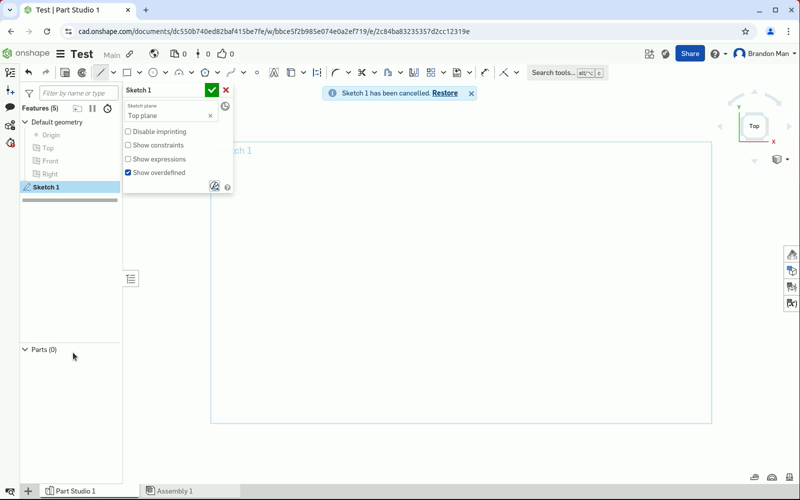
key_down(shift)
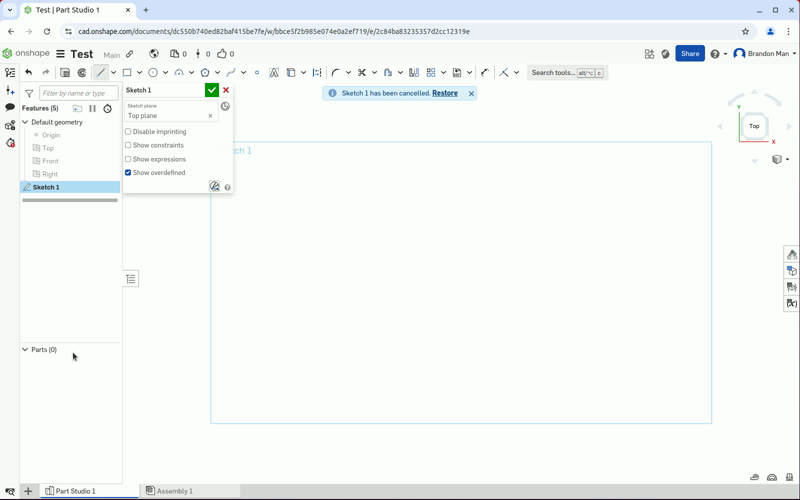
mouse_move(460, 351)
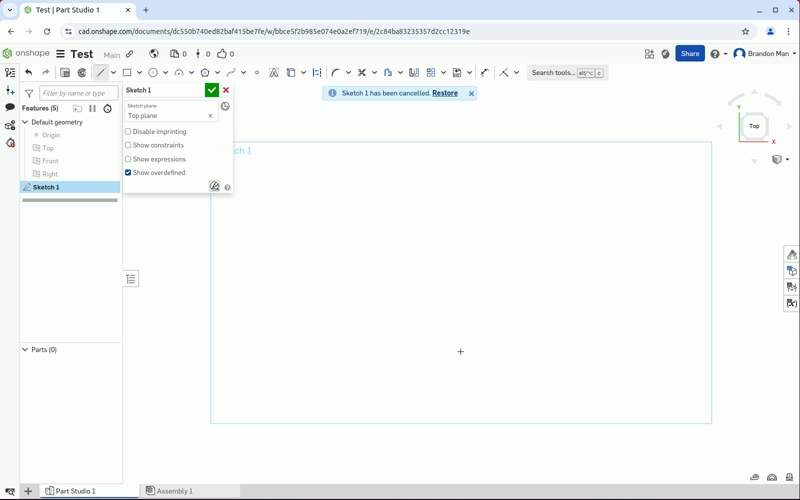
click(460, 351)
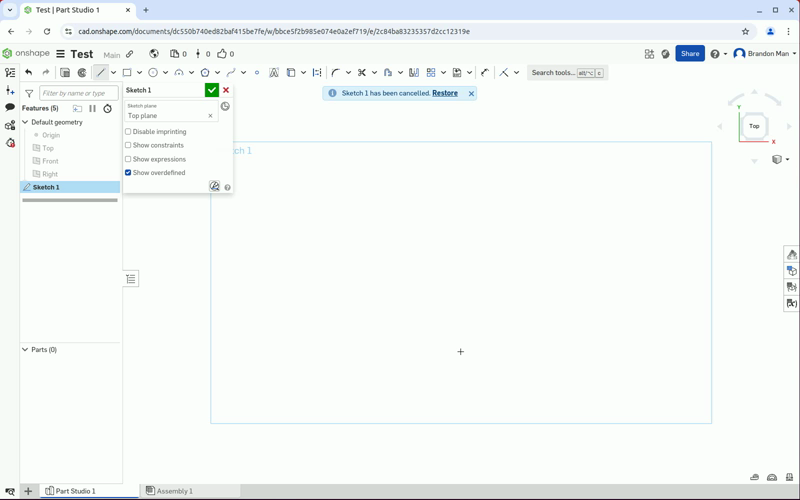
key_up(shift)
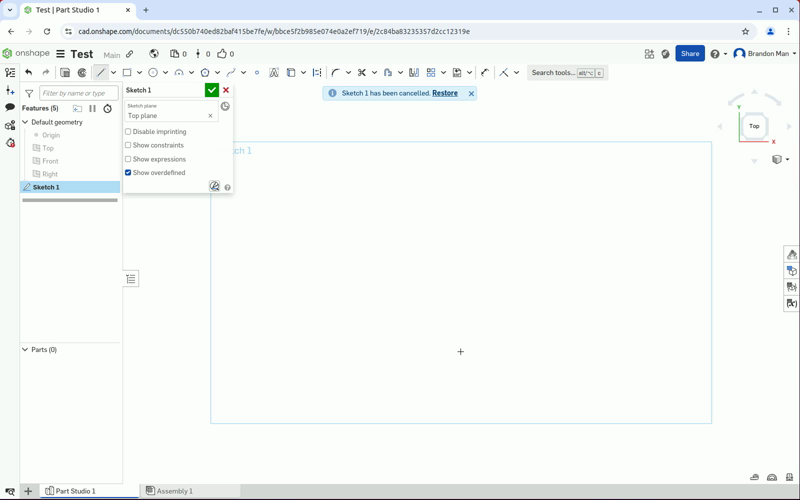
key_down(shift)
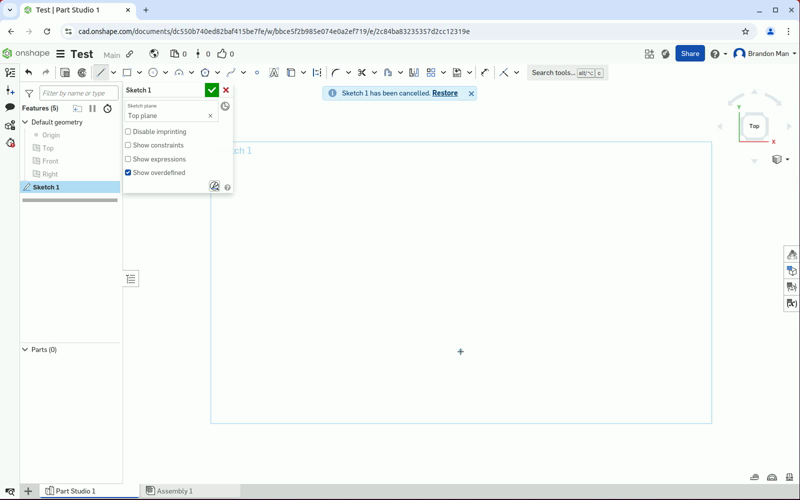
mouse_move(490, 351)
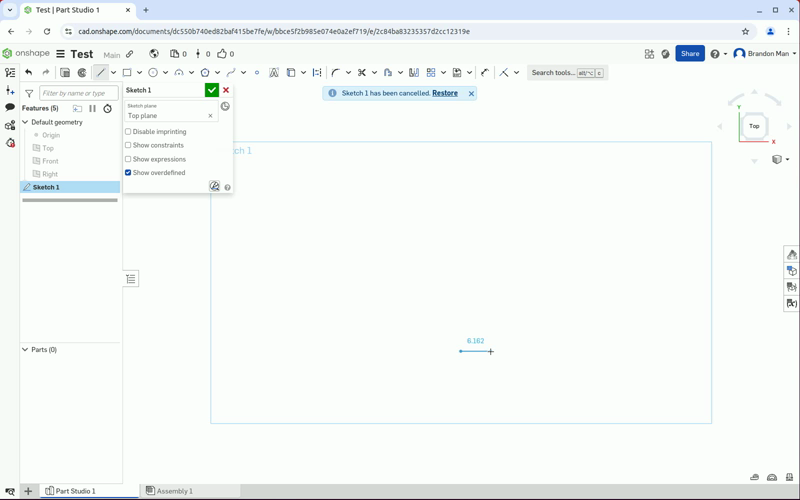
mouse_move(517, 351)
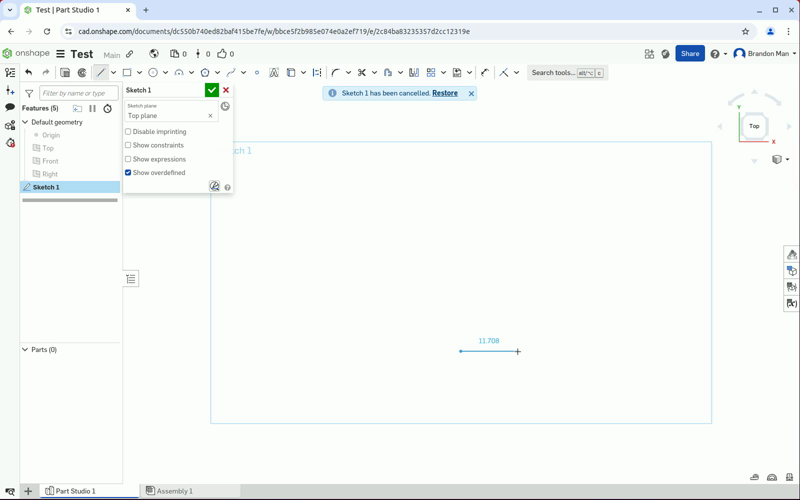
click(517, 351)
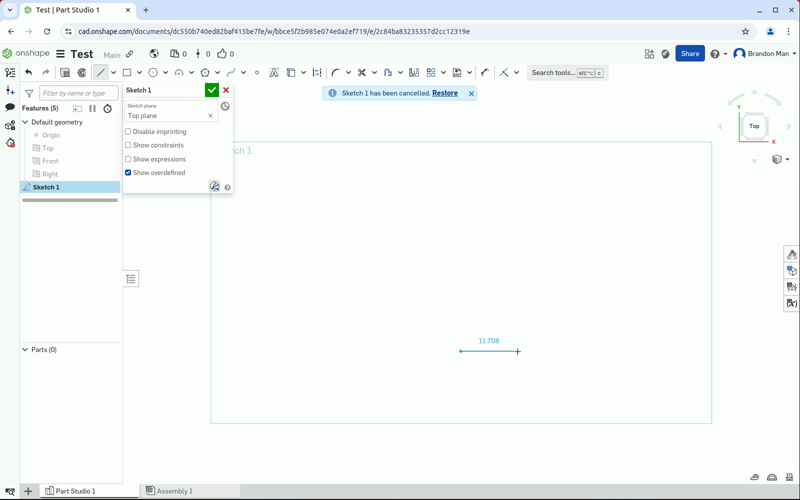
key_up(shift)
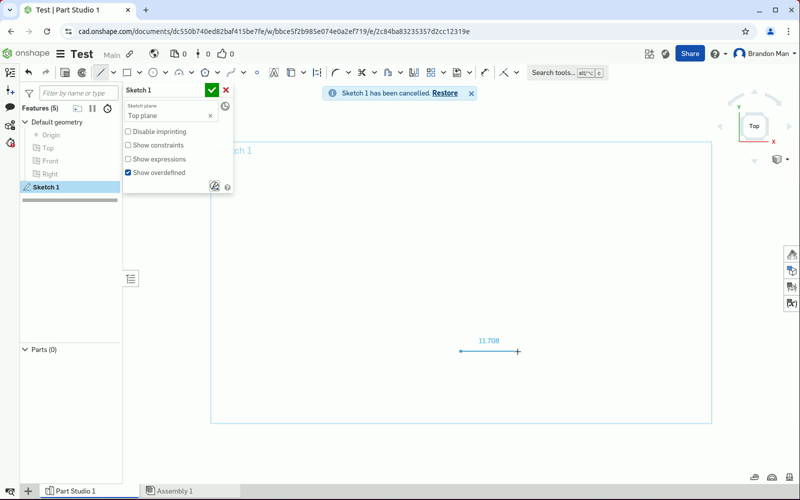
key_down(shift)
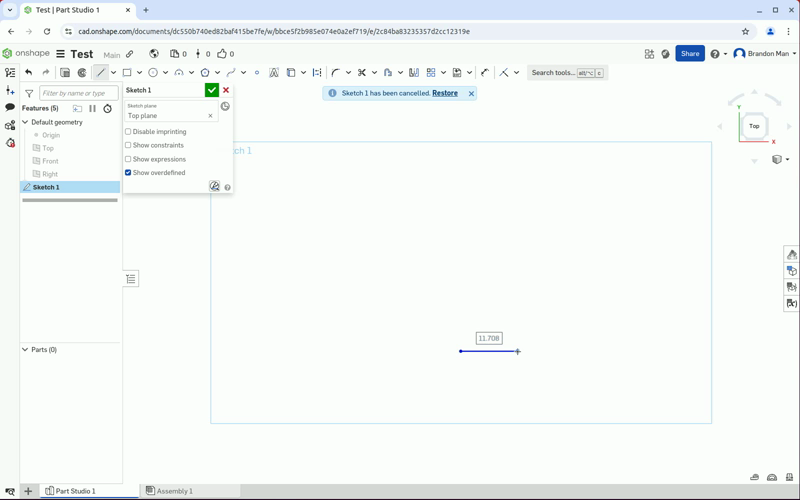
mouse_move(517, 282)
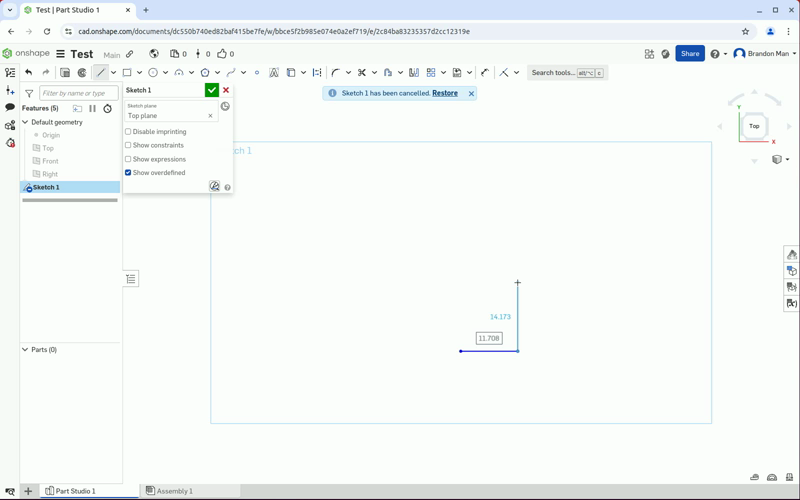
click(517, 282)
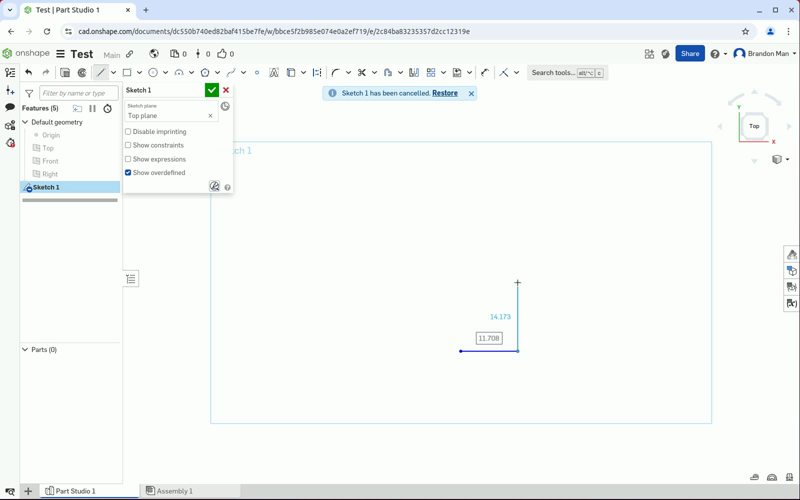
key_up(shift)
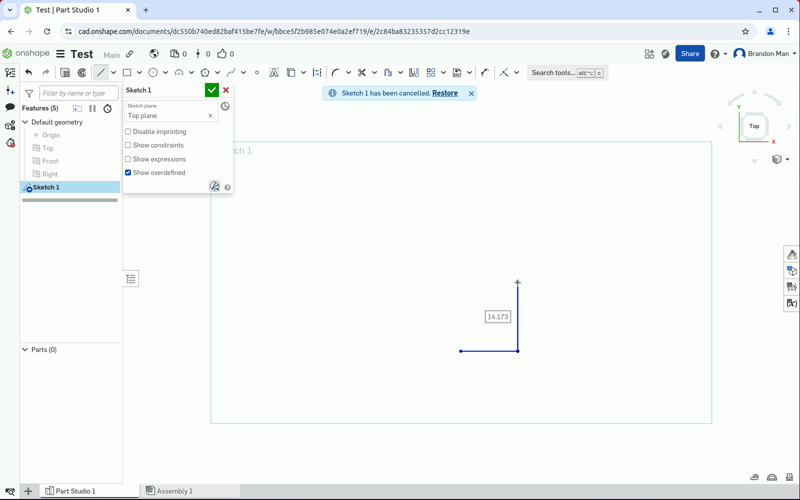
key_down(shift)
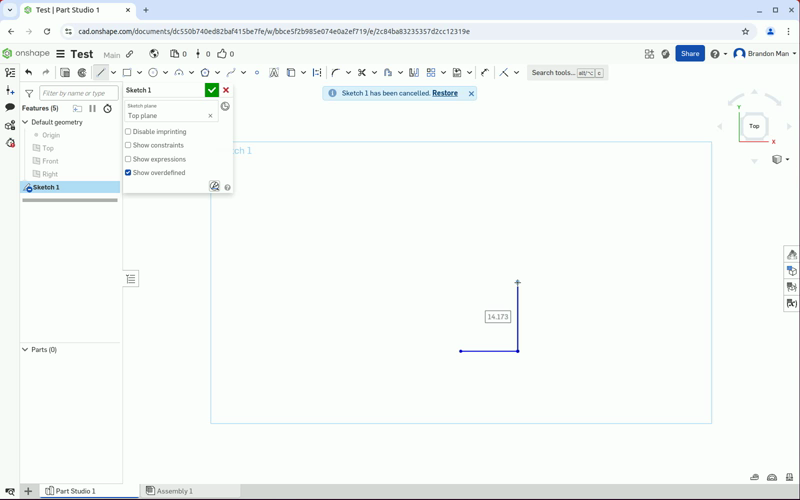
mouse_move(547, 282)
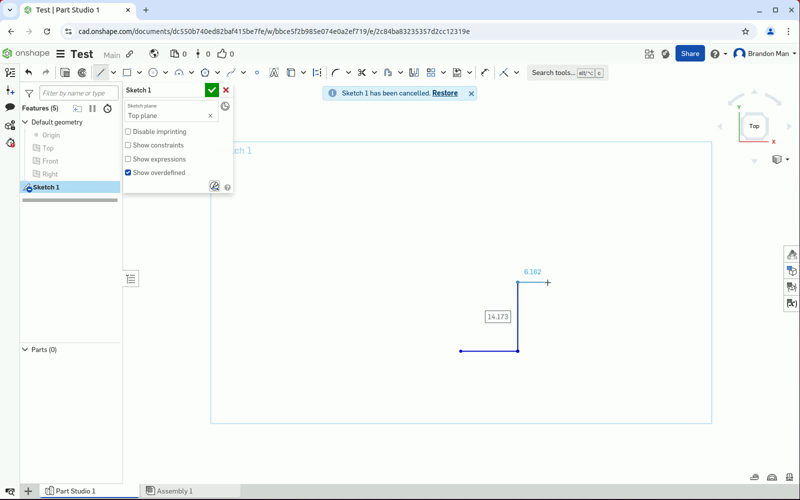
mouse_move(460, 282)
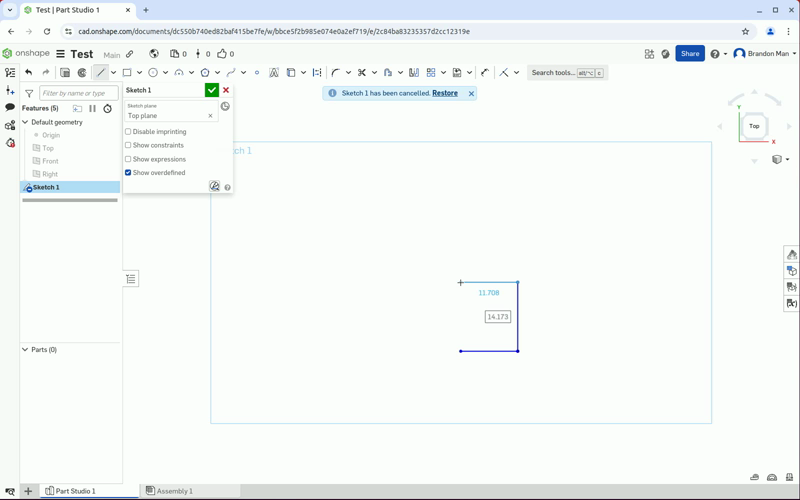
click(460, 282)
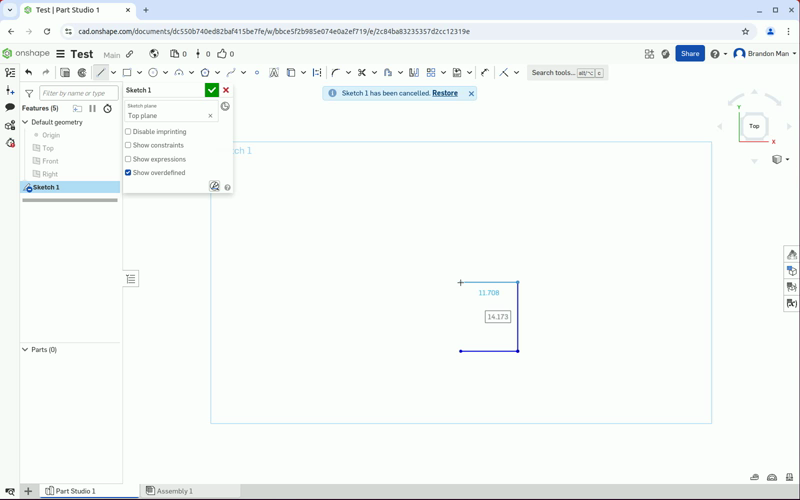
key_up(shift)
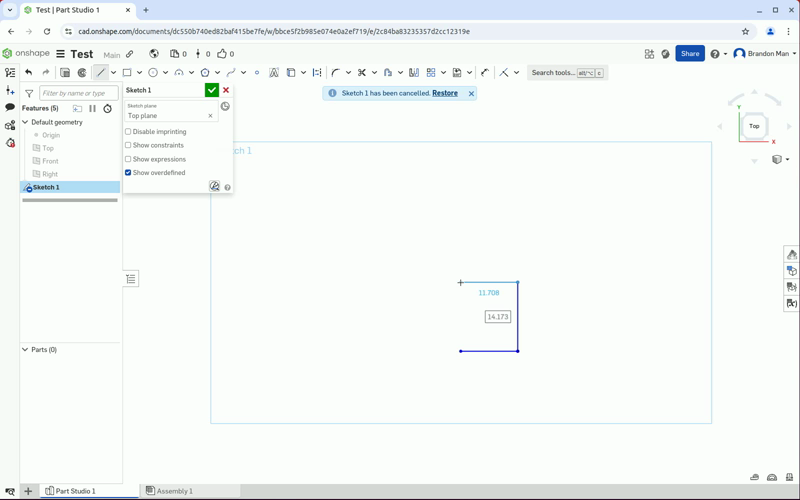
key_down(shift)
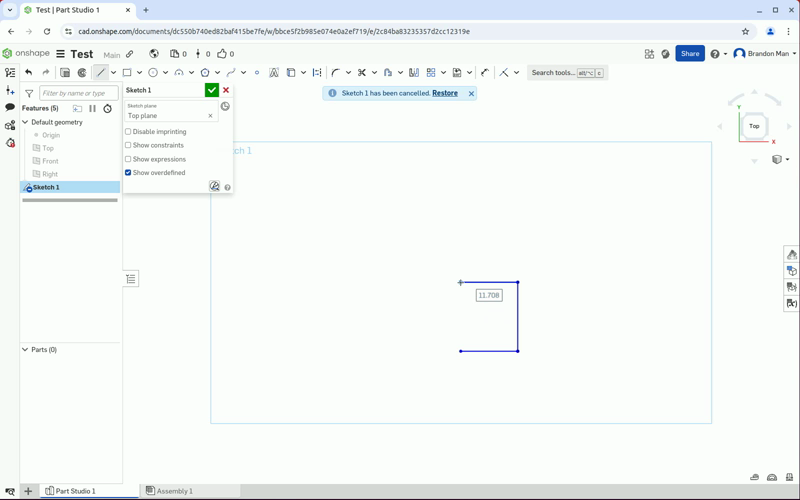
mouse_move(460, 351)
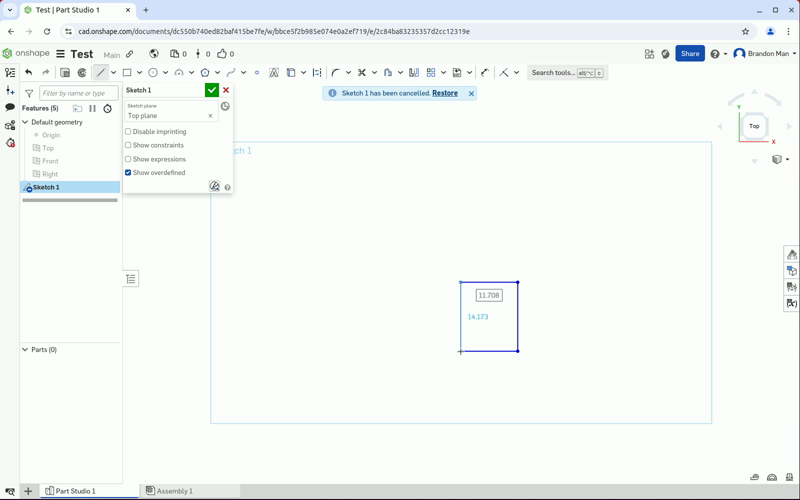
key_up(shift)
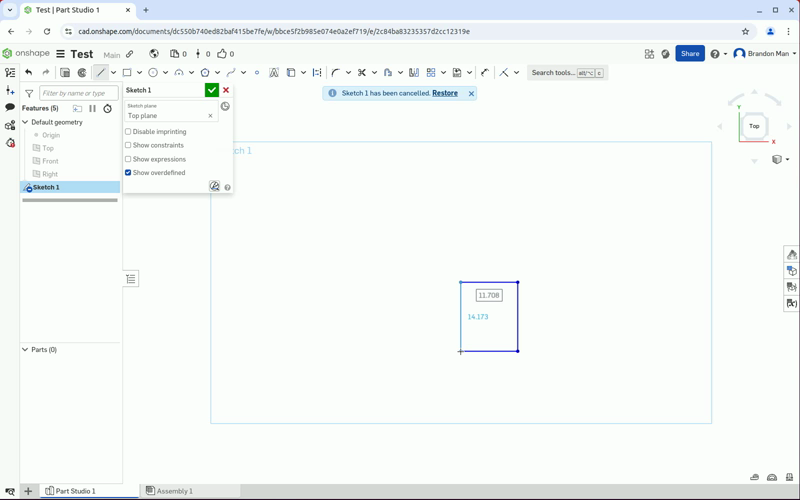
click(460, 351)
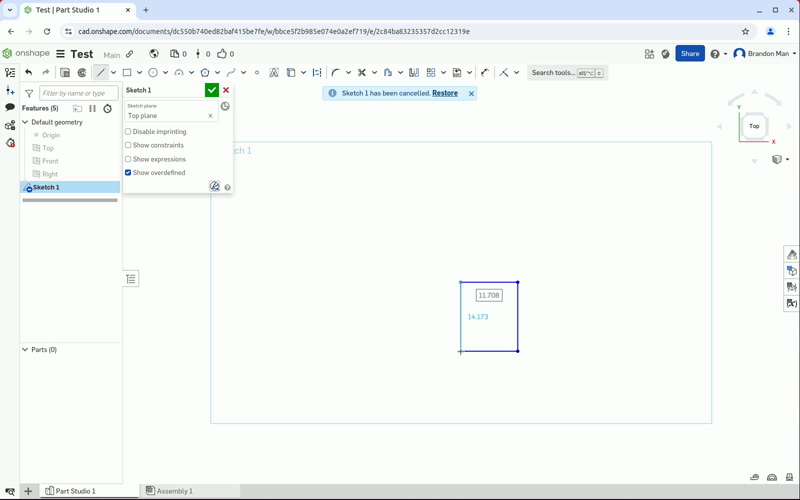
key(esc)
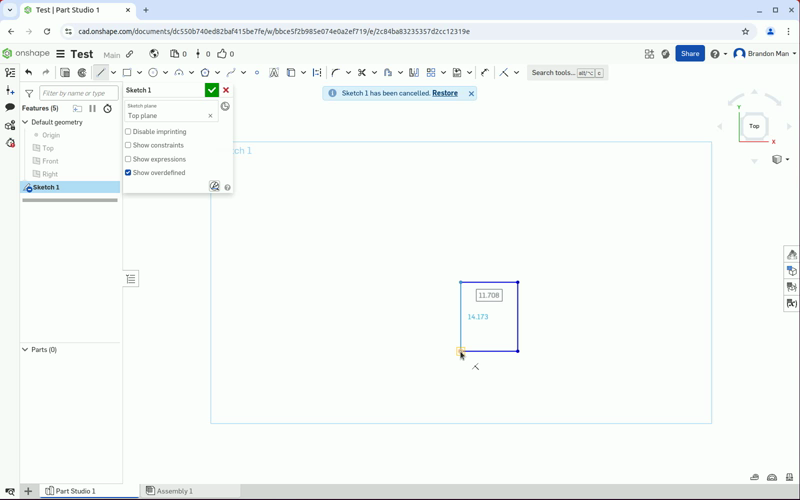
mouse_move(480, 302)
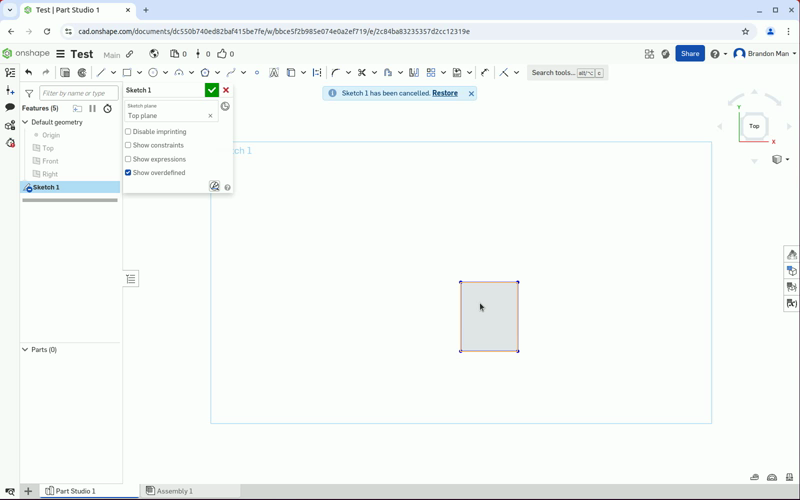
click(480, 302)
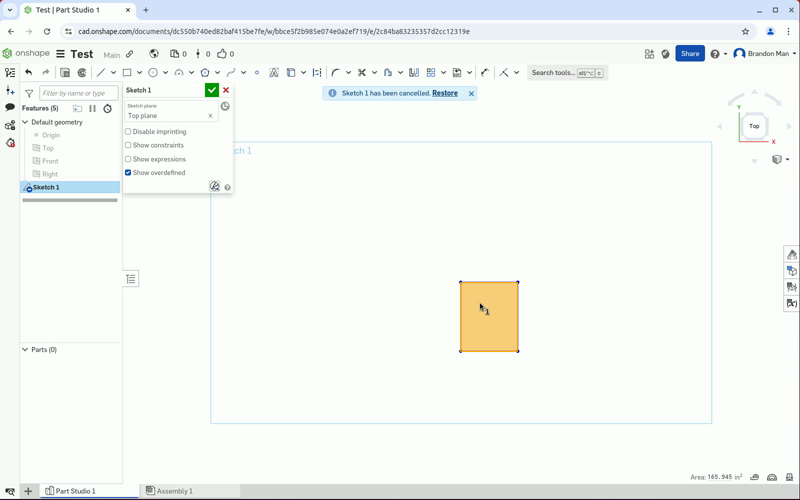
mouse_move(73, 352)
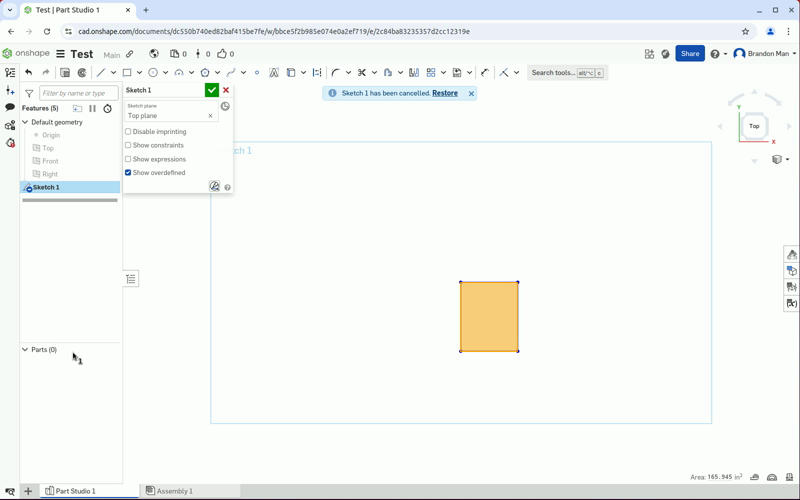
key(shift+y)
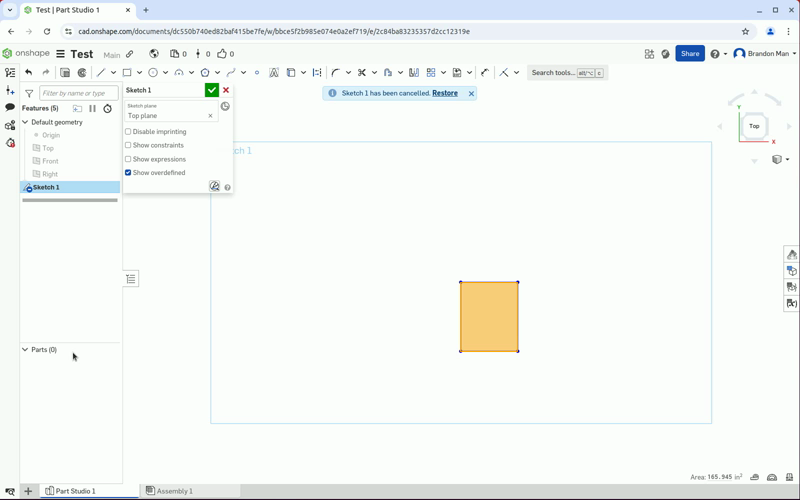
key(shift+e)
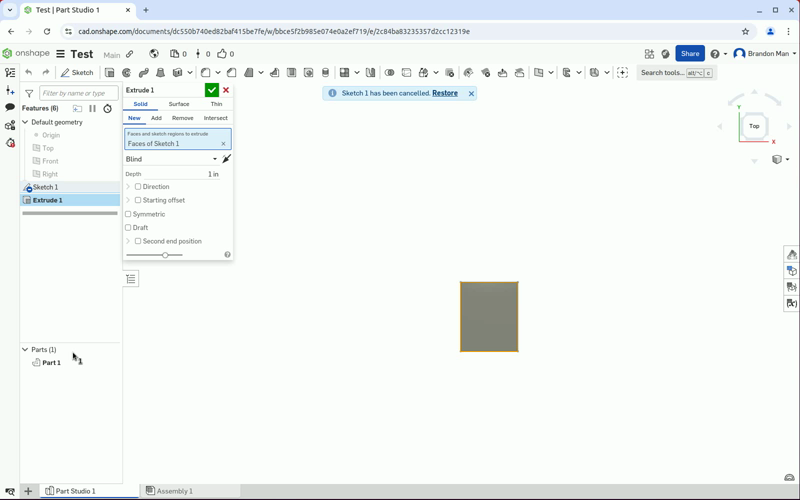
mouse_move(143, 106)
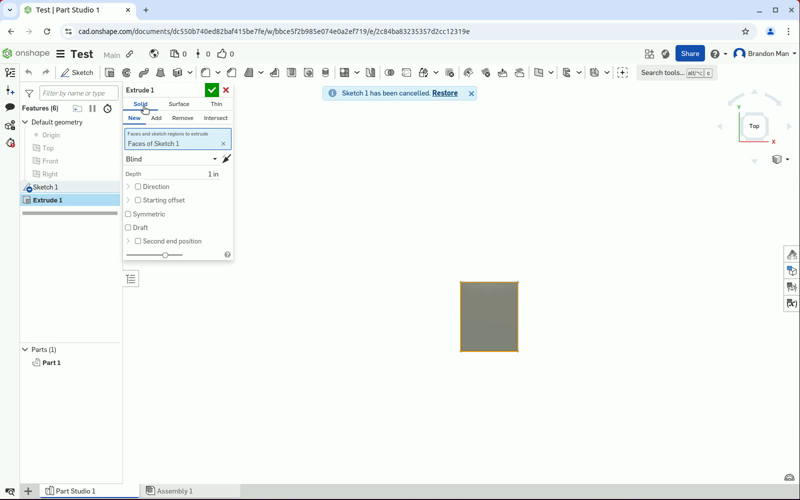
click(143, 106)
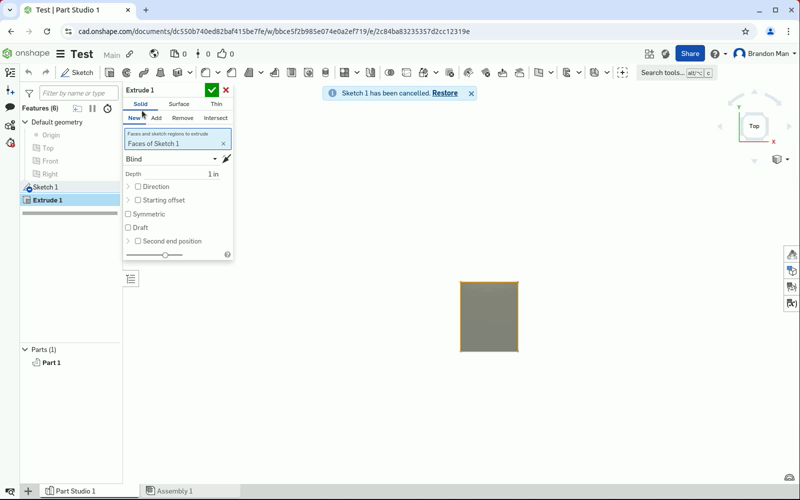
mouse_move(137, 120)
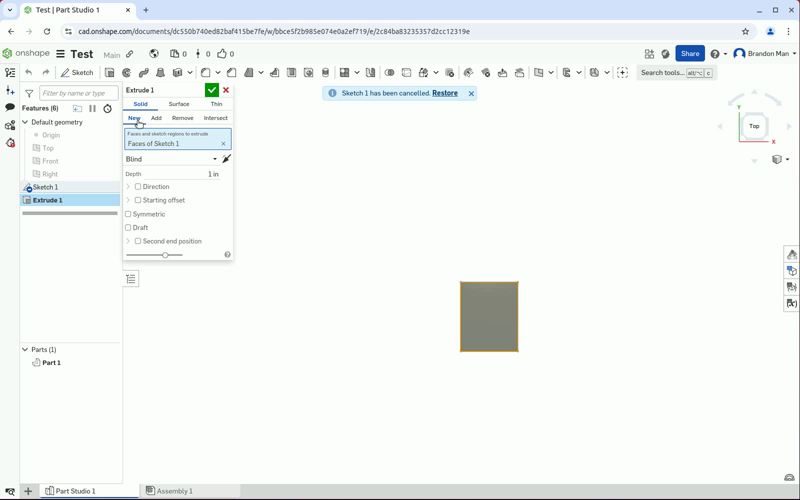
click(137, 120)
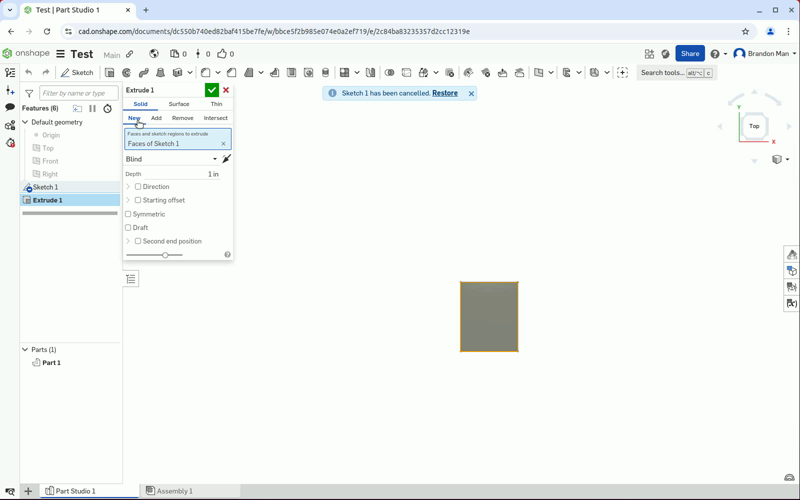
key(tab, 4)
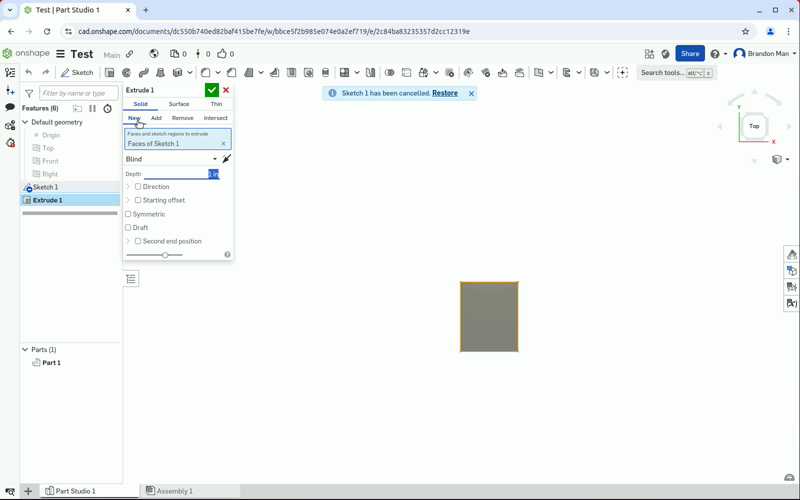
text(23.108)
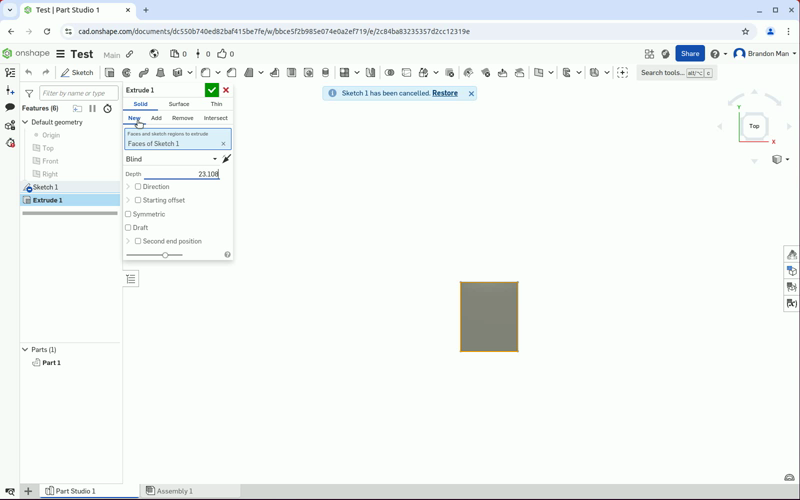
key(enter)
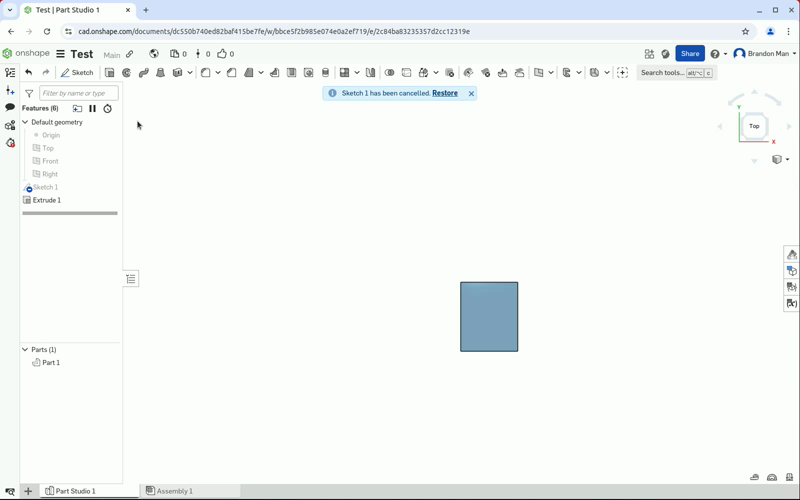
key(shift+h)
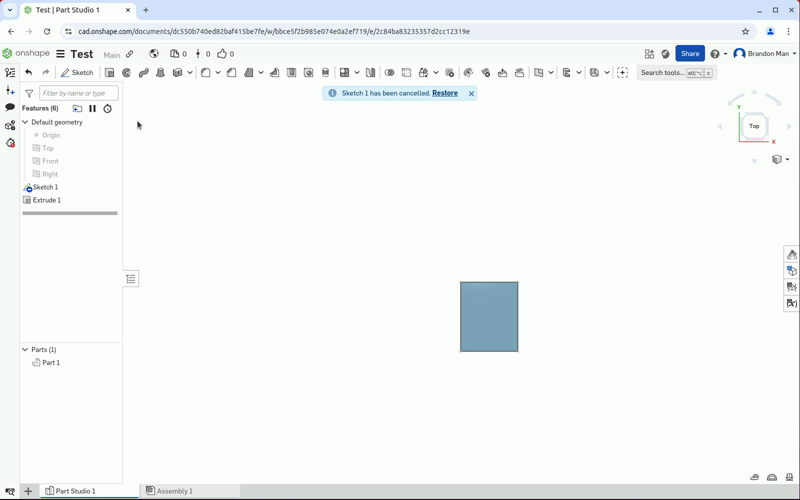
key(shift+h)
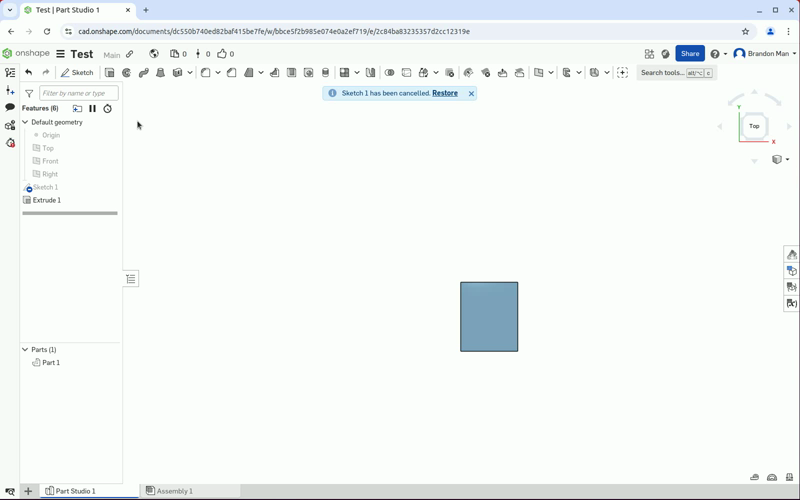
mouse_move(73, 189)
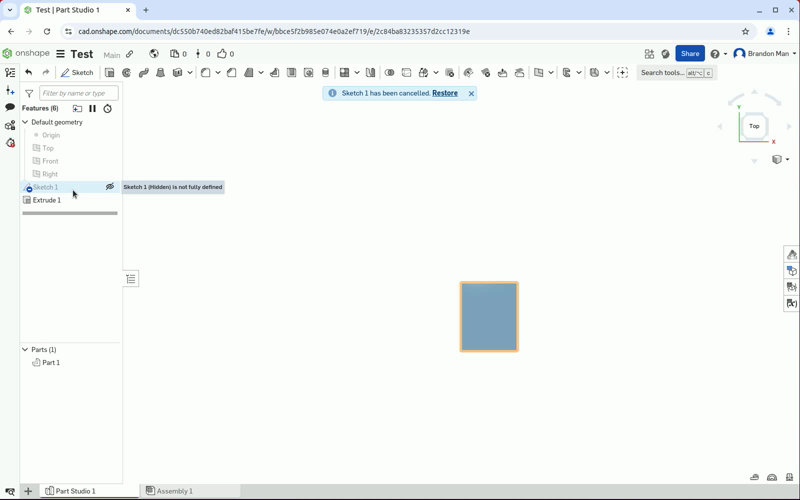
click(73, 189)
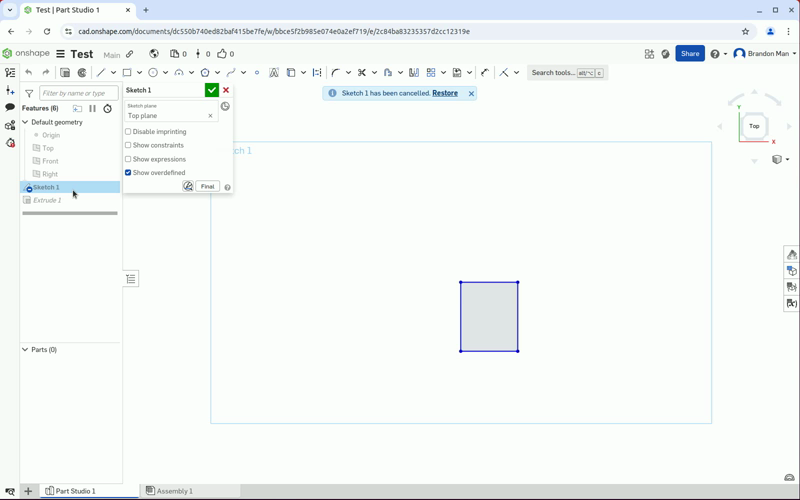
mouse_move(229, 92)
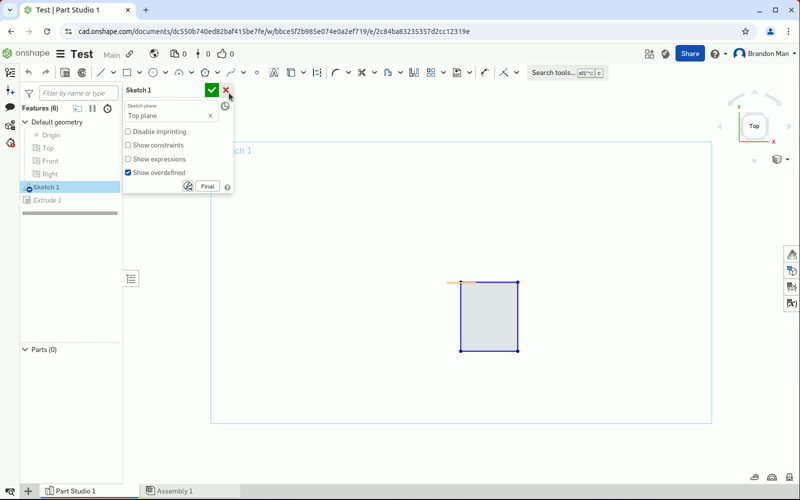
click(229, 92)
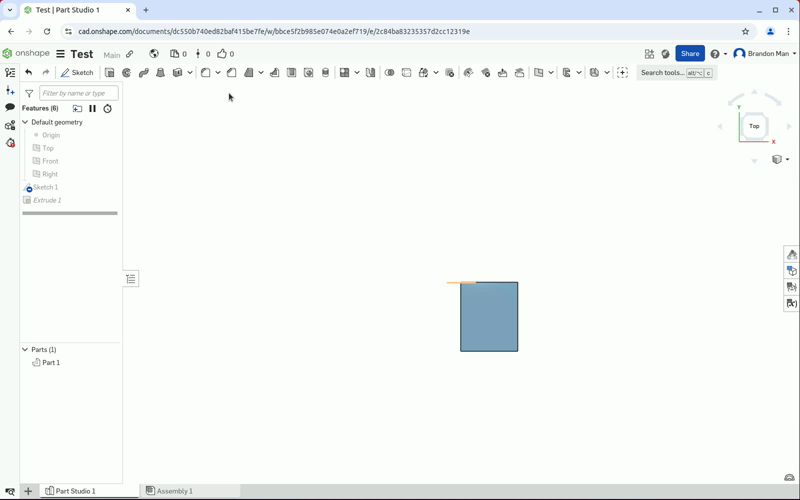
mouse_move(73, 352)
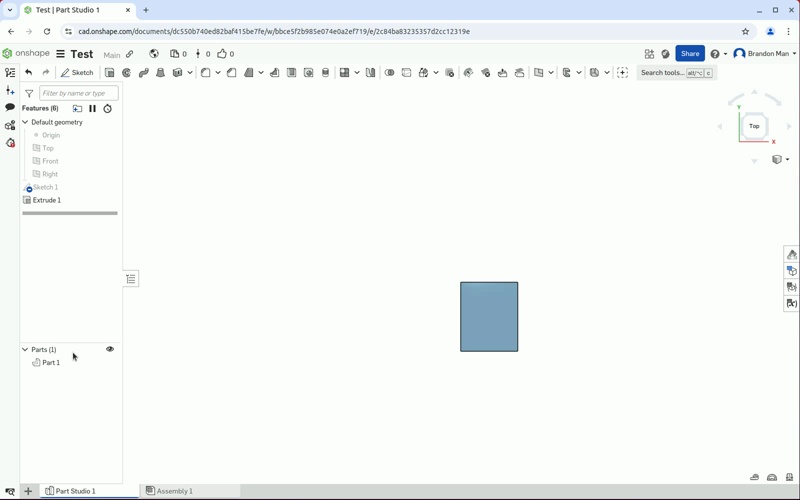
key(y)
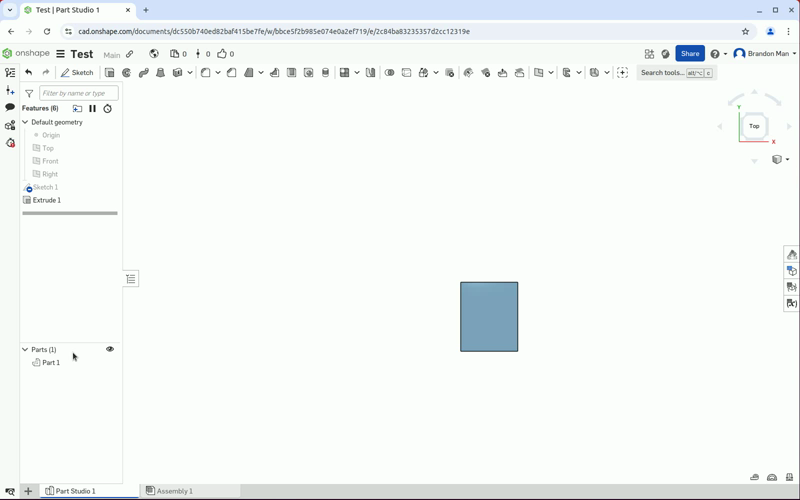
key(shift+p)
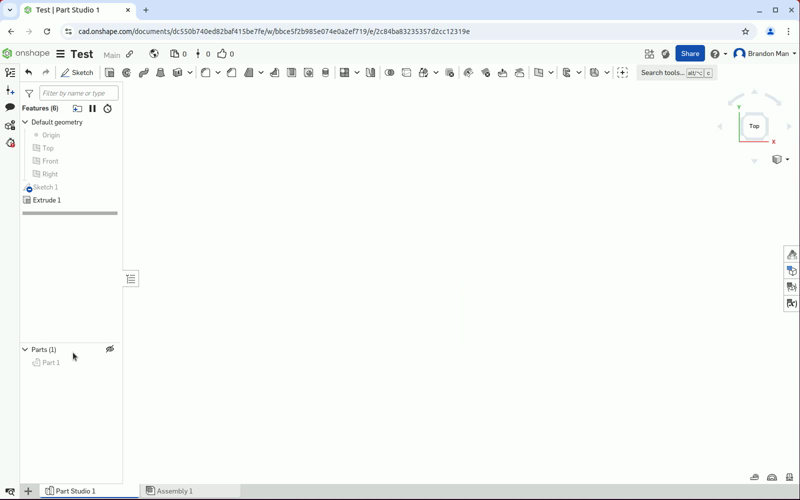
key(space)
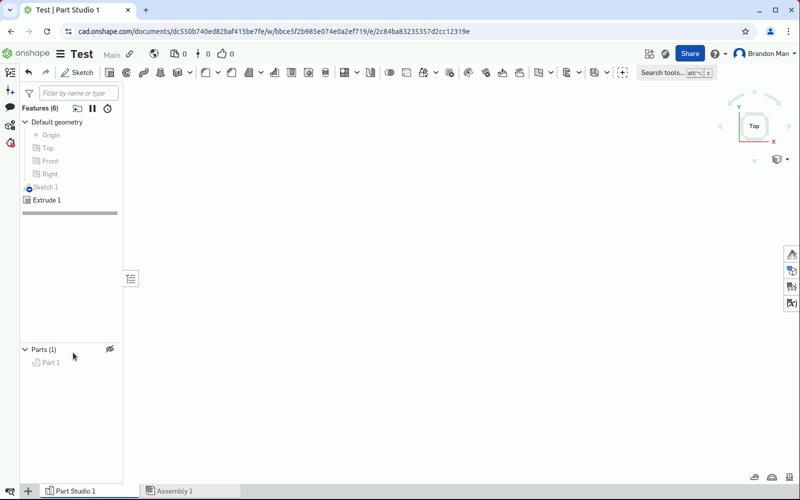
key_down(shift)
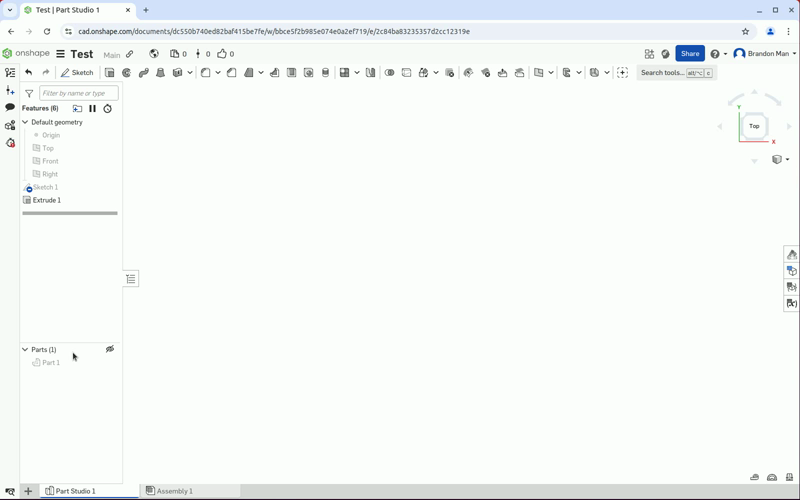
key(up)
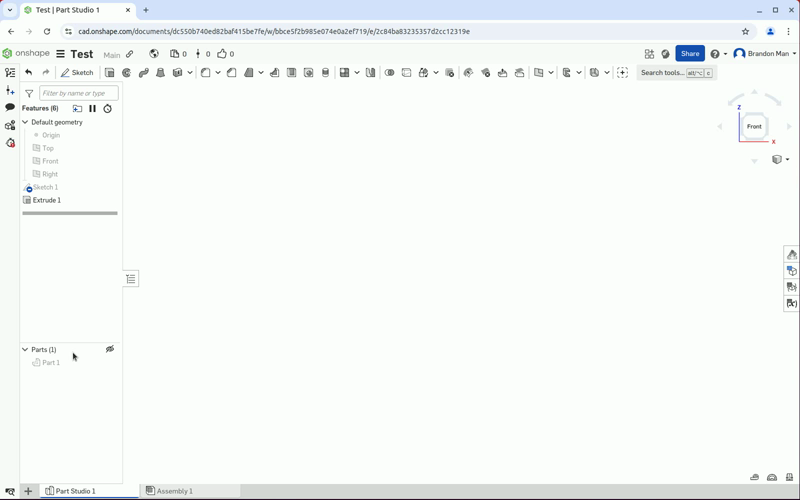
key_up(shift)
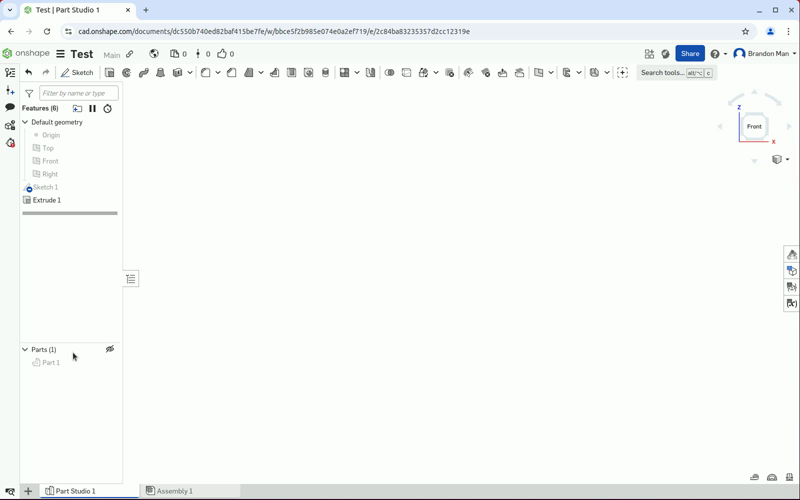
key(space)
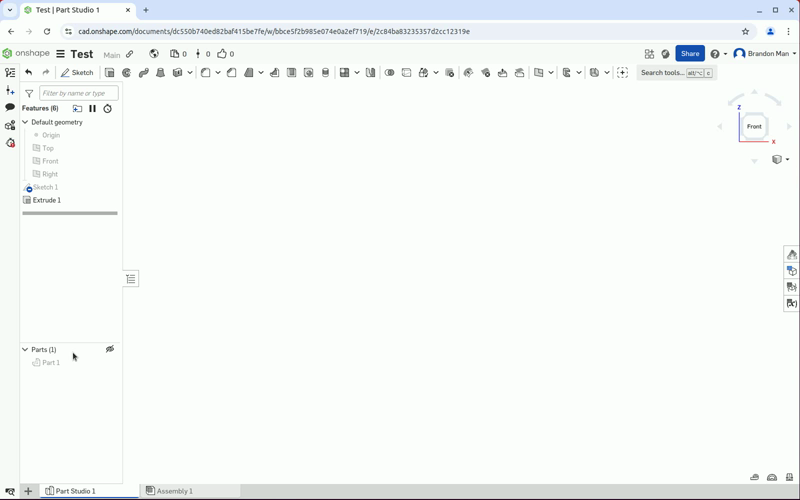
key_down(shift)
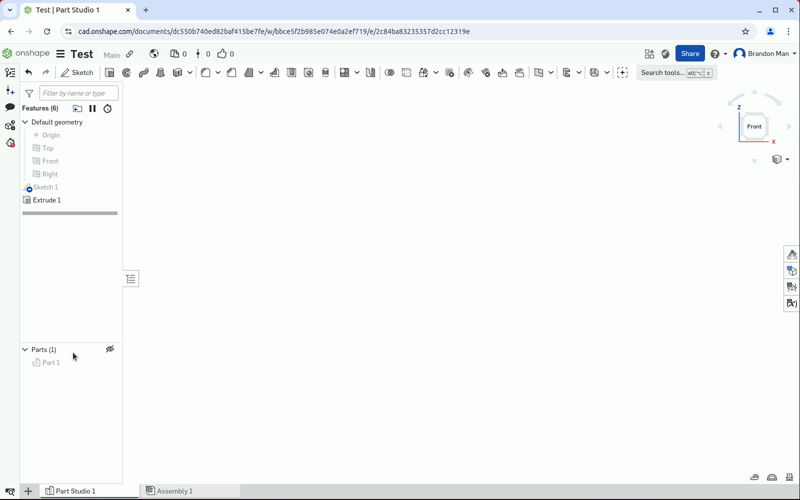
key(left)
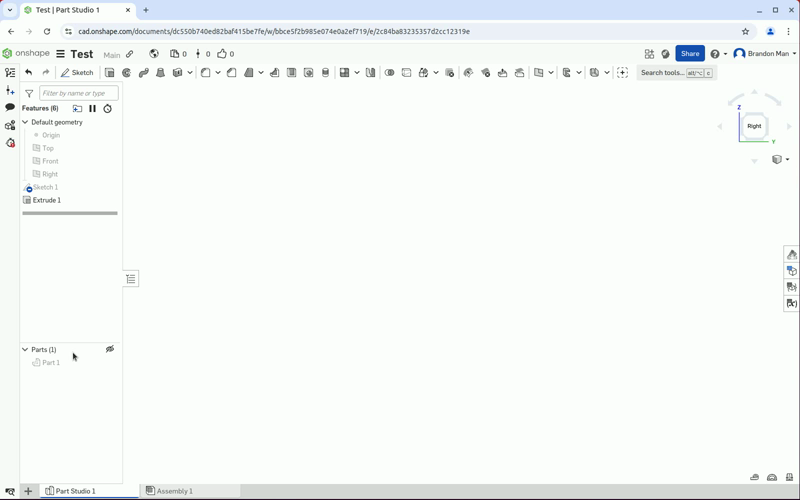
key_up(shift)
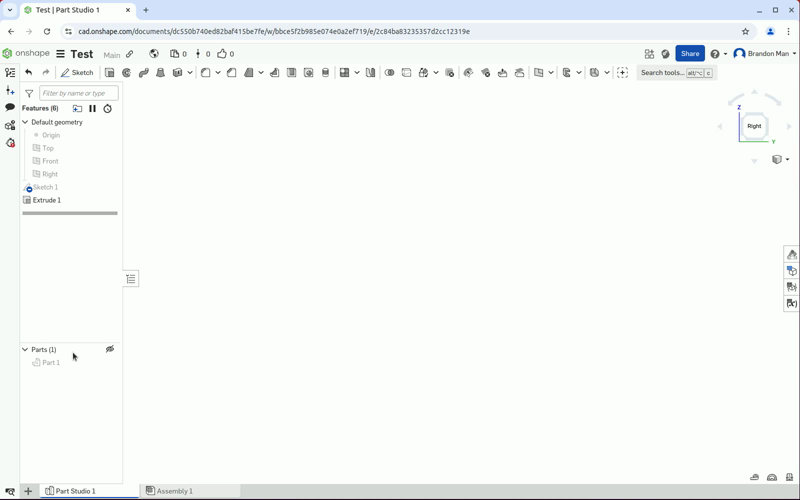
mouse_move(73, 352)
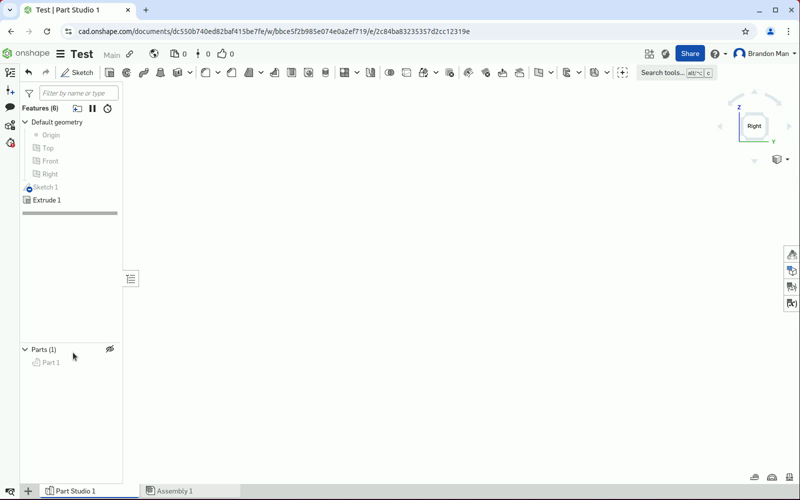
key(shift+y)
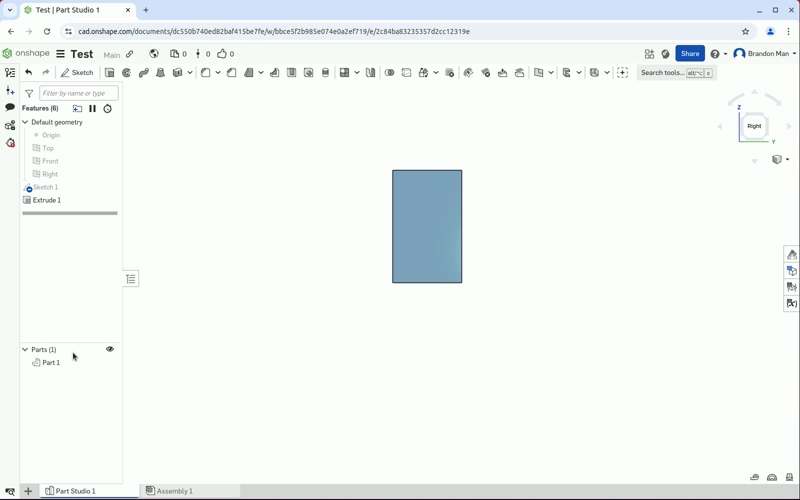
mouse_move(541, 75)
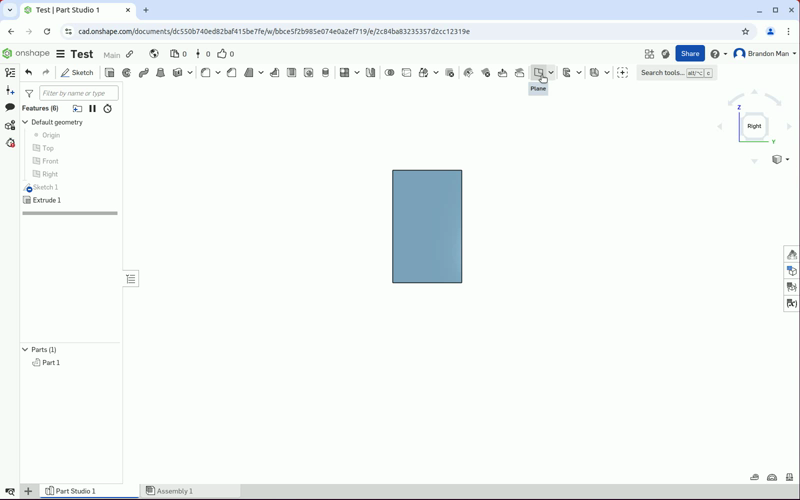
click(541, 75)
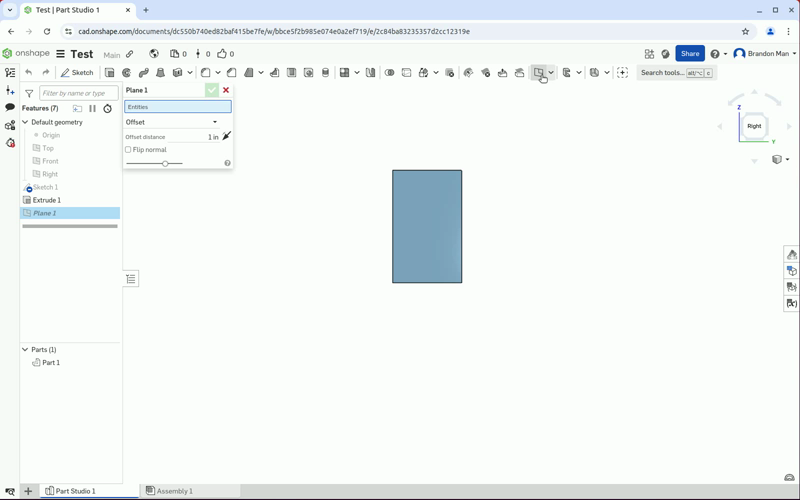
mouse_move(73, 176)
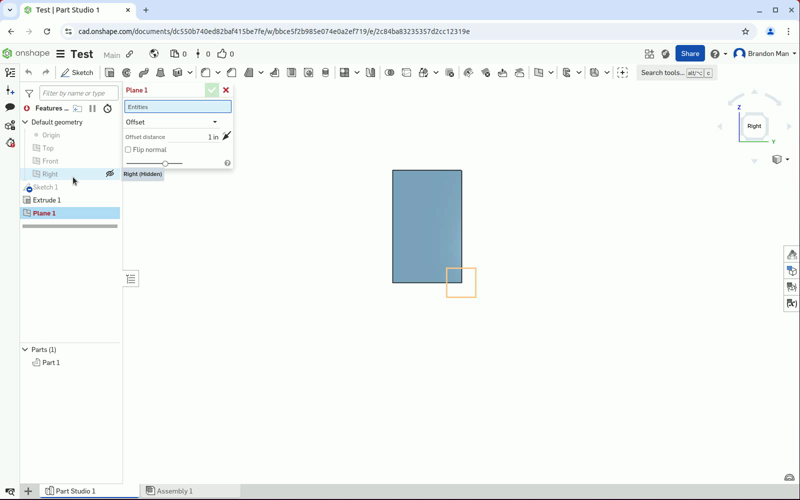
click(73, 176)
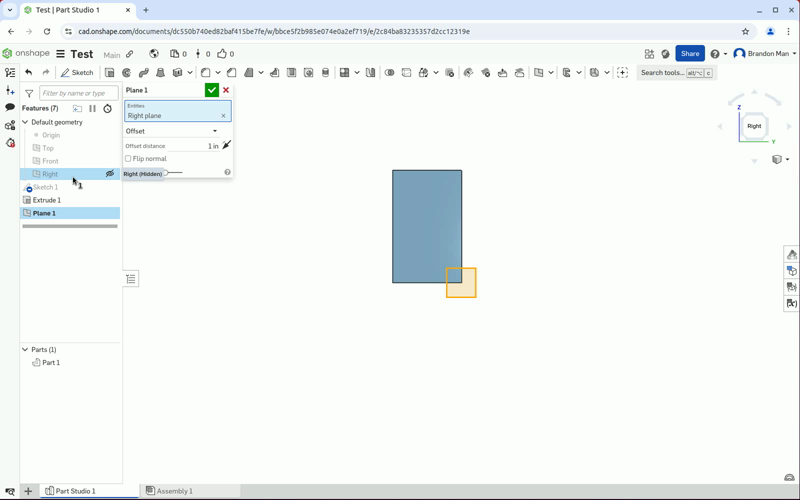
key(tab, 2)
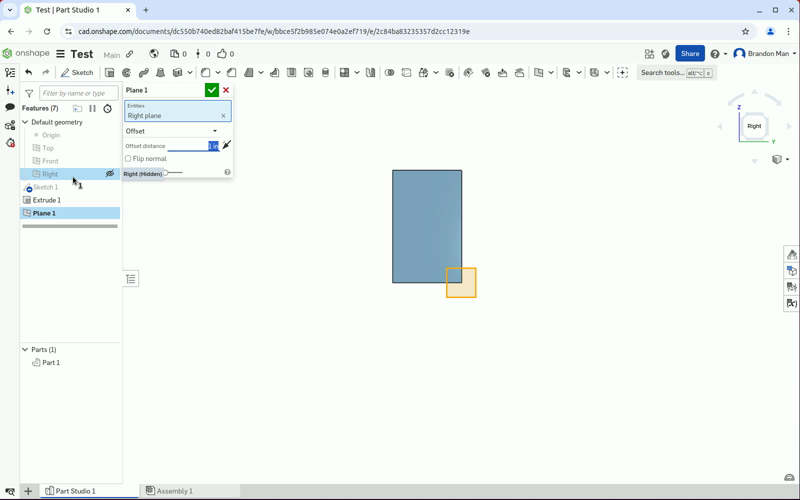
text(11.554)
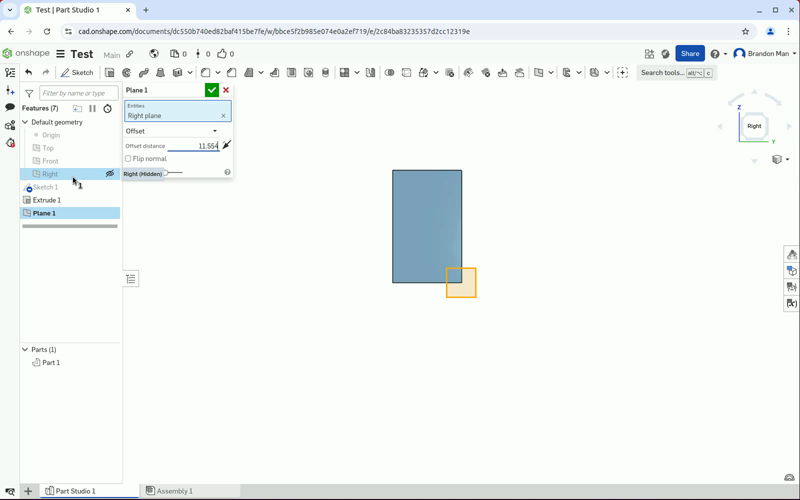
key(enter, 2)
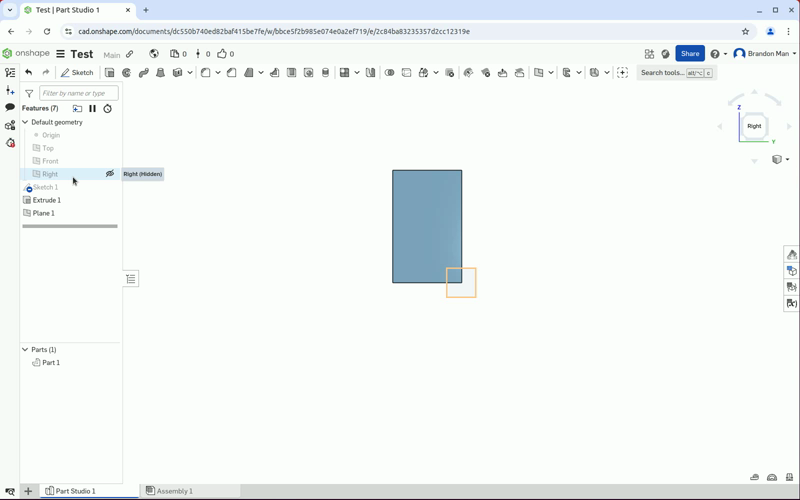
key(shift+s)
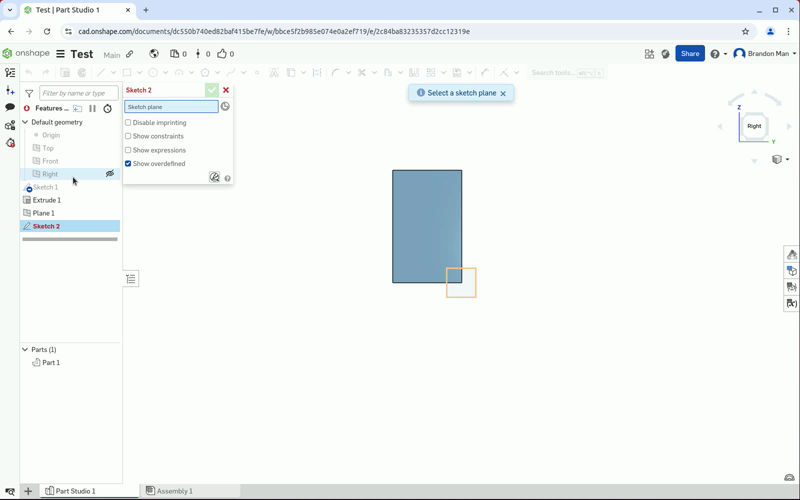
mouse_move(73, 215)
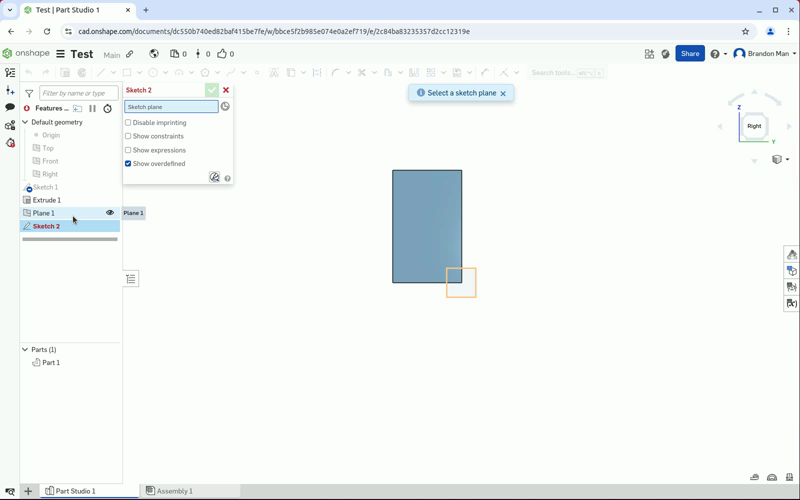
click(73, 215)
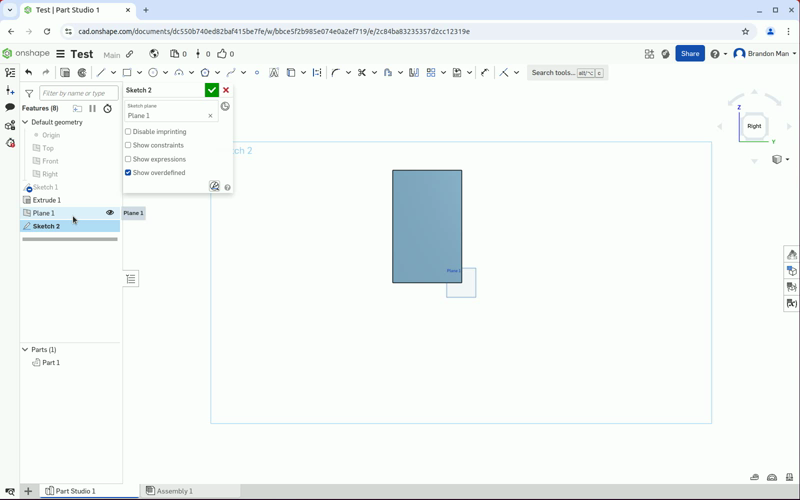
mouse_move(73, 352)
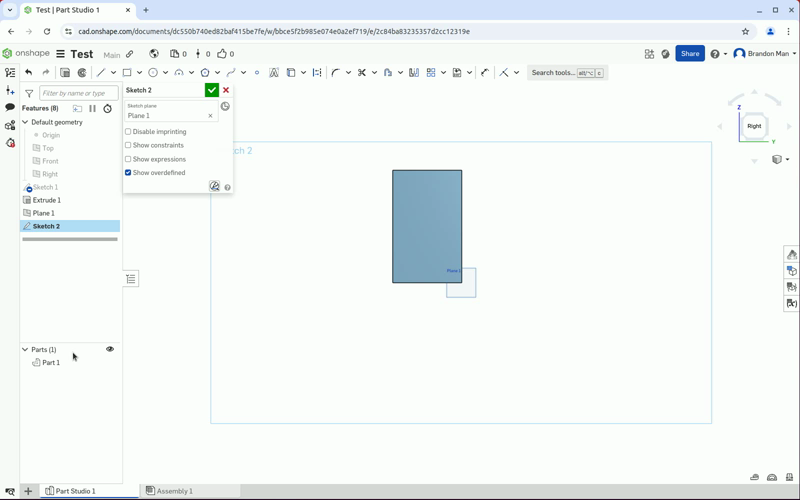
key(y)
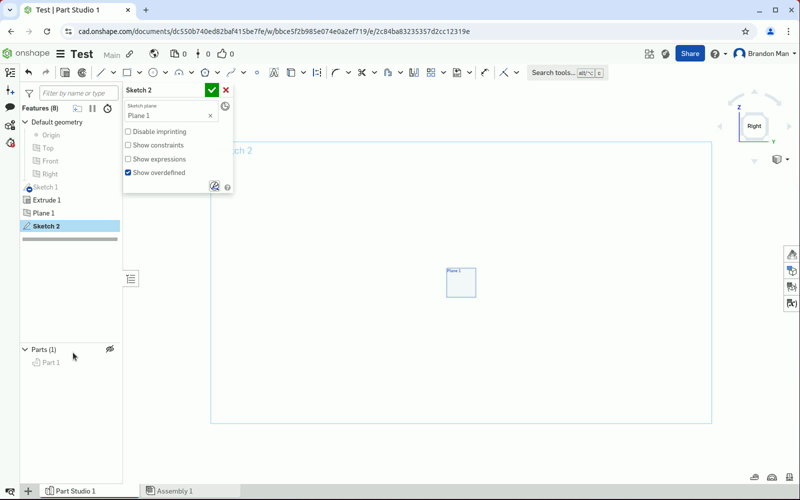
key(l)
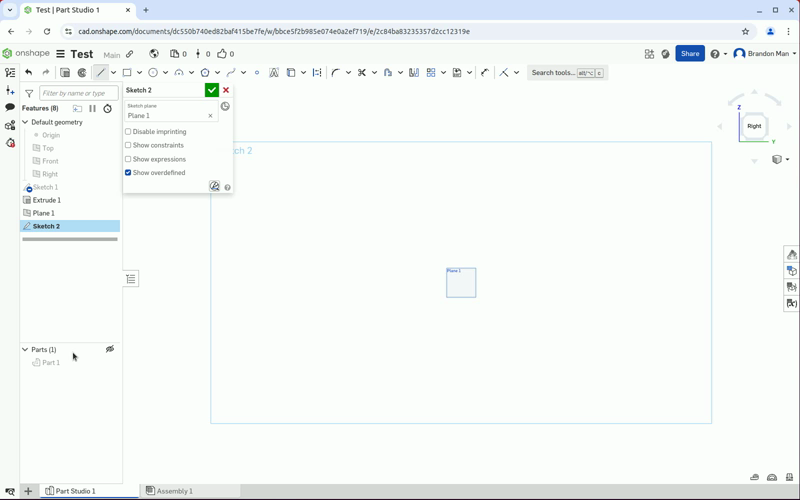
key_down(shift)
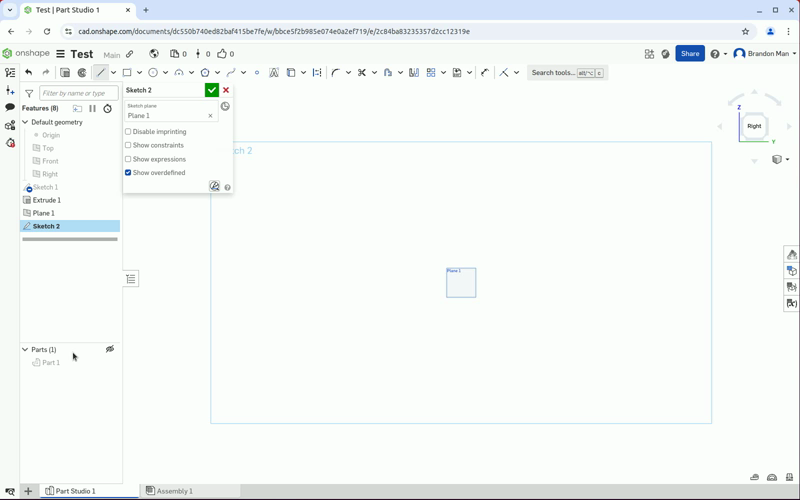
mouse_move(410, 226)
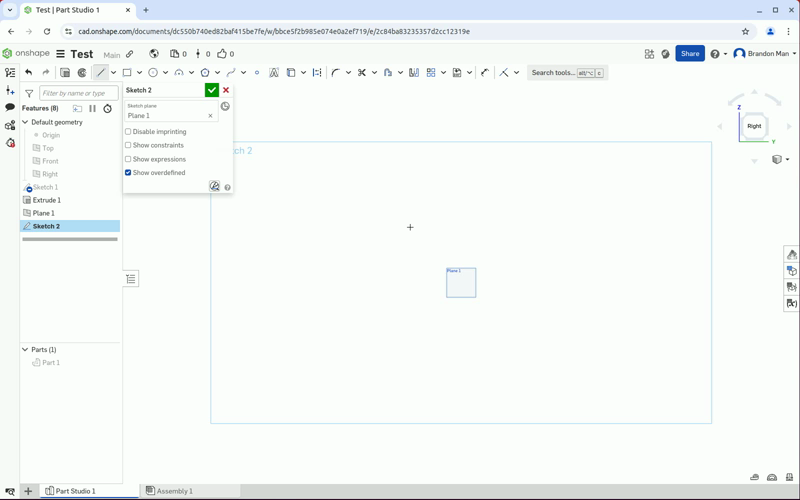
click(410, 226)
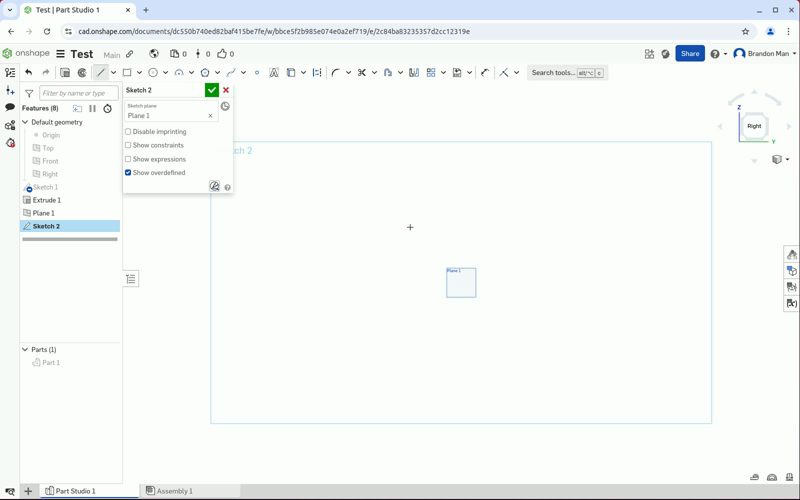
key_up(shift)
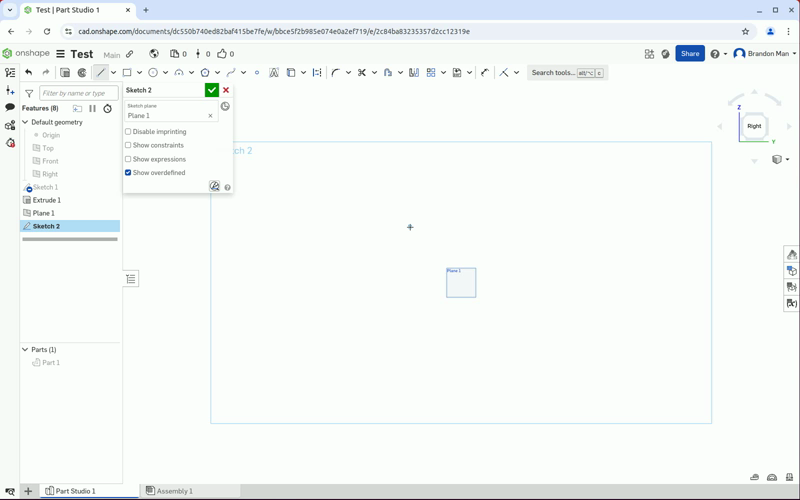
key_down(shift)
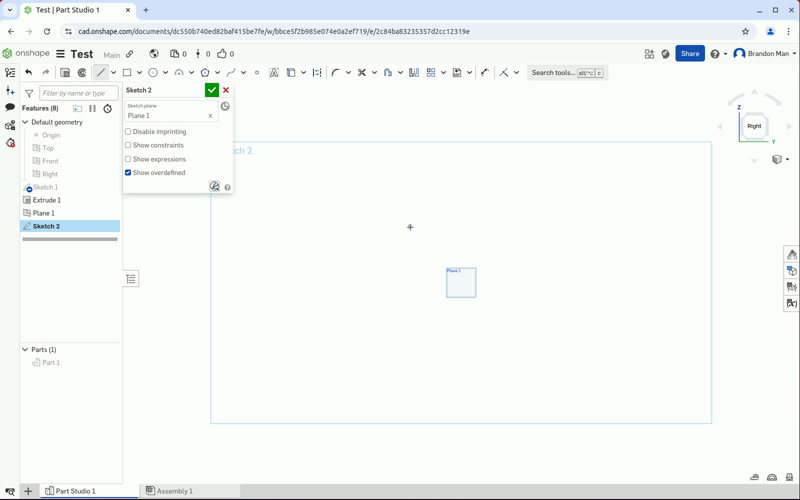
mouse_move(440, 226)
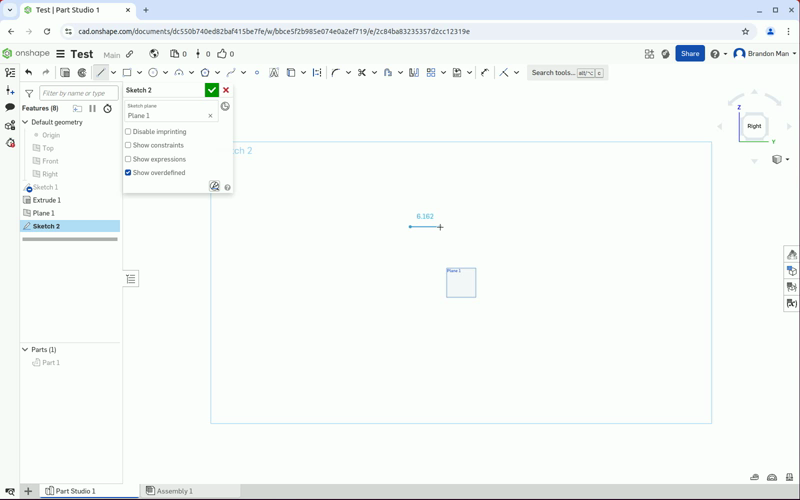
mouse_move(428, 226)
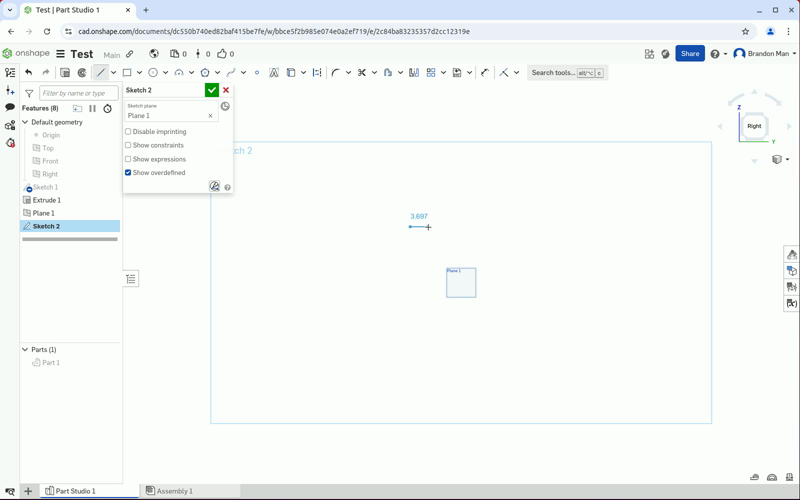
click(428, 226)
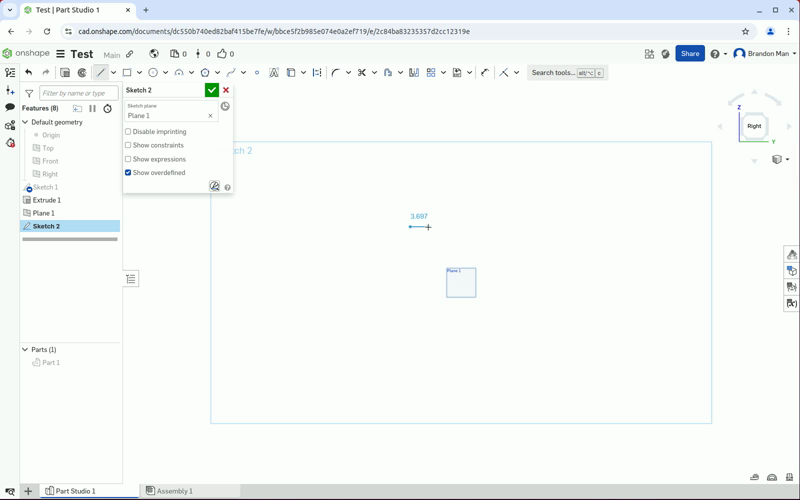
key_up(shift)
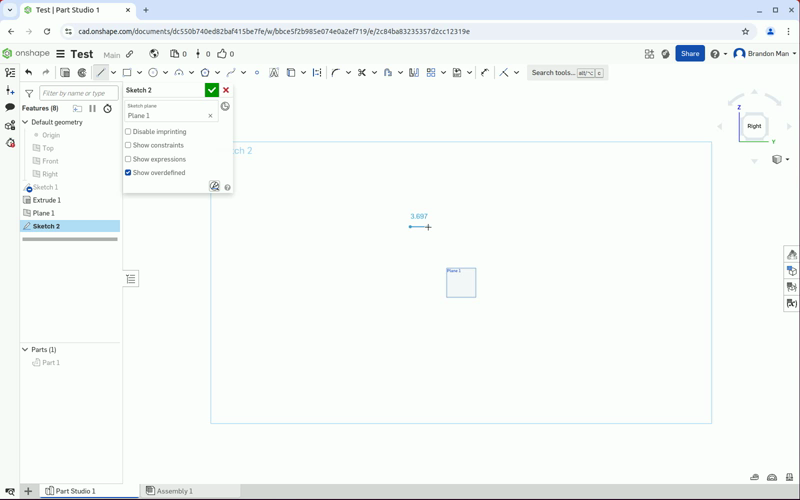
key_down(shift)
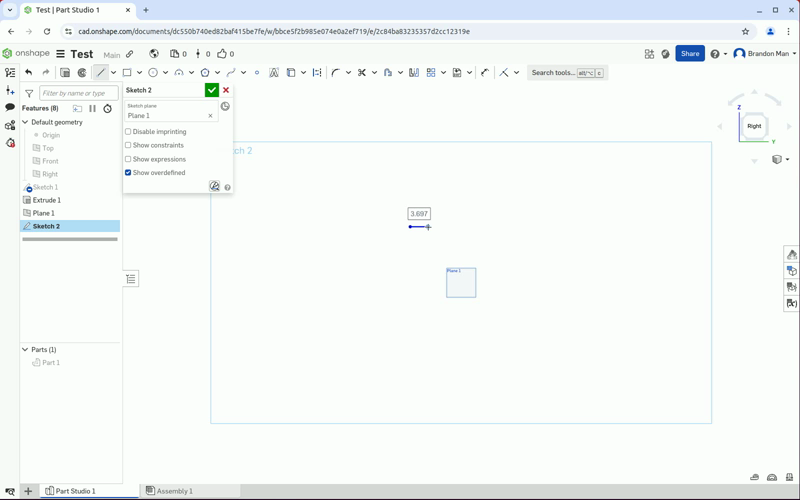
mouse_move(458, 226)
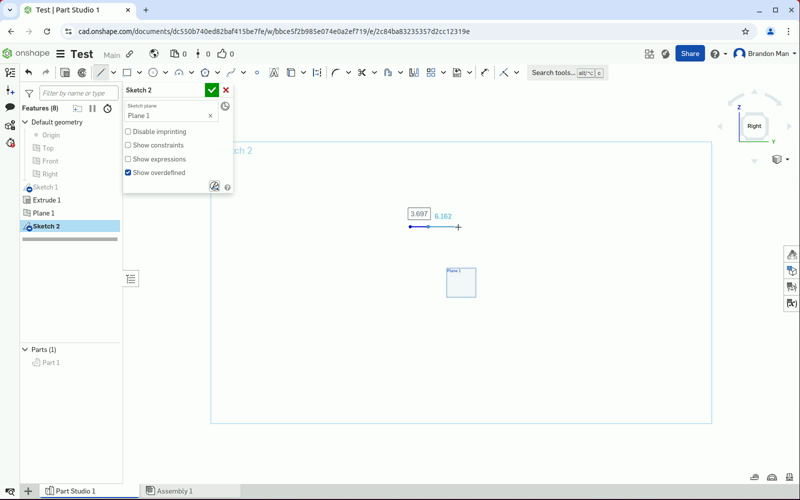
mouse_move(445, 226)
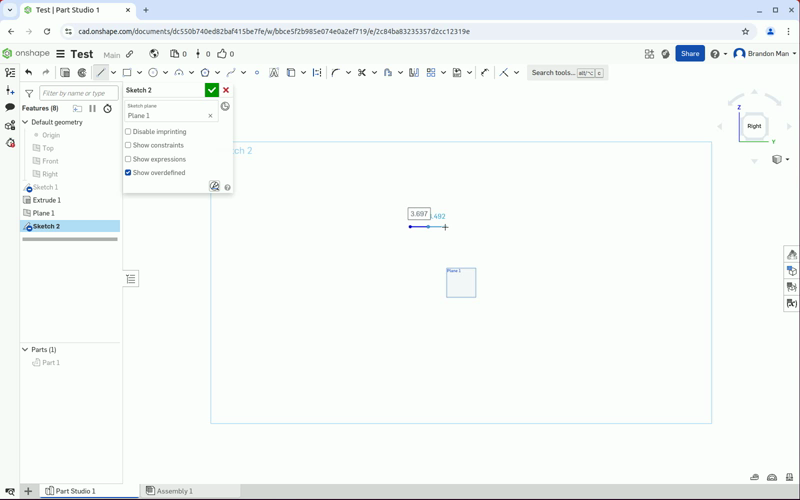
click(445, 226)
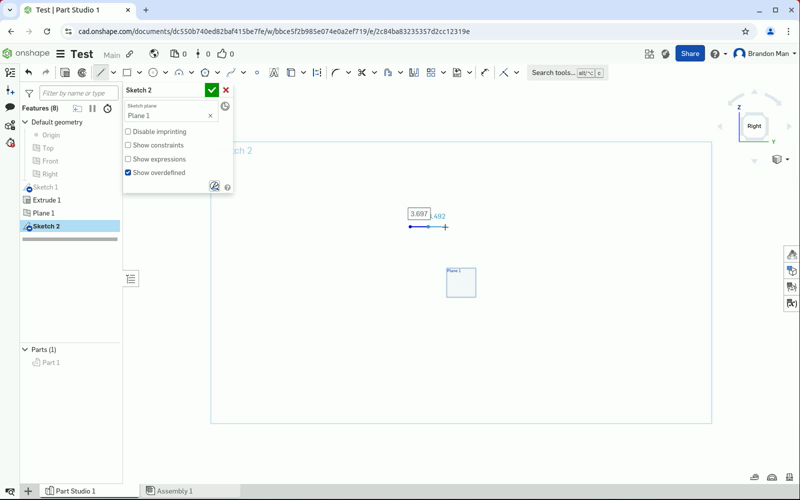
key_up(shift)
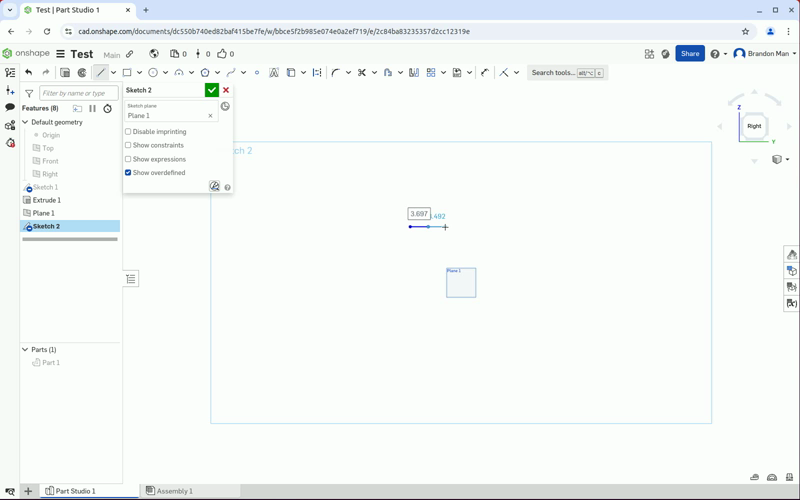
key(esc)
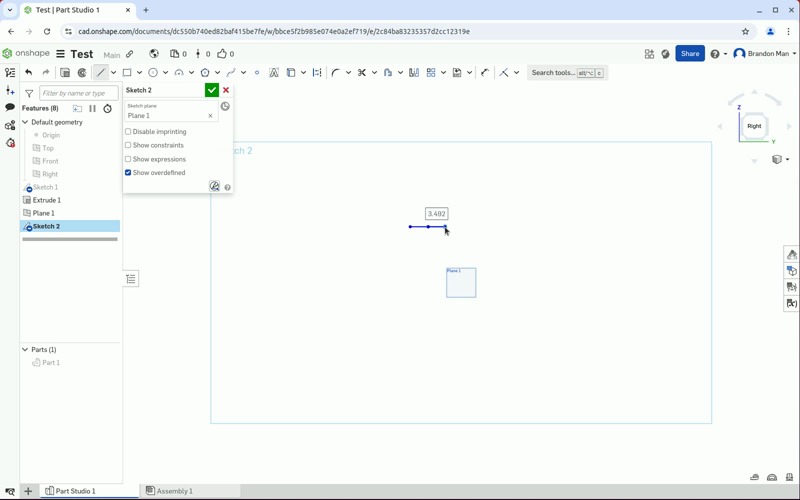
key(a)
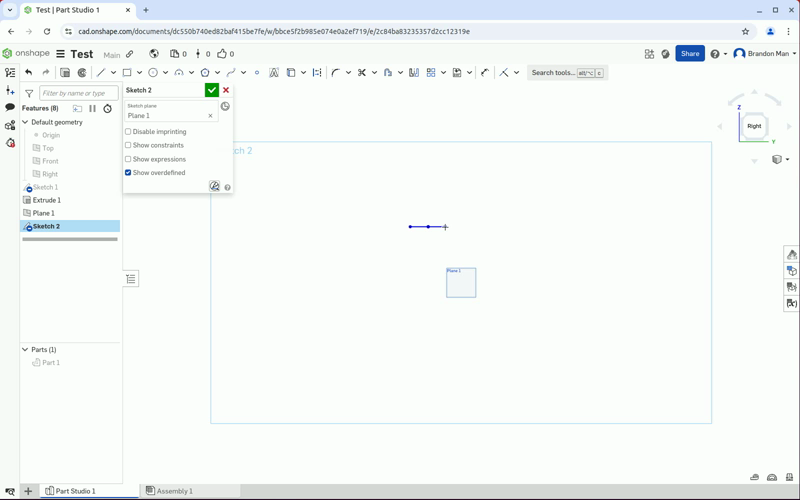
mouse_move(445, 226)
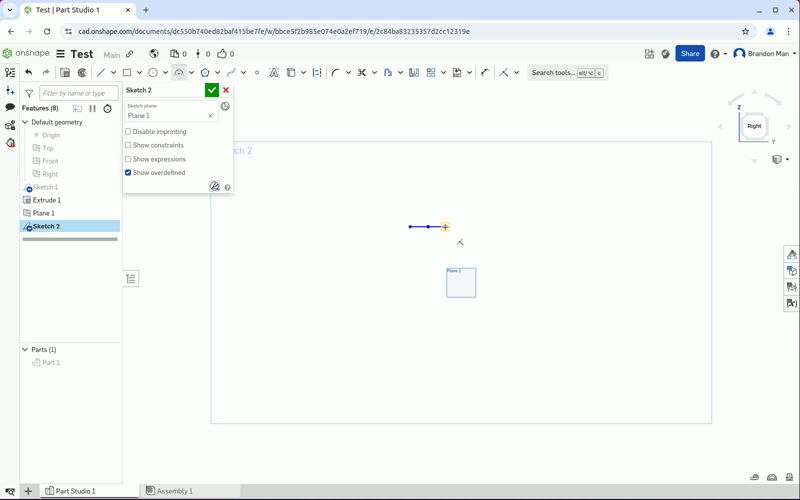
click(445, 226)
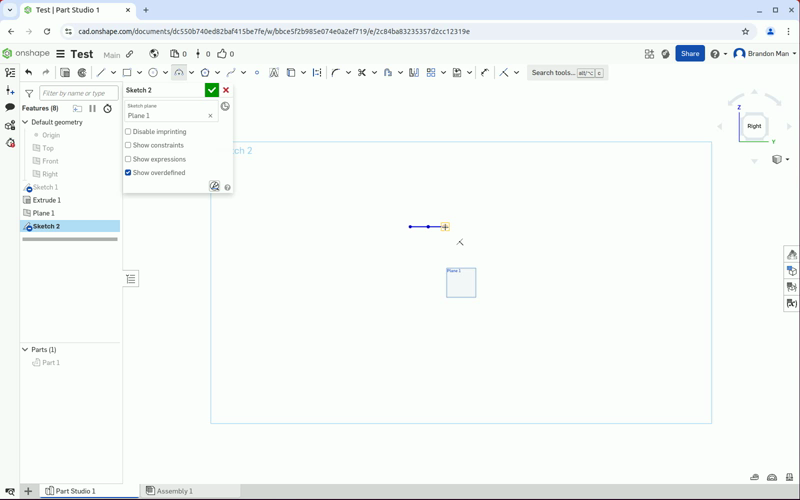
mouse_move(410, 226)
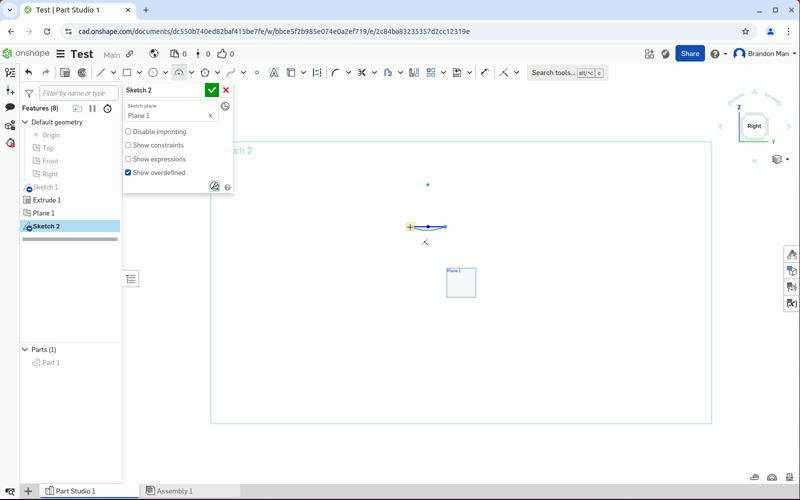
click(410, 226)
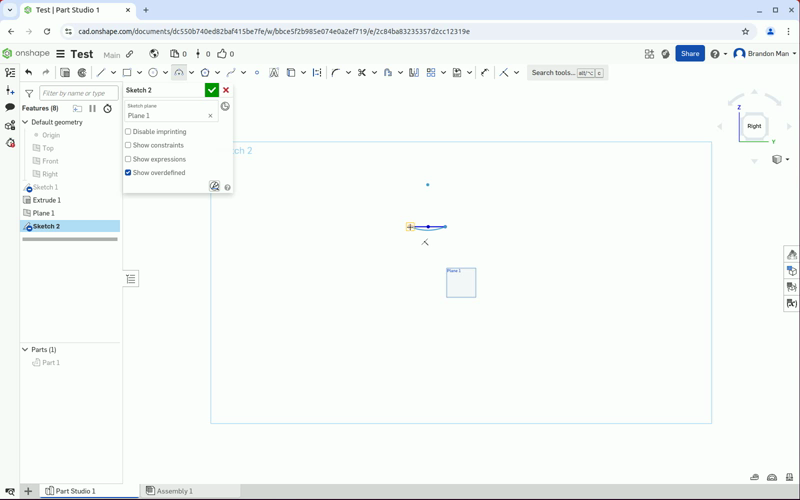
key_down(shift)
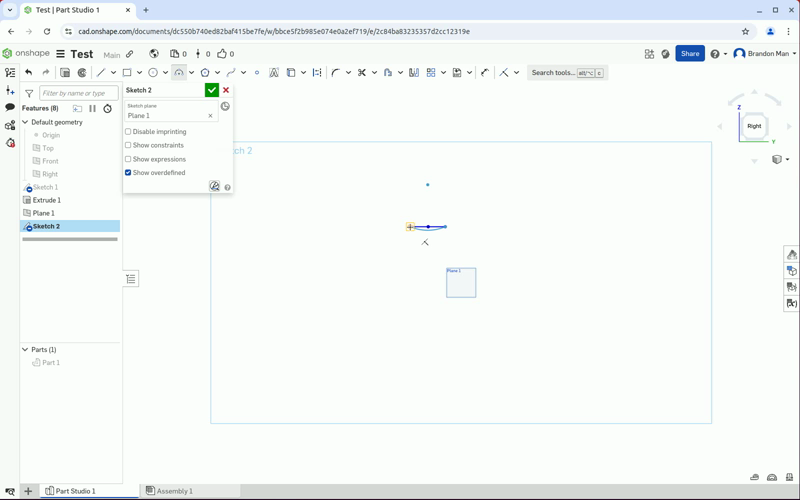
mouse_move(427, 209)
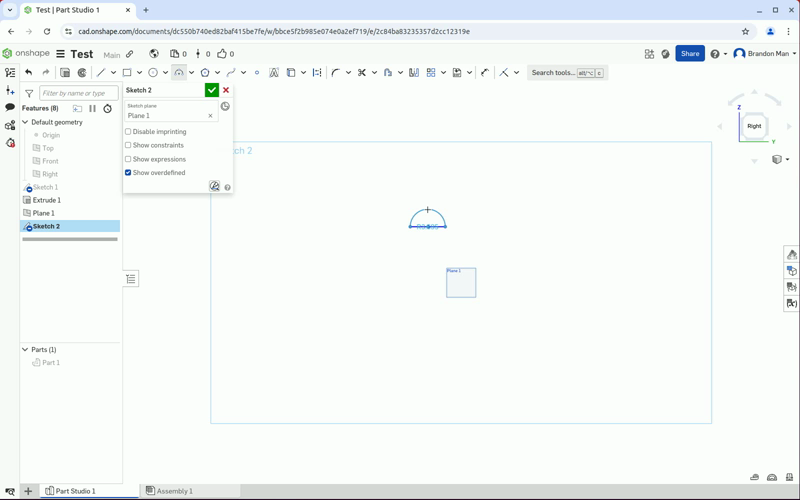
click(427, 209)
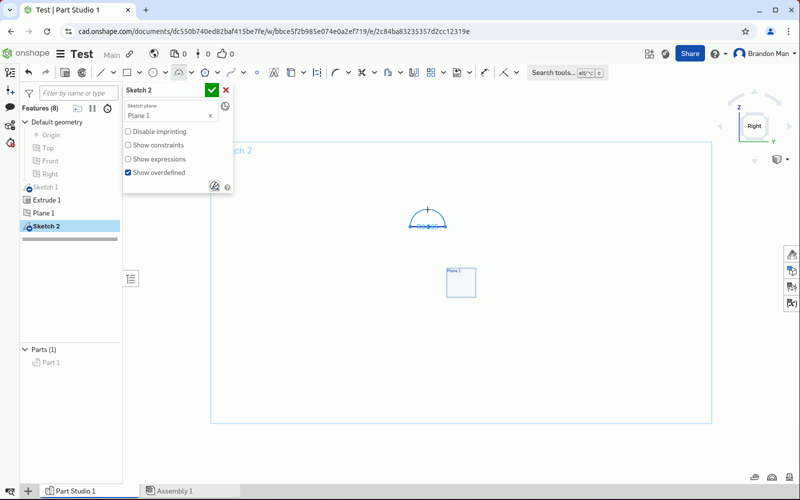
key_up(shift)
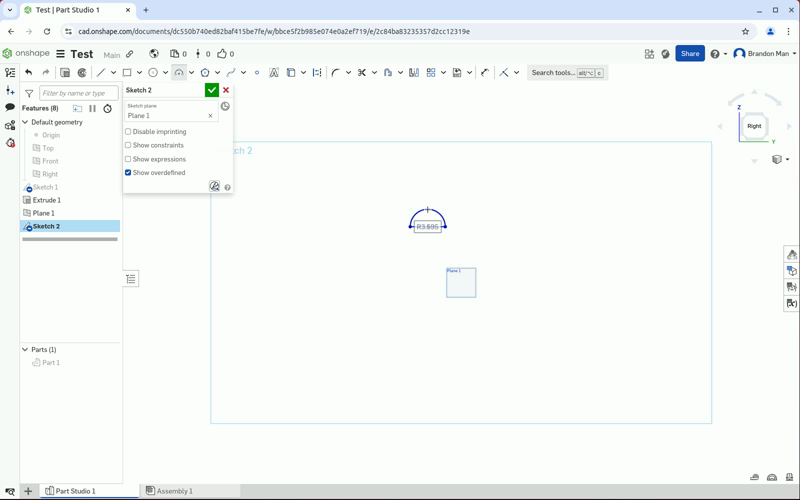
key(esc)
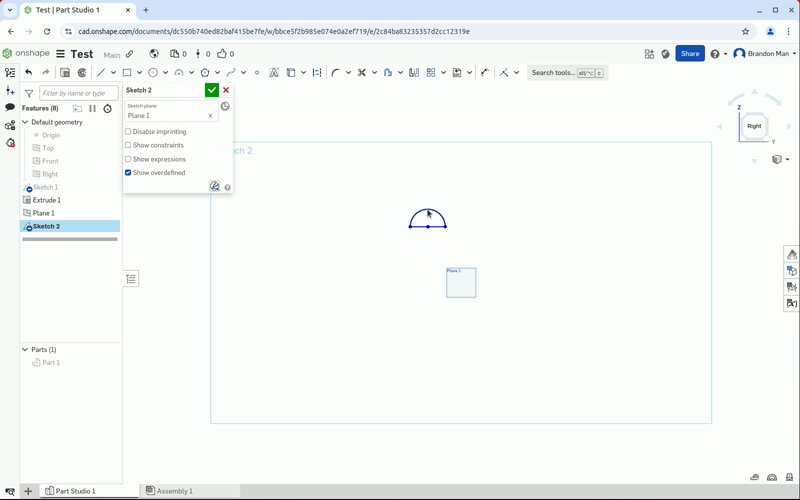
mouse_move(431, 224)
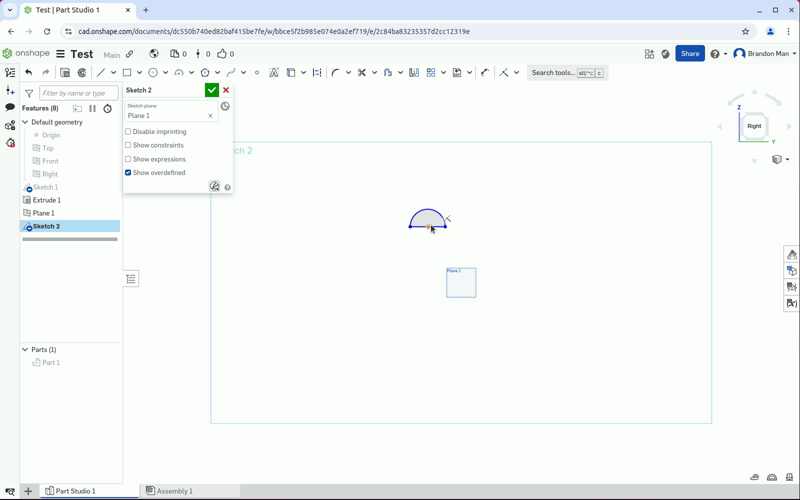
scroll(6)
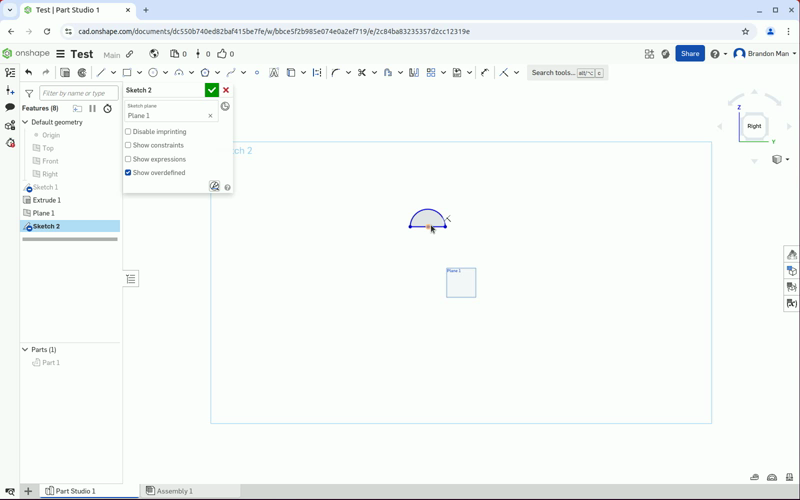
scroll(6)
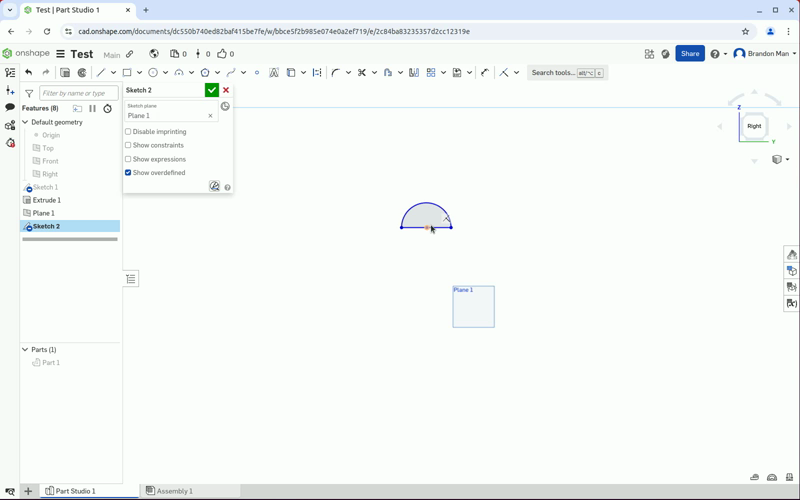
scroll(6)
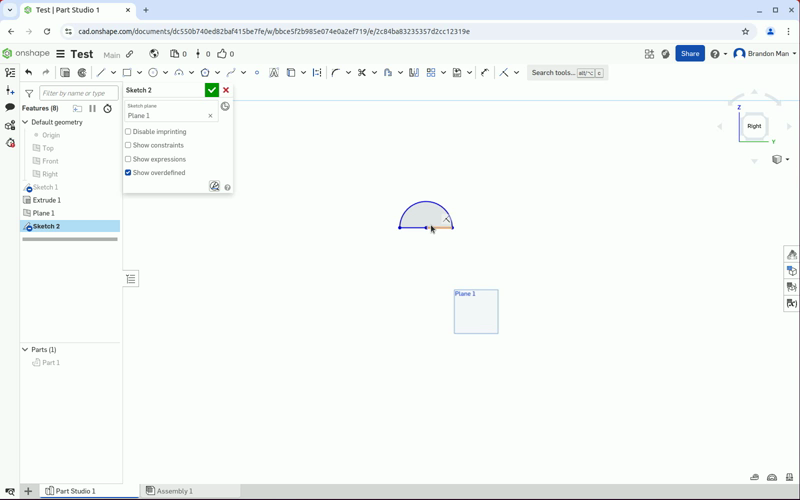
scroll(6)
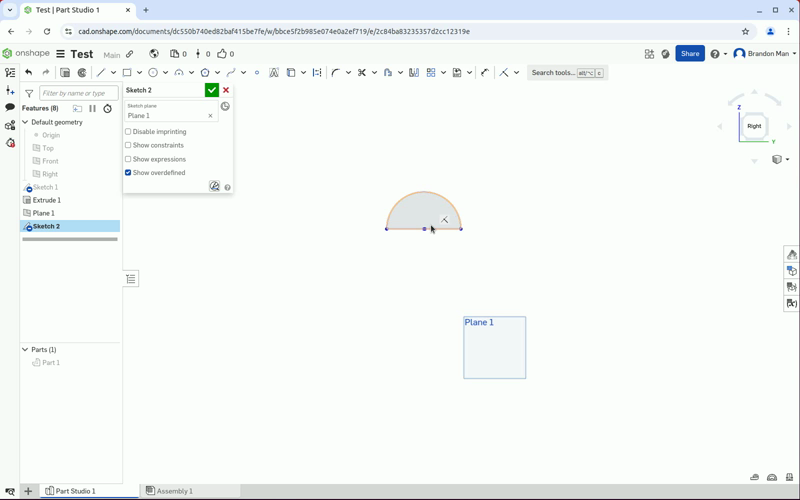
scroll(6)
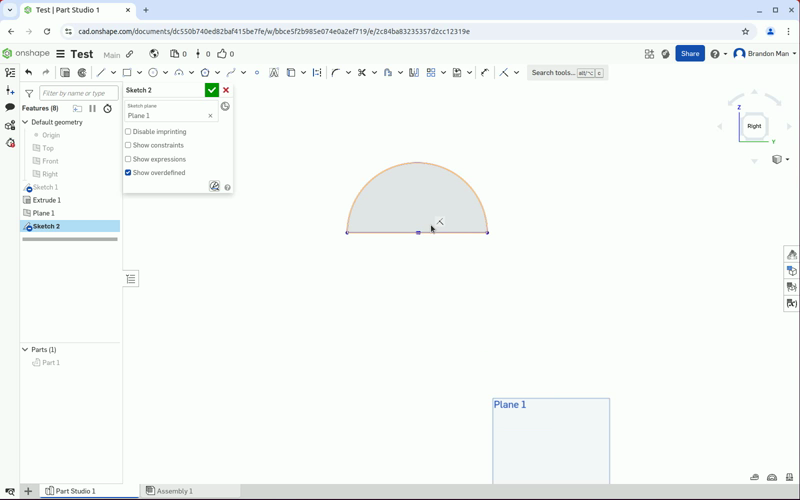
scroll(6)
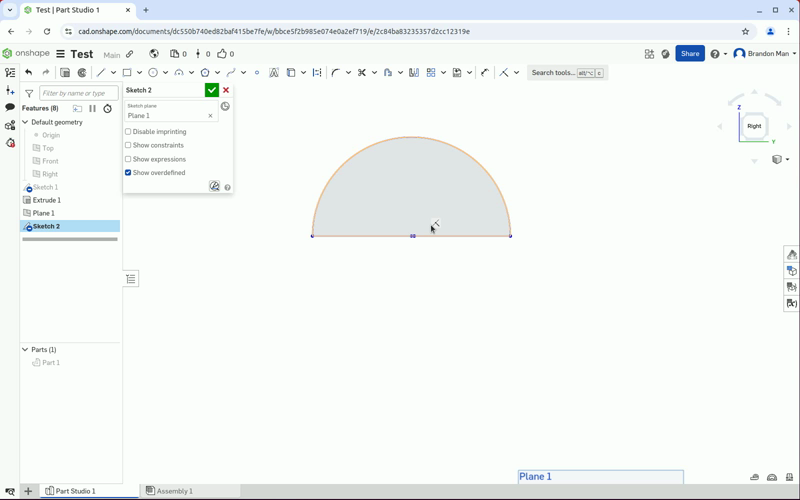
scroll(6)
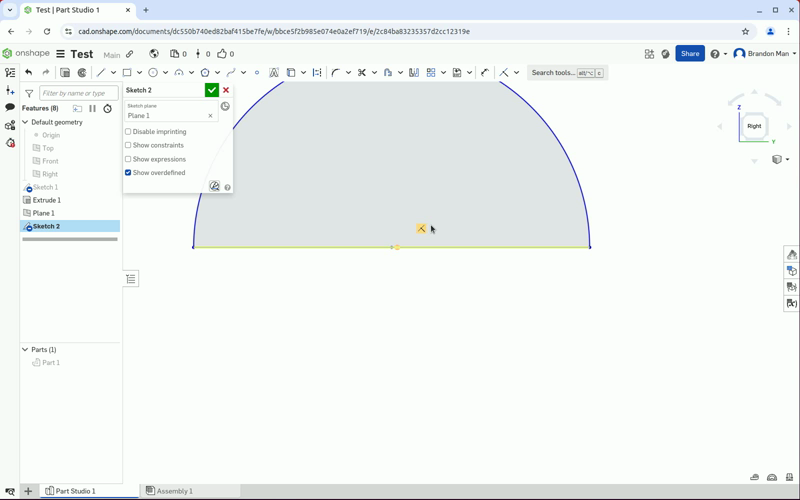
click(431, 224)
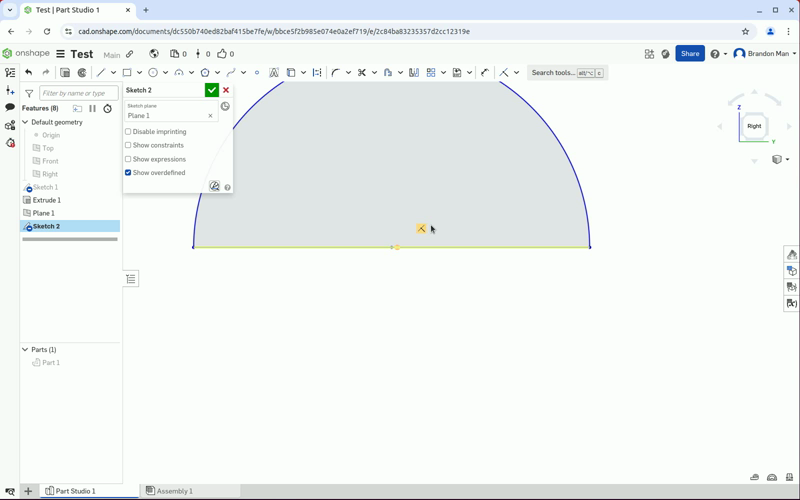
scroll(-6)
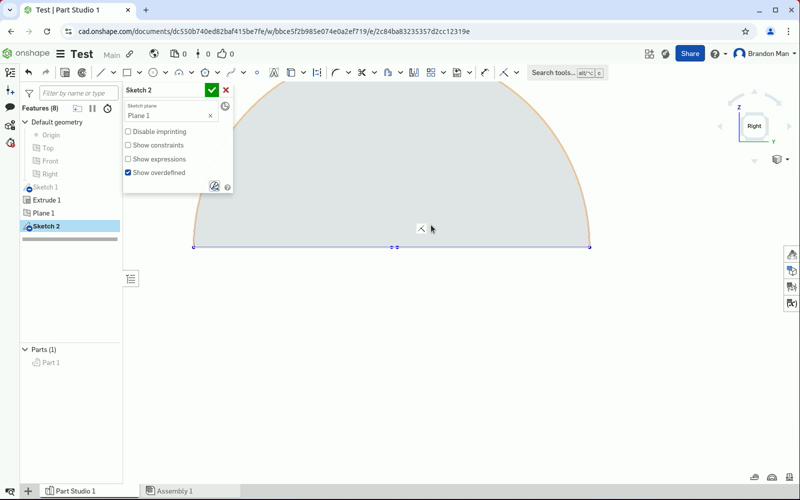
scroll(-6)
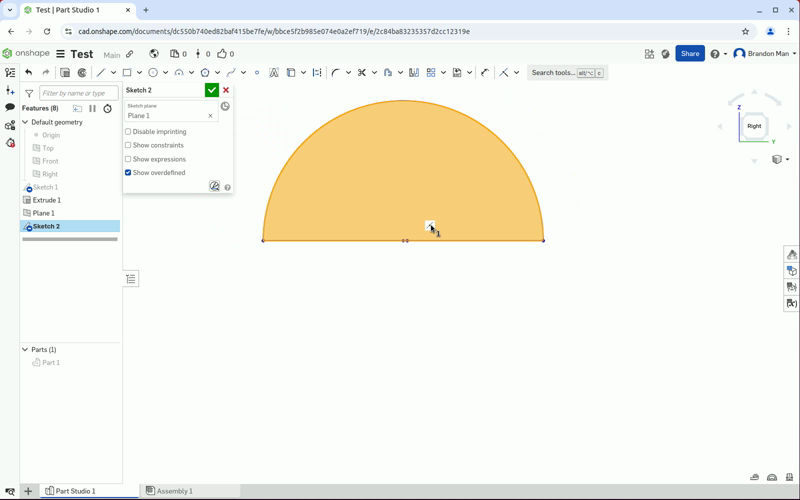
scroll(-6)
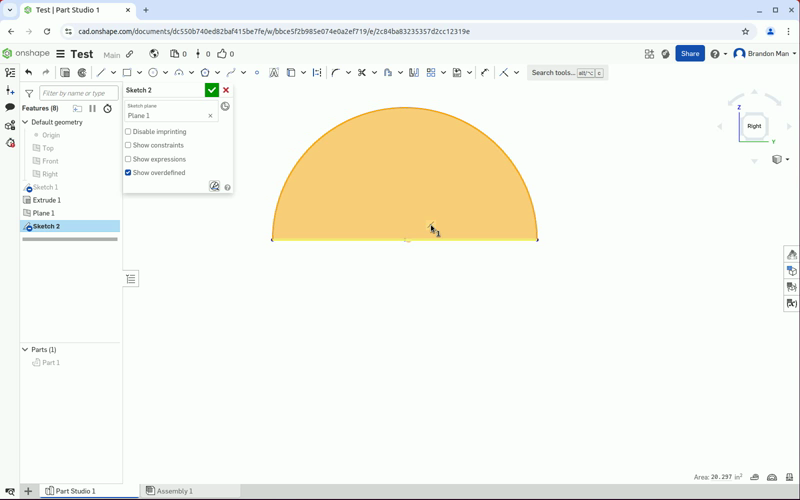
scroll(-6)
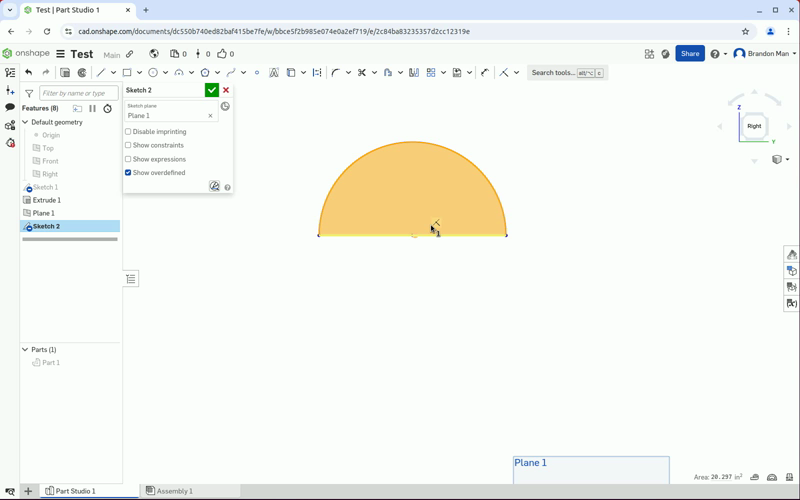
scroll(-6)
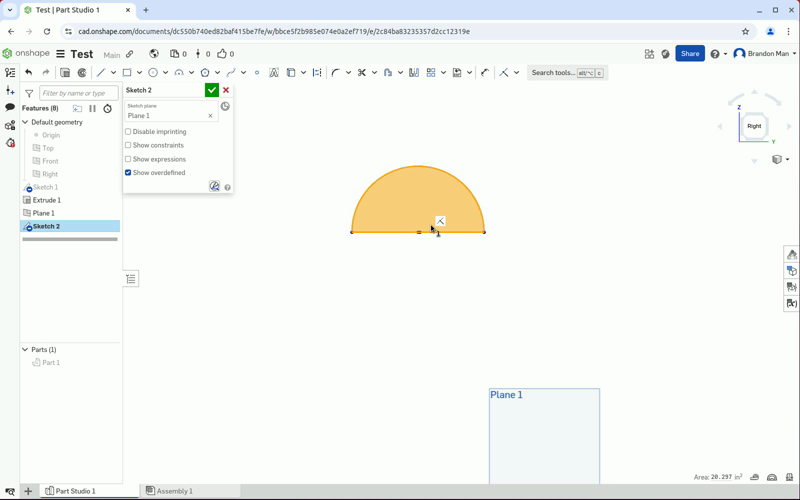
scroll(-6)
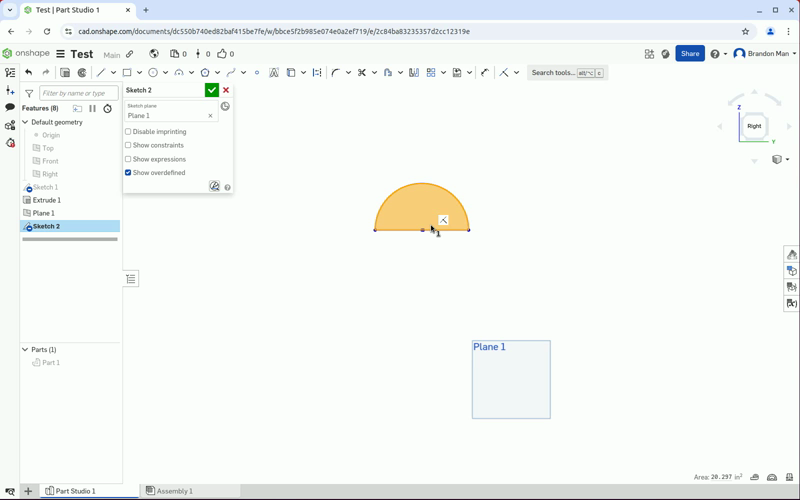
scroll(-6)
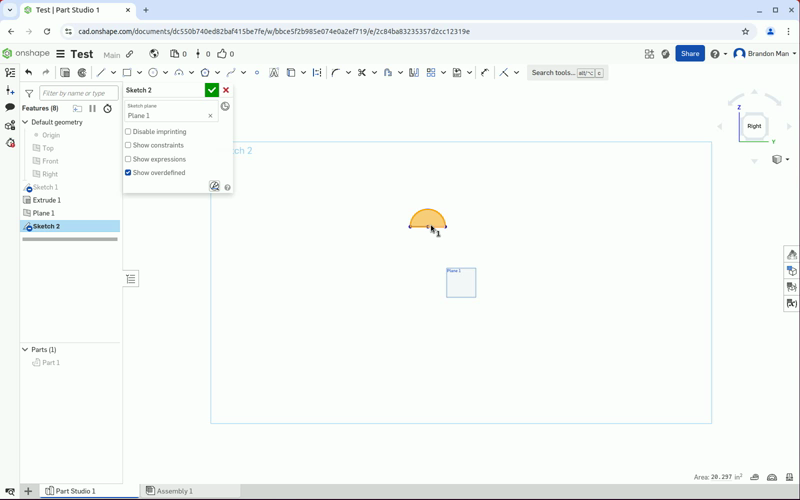
mouse_move(73, 352)
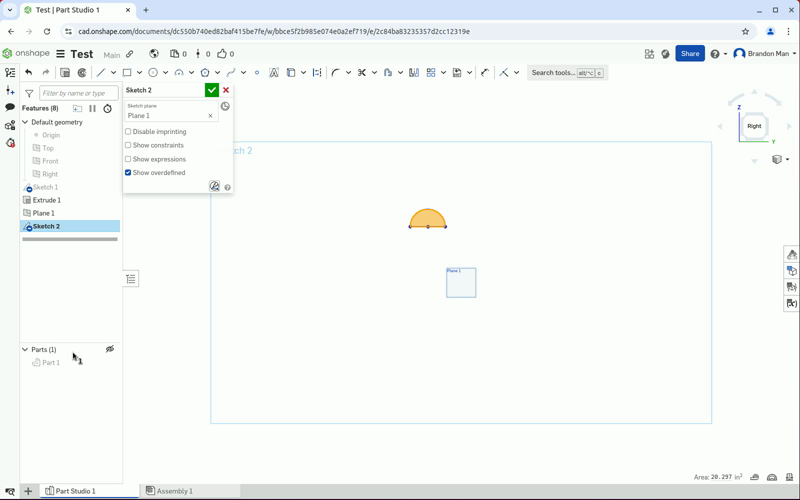
key(shift+y)
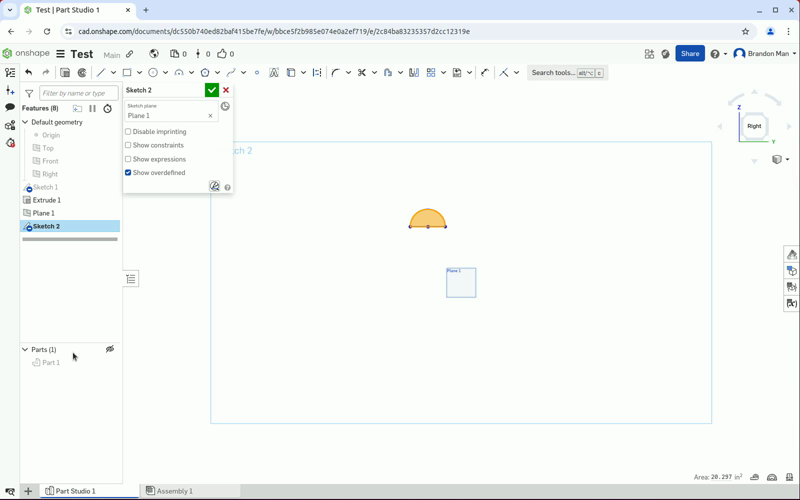
key(shift+e)
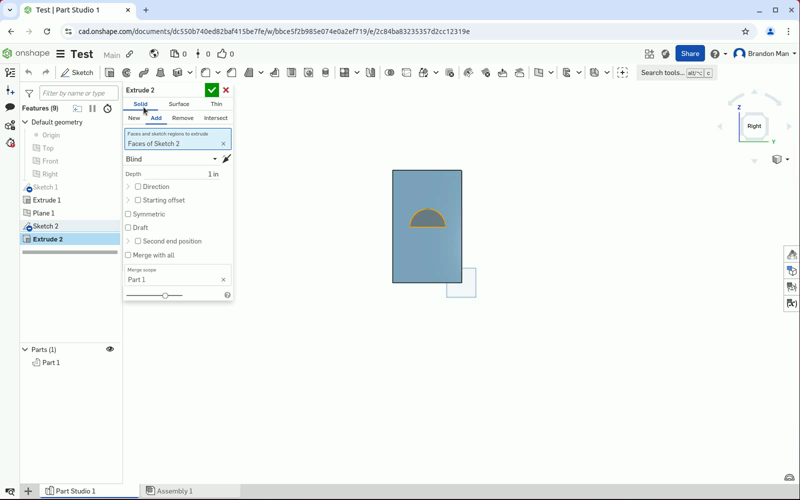
mouse_move(143, 106)
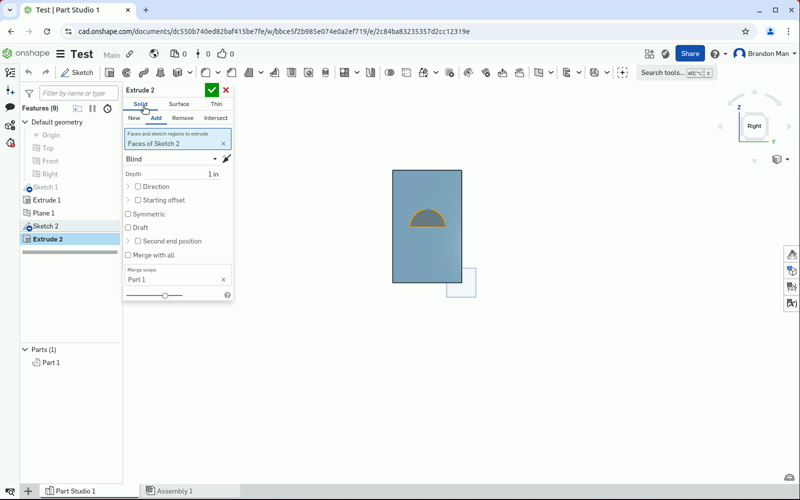
click(143, 106)
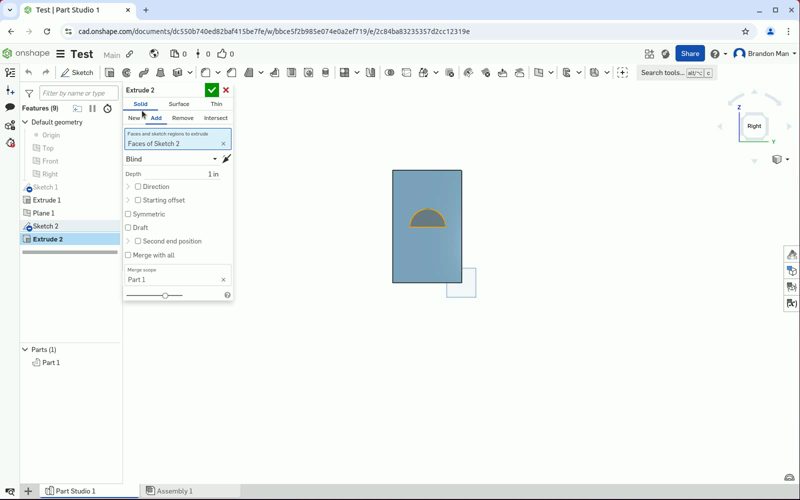
mouse_move(137, 120)
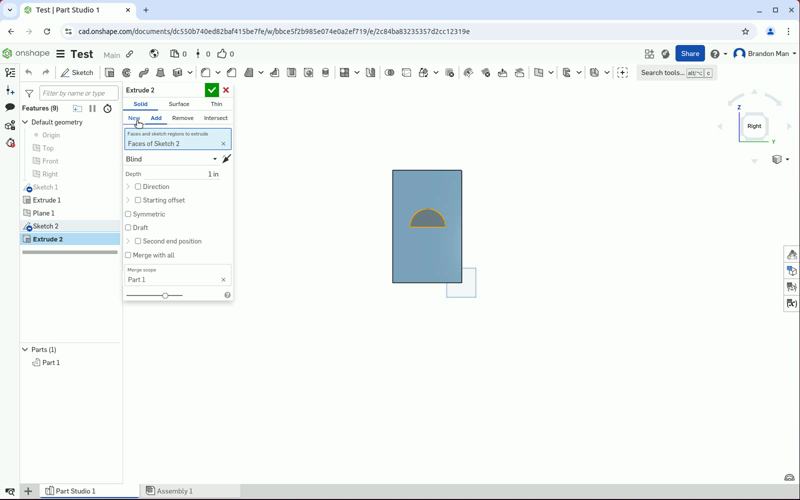
click(137, 120)
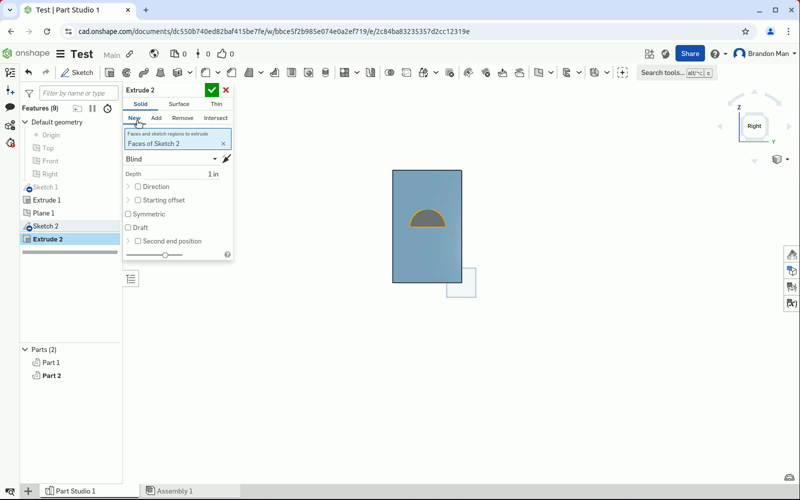
key(tab, 4)
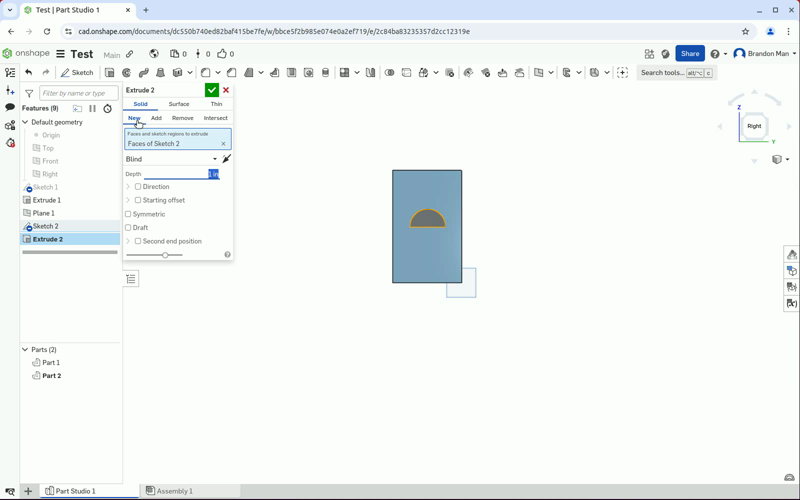
text(4.574)
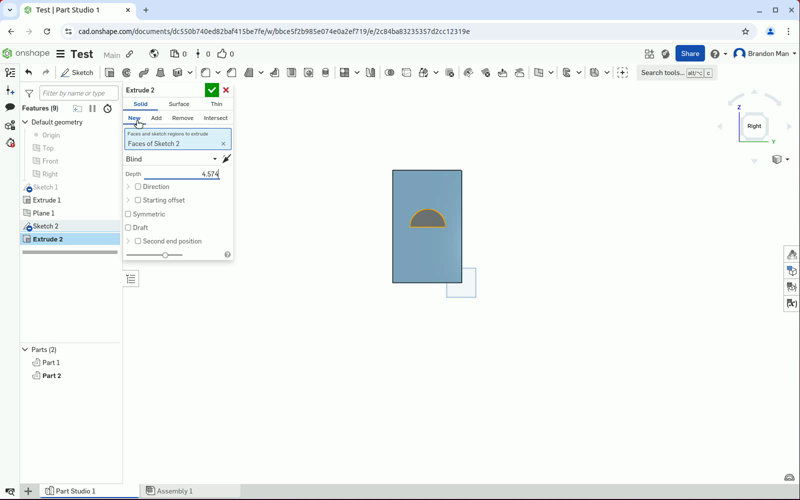
key(enter)
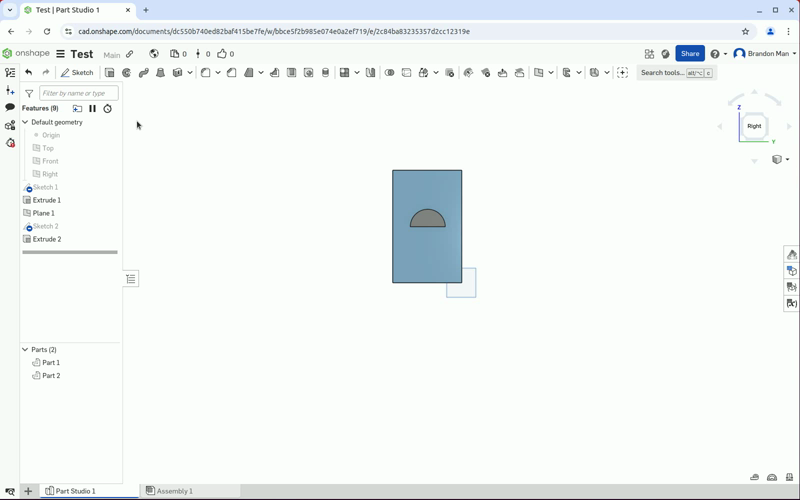
key(shift+h)
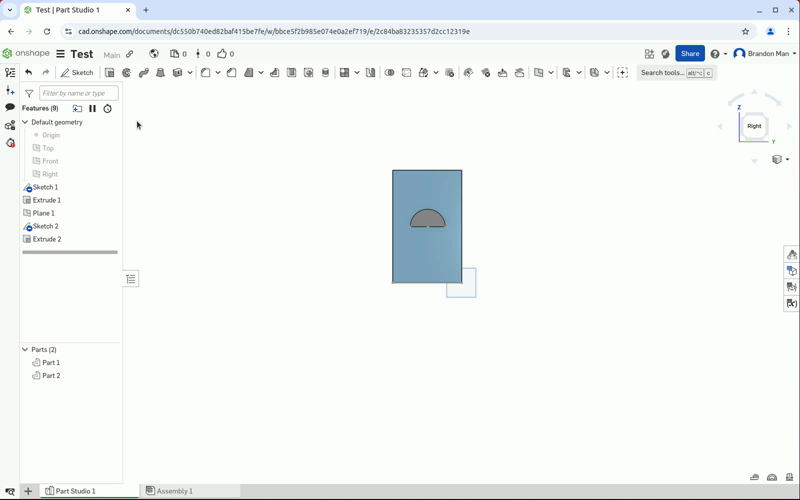
key(shift+h)
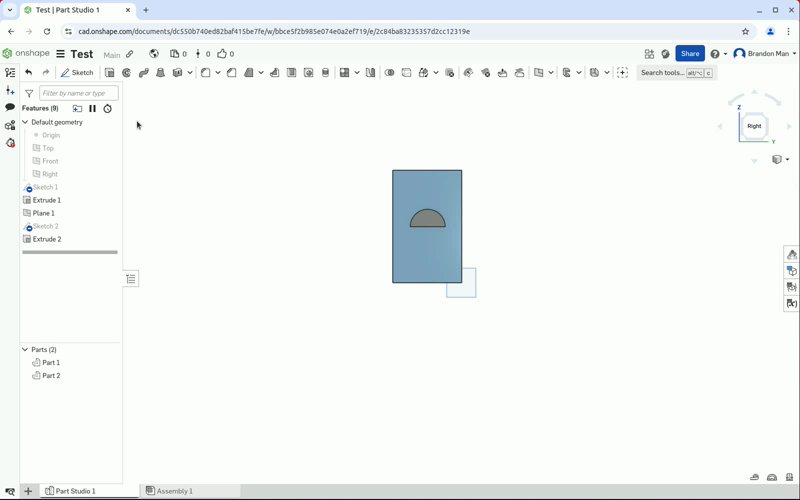
mouse_move(73, 189)
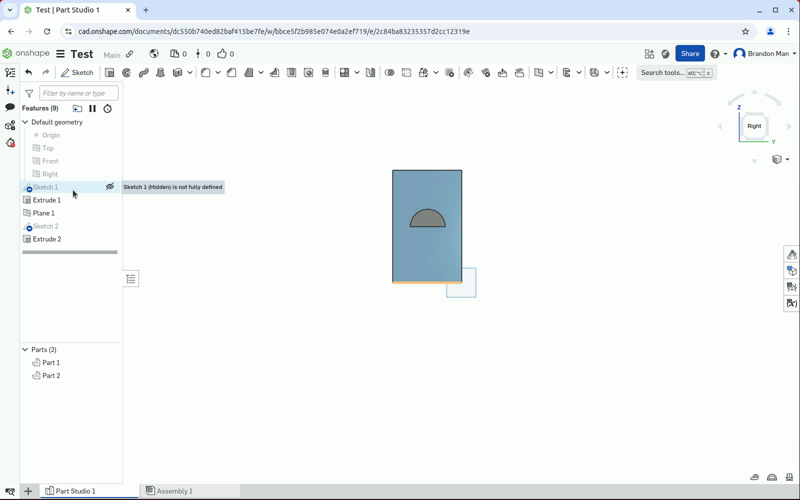
click(73, 189)
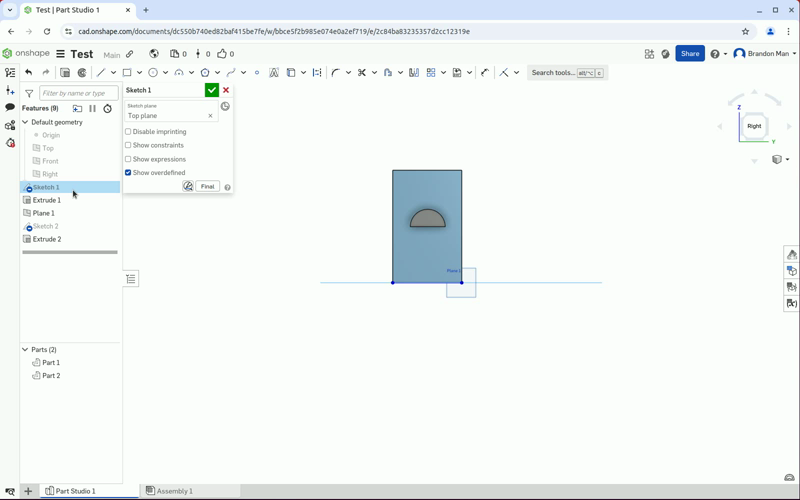
mouse_move(229, 92)
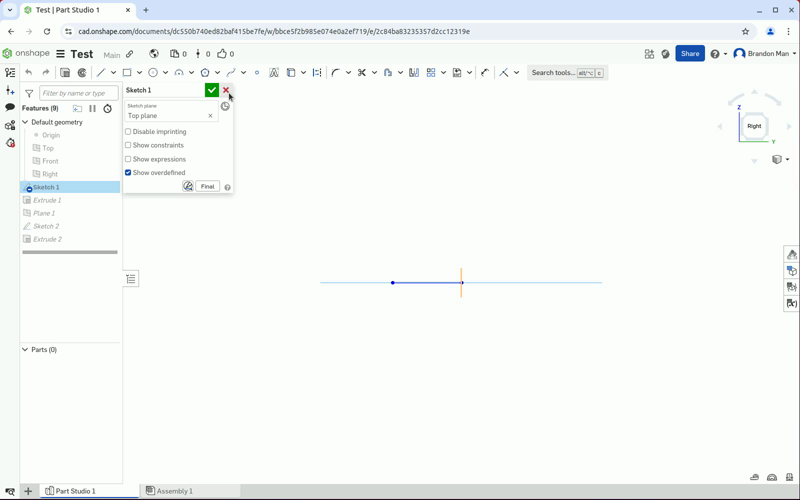
click(229, 92)
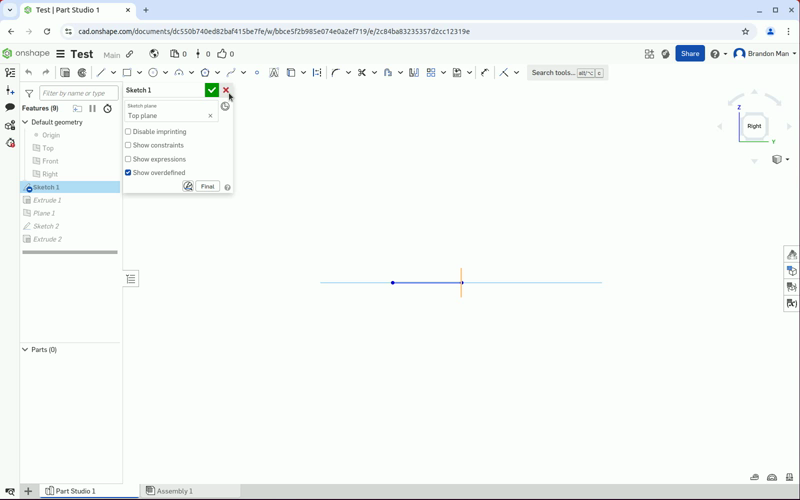
key(shift+s)
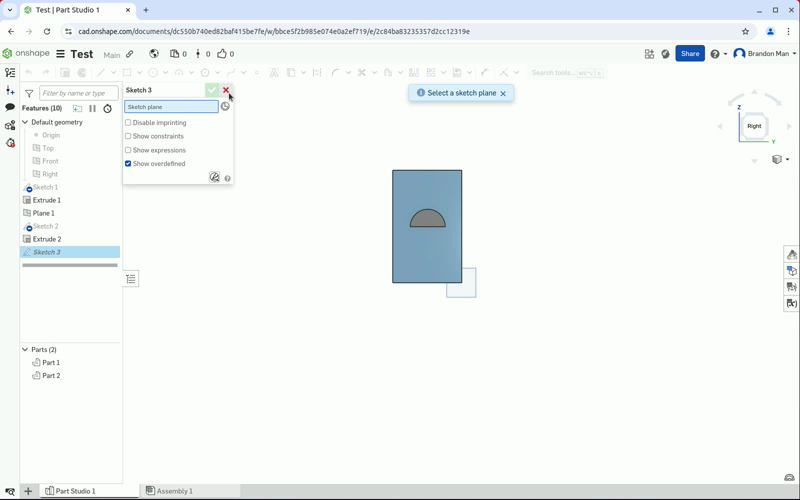
mouse_move(73, 215)
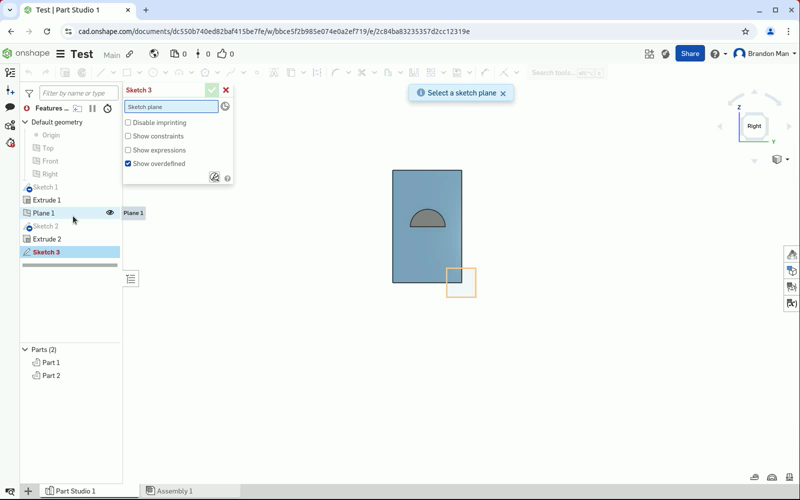
click(73, 215)
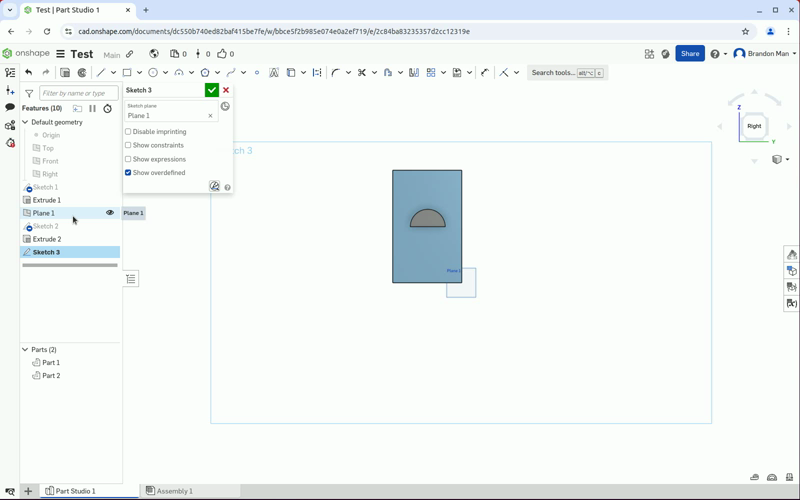
mouse_move(73, 352)
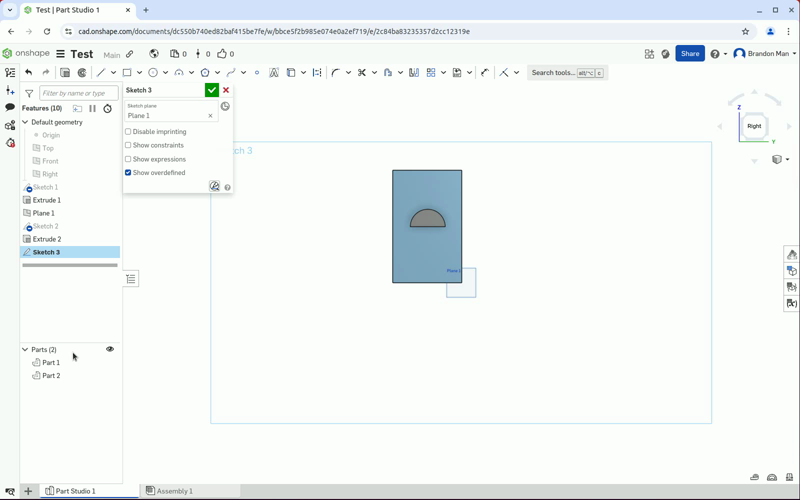
key(y)
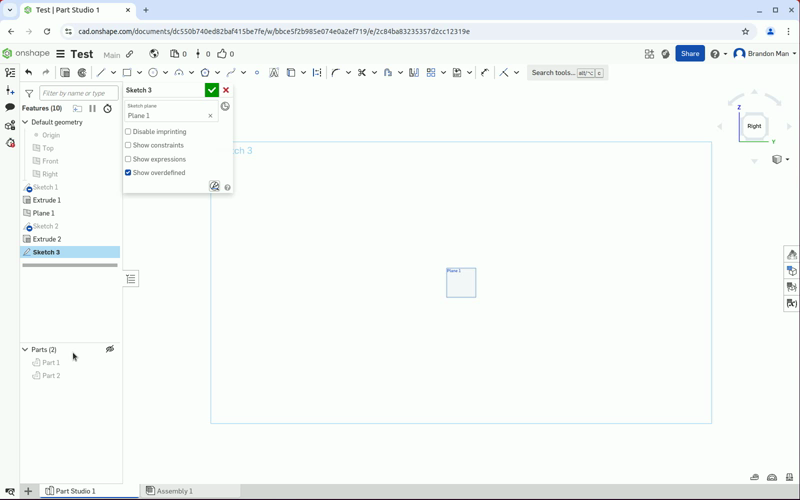
key(a)
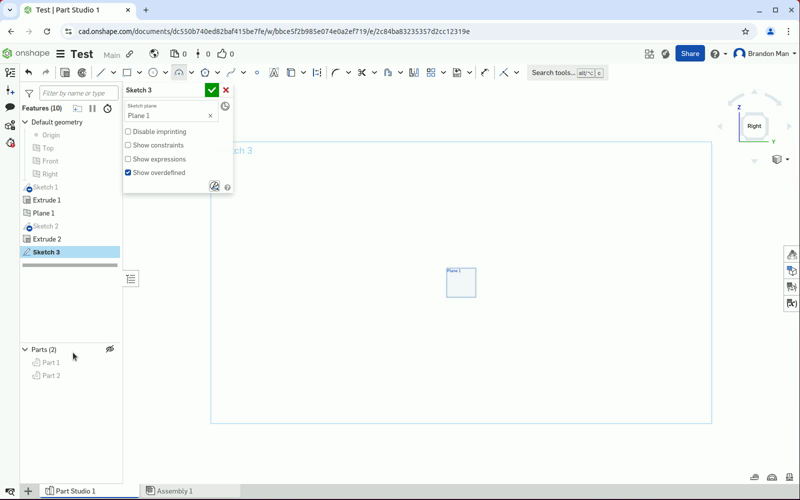
key_down(shift)
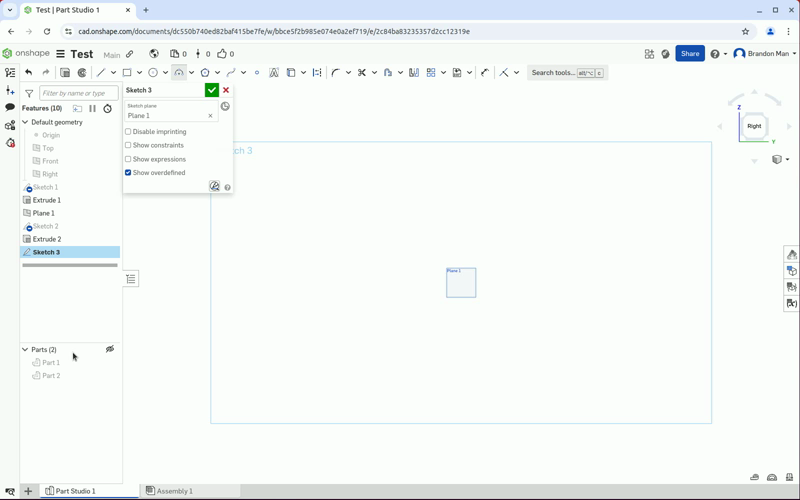
mouse_move(410, 226)
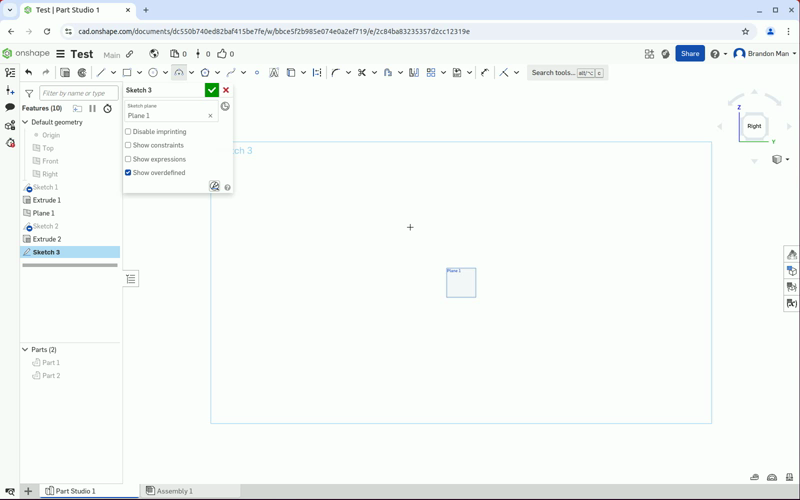
click(410, 226)
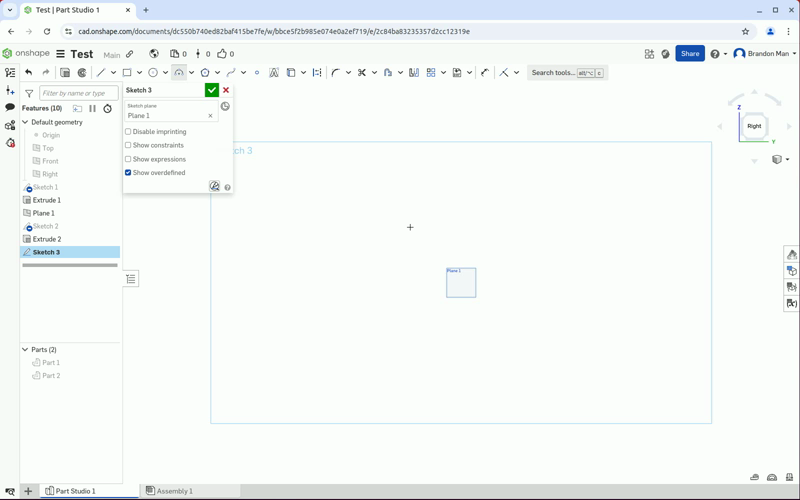
key_up(shift)
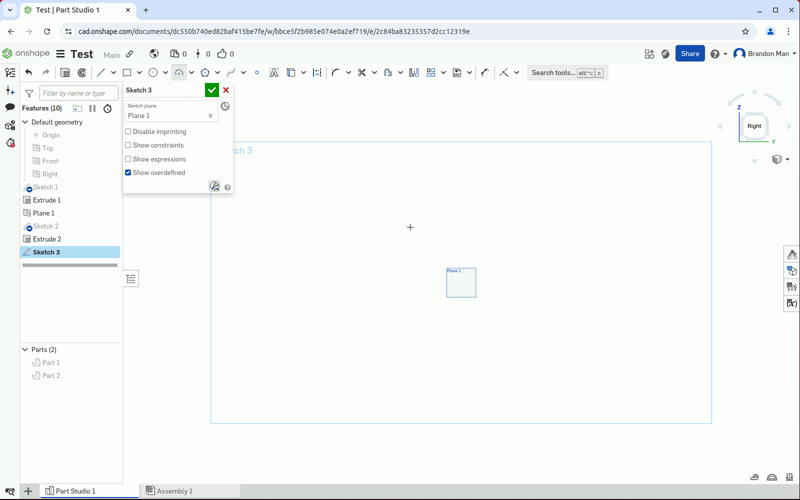
key_down(shift)
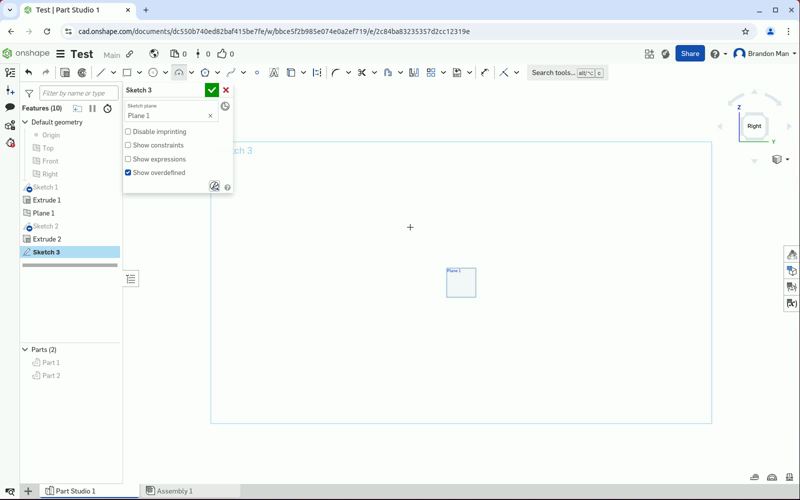
mouse_move(445, 226)
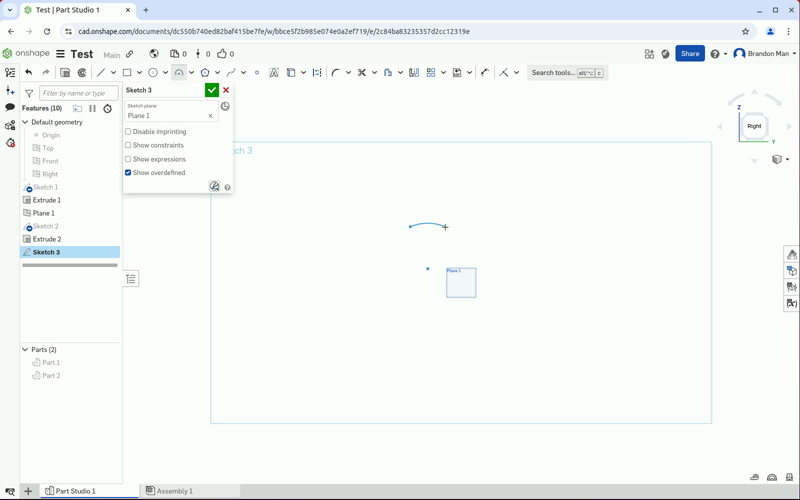
click(445, 226)
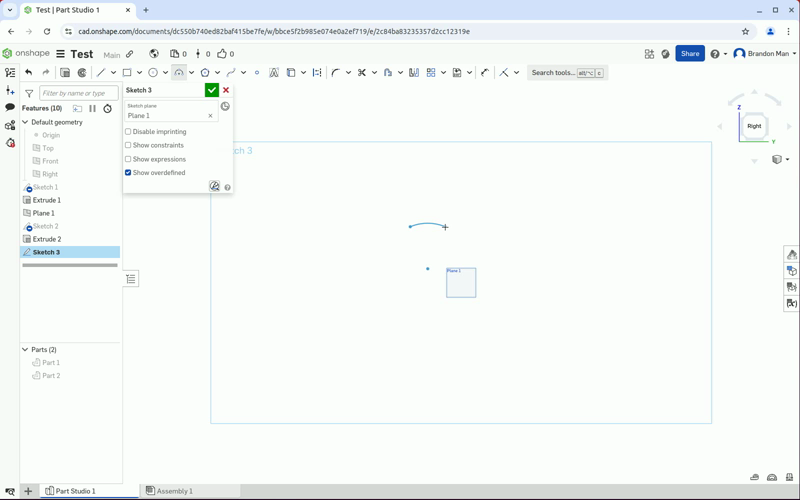
mouse_move(427, 243)
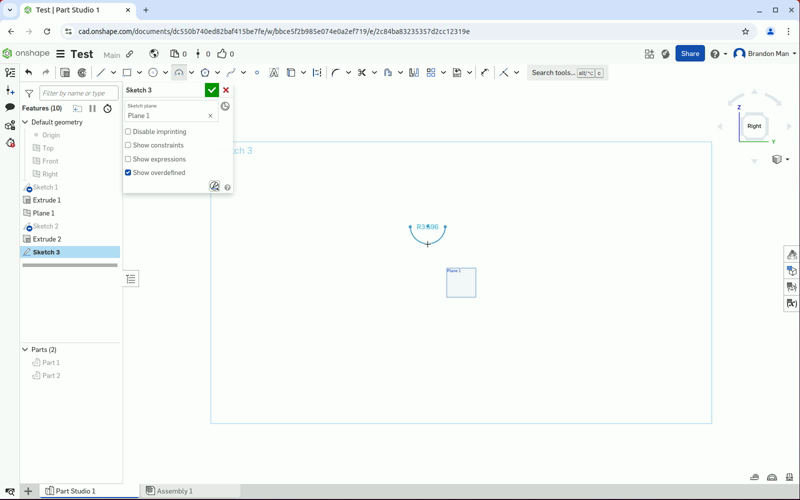
click(427, 243)
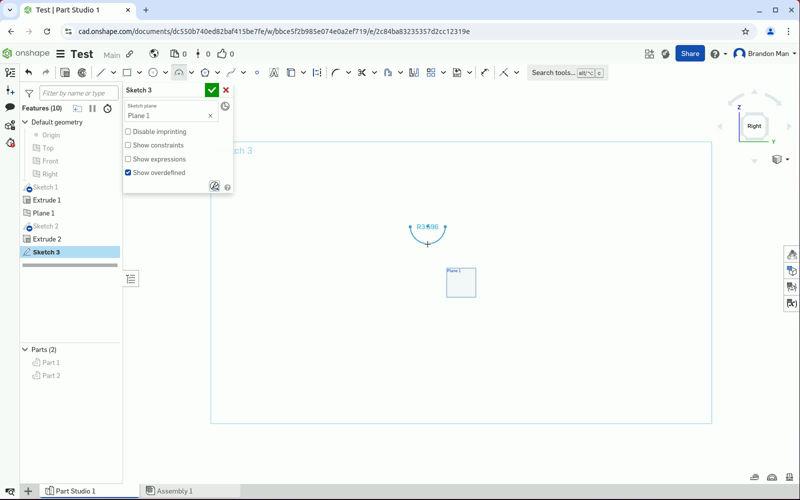
key_up(shift)
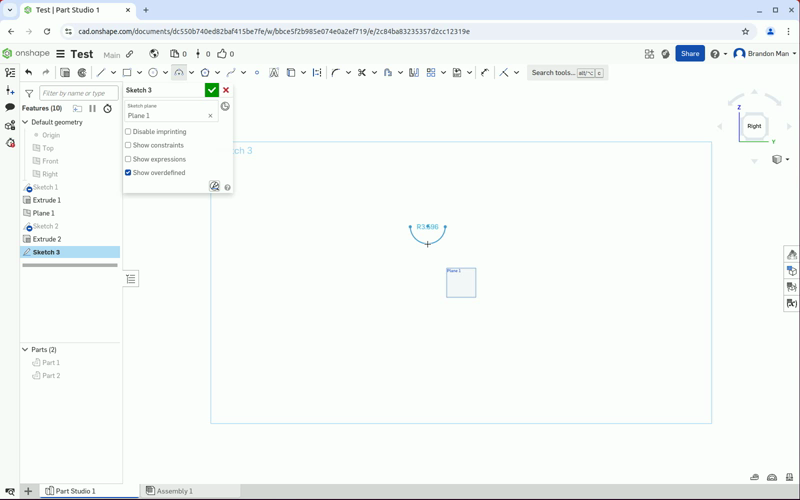
key(esc)
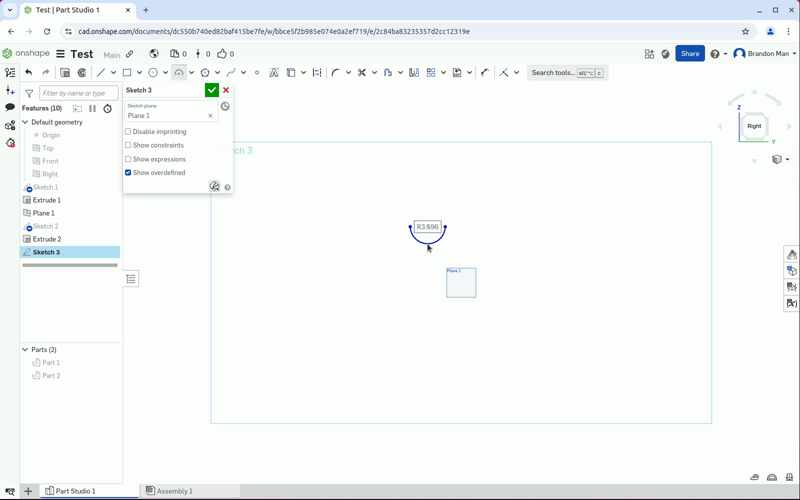
key(l)
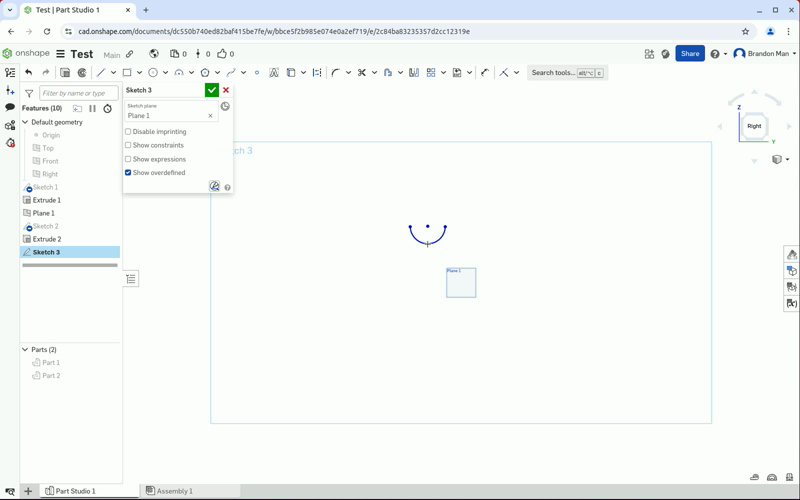
mouse_move(445, 226)
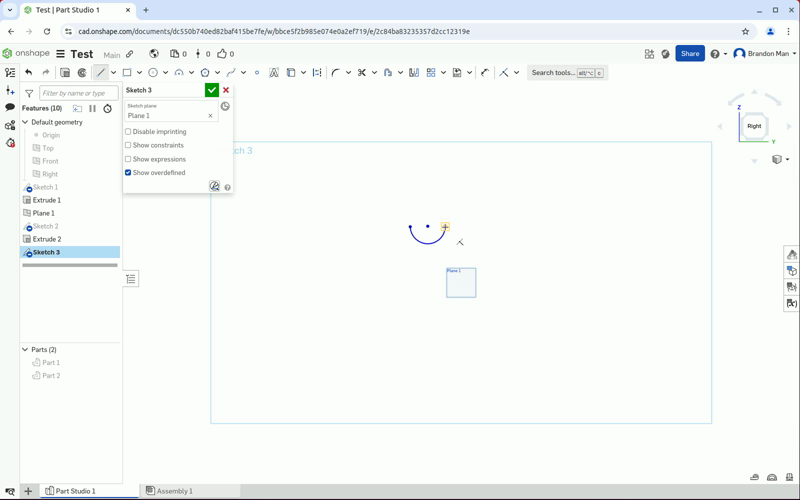
click(445, 226)
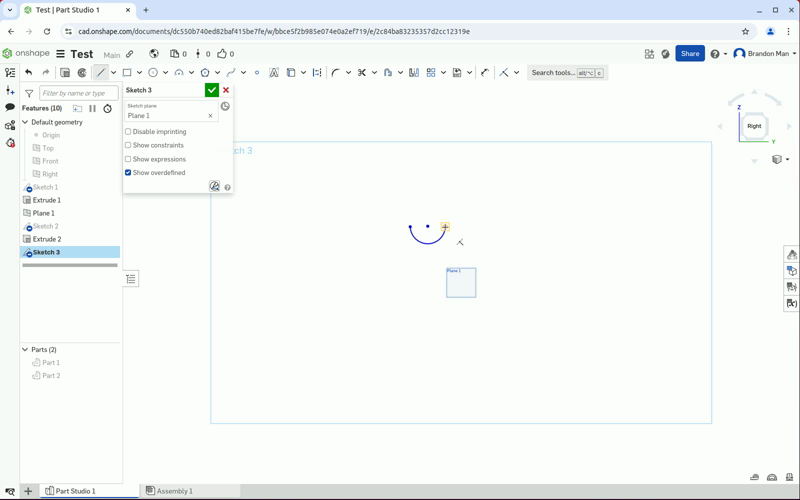
key_down(shift)
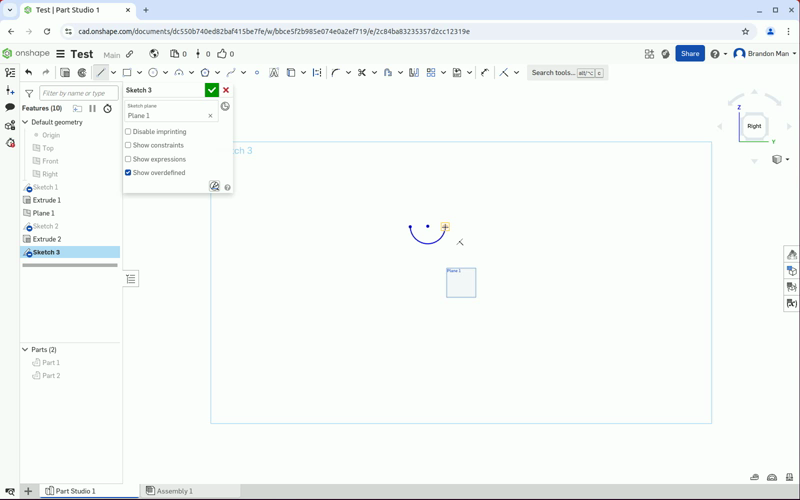
mouse_move(475, 226)
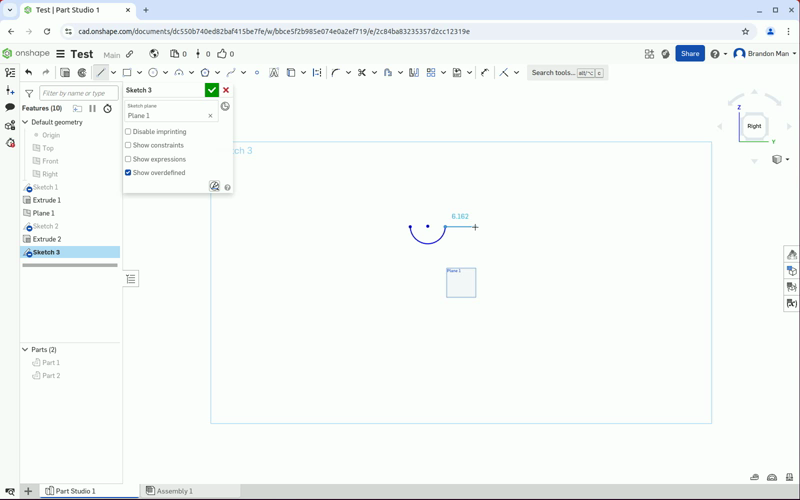
mouse_move(428, 226)
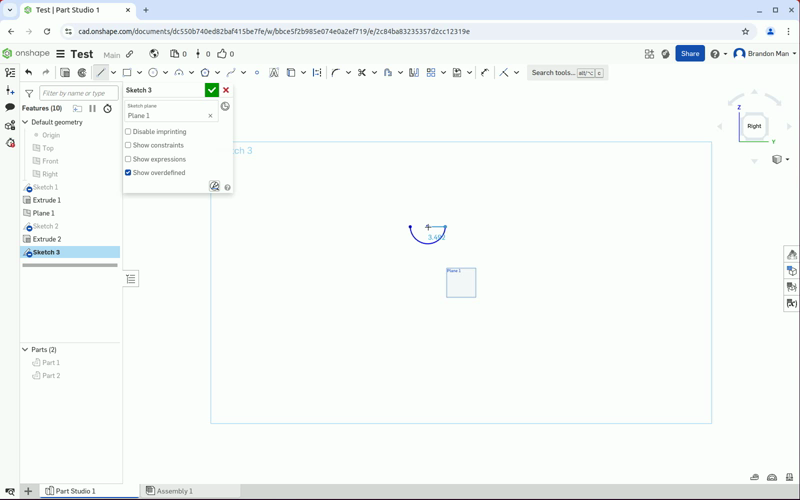
click(428, 226)
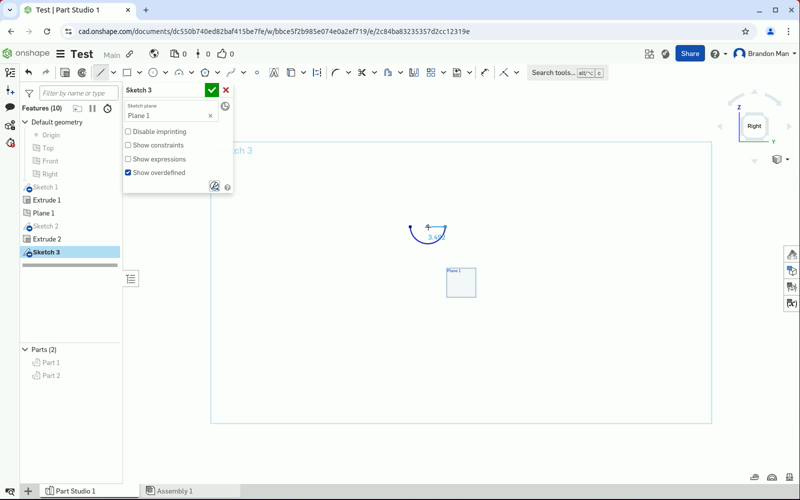
key_up(shift)
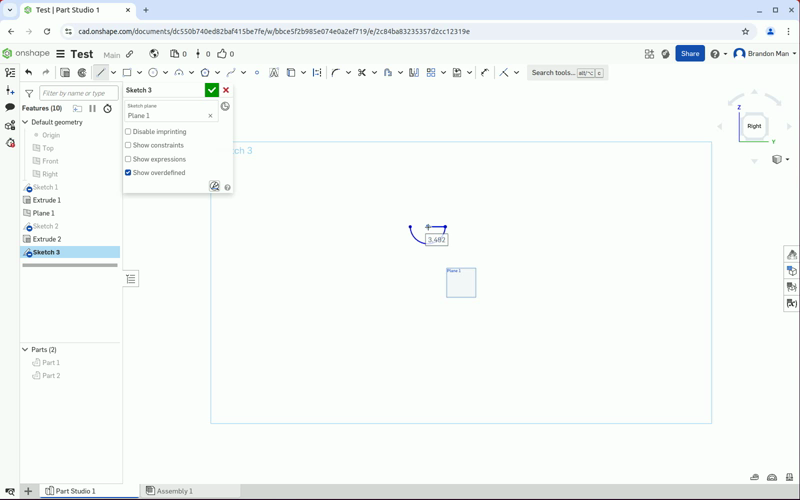
mouse_move(458, 226)
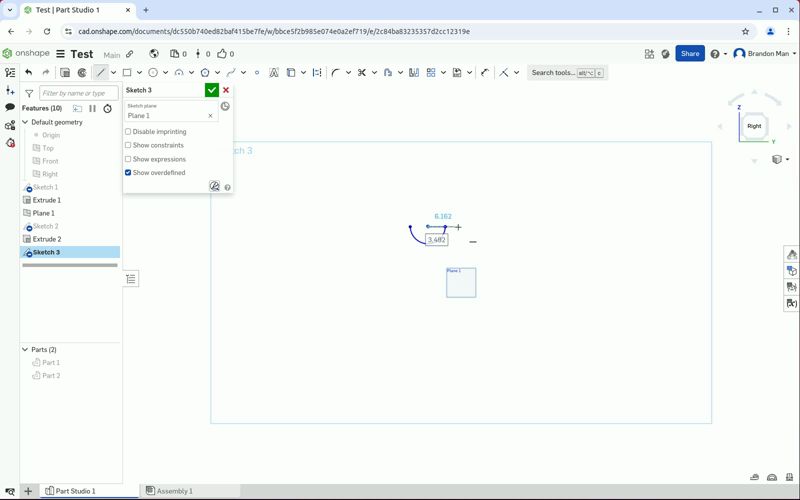
key_down(shift)
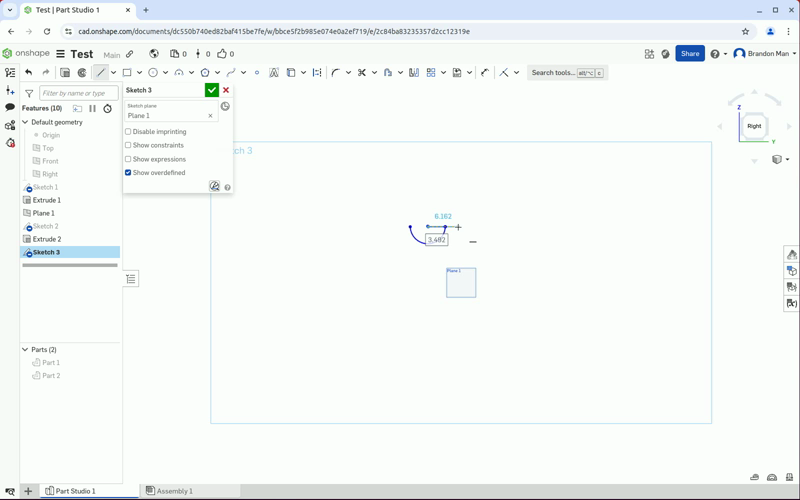
mouse_move(410, 226)
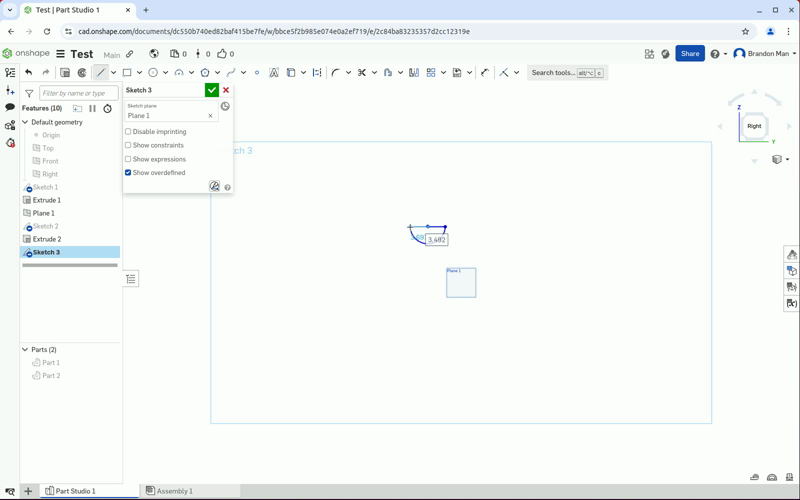
key_up(shift)
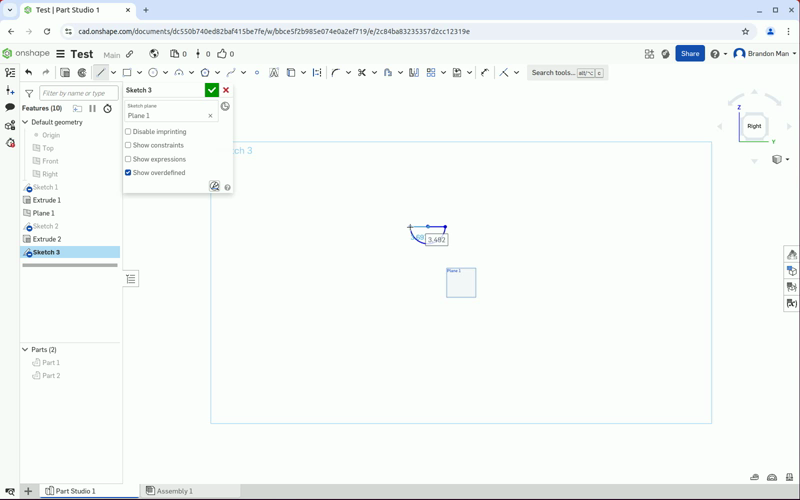
click(410, 226)
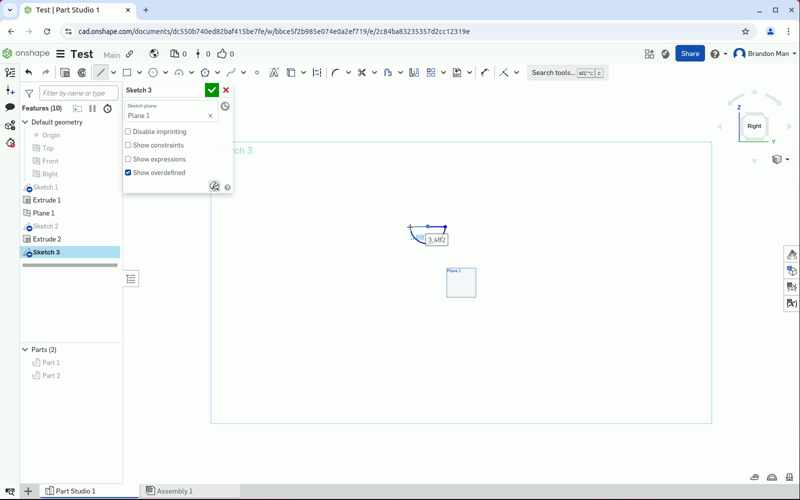
key(esc)
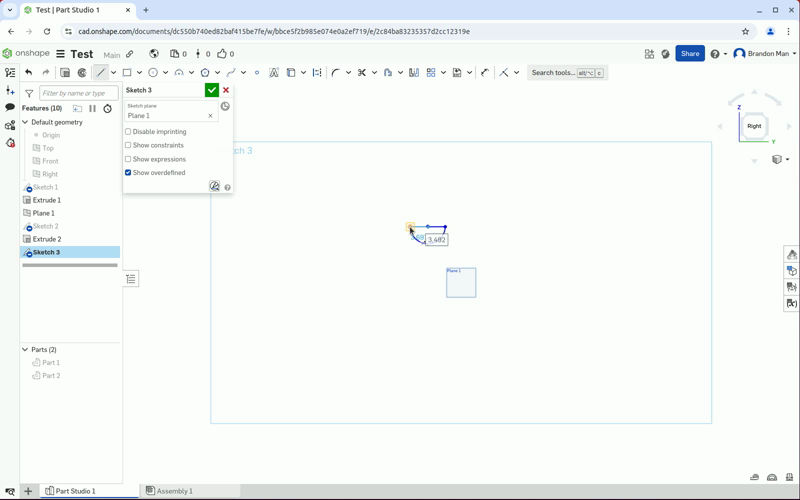
mouse_move(434, 240)
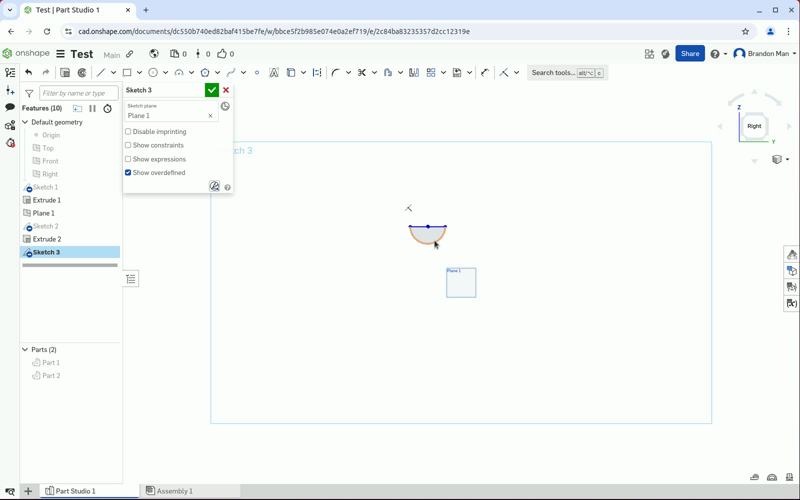
scroll(6)
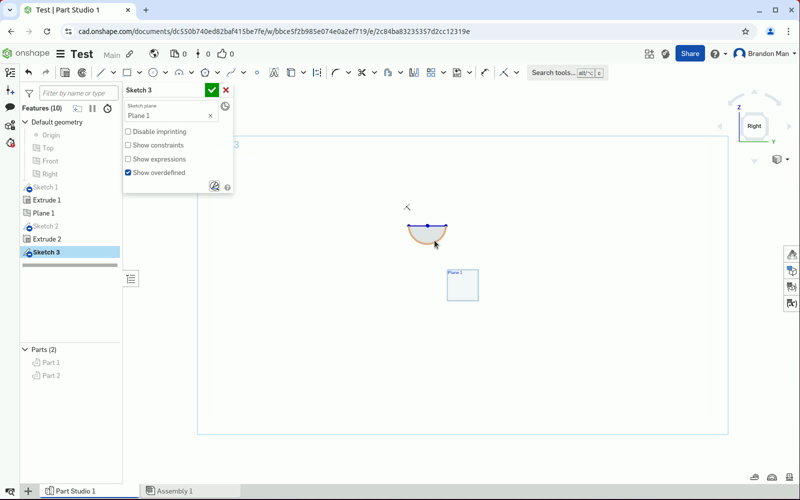
scroll(6)
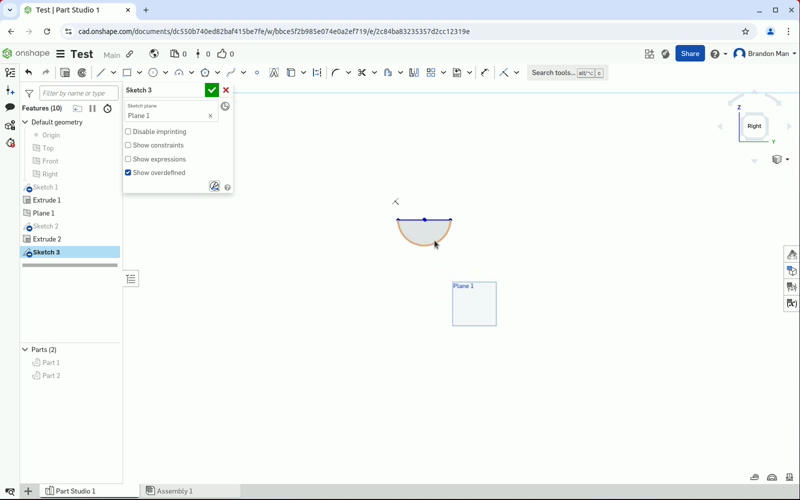
scroll(6)
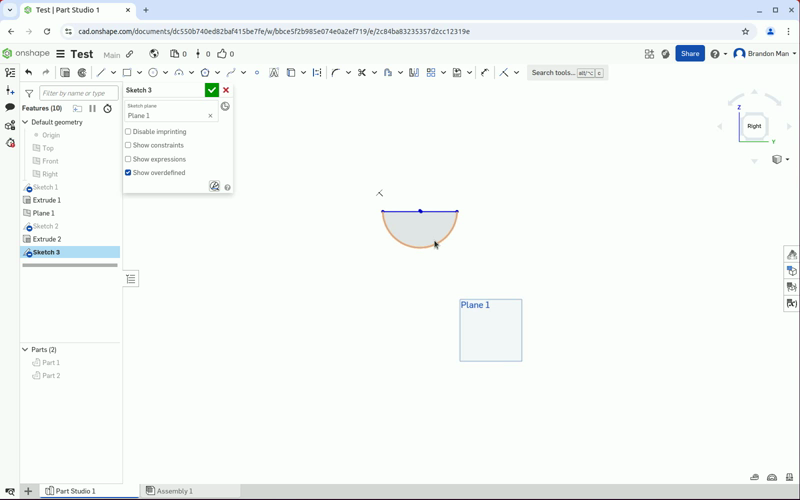
scroll(6)
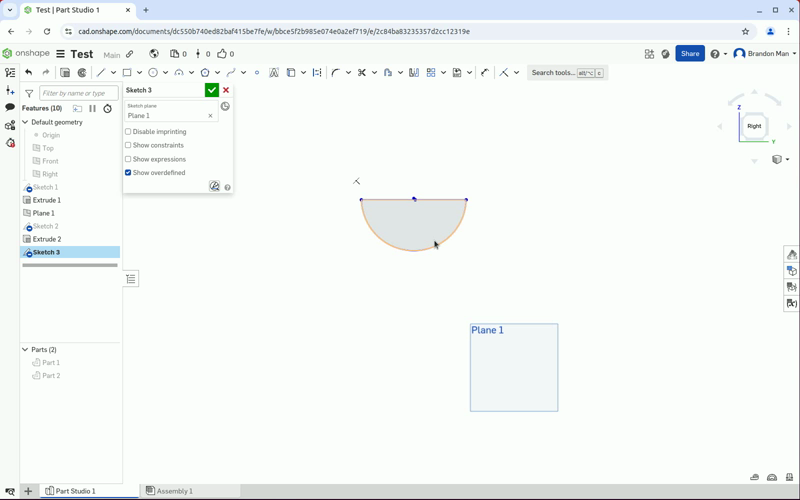
scroll(6)
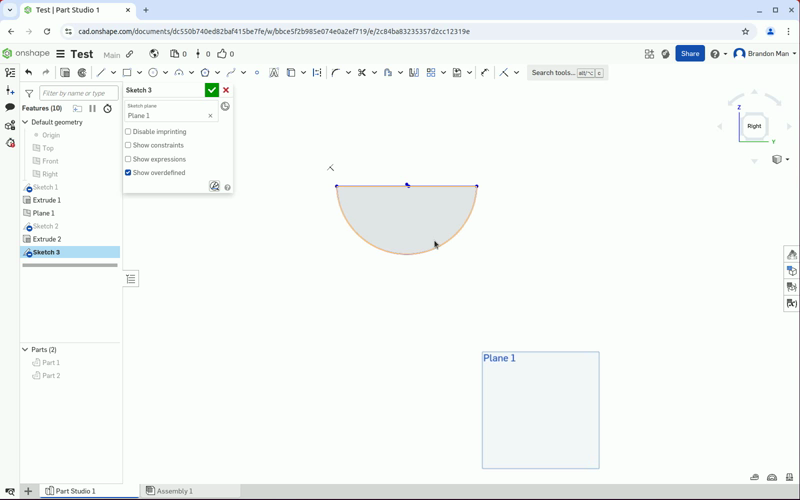
scroll(6)
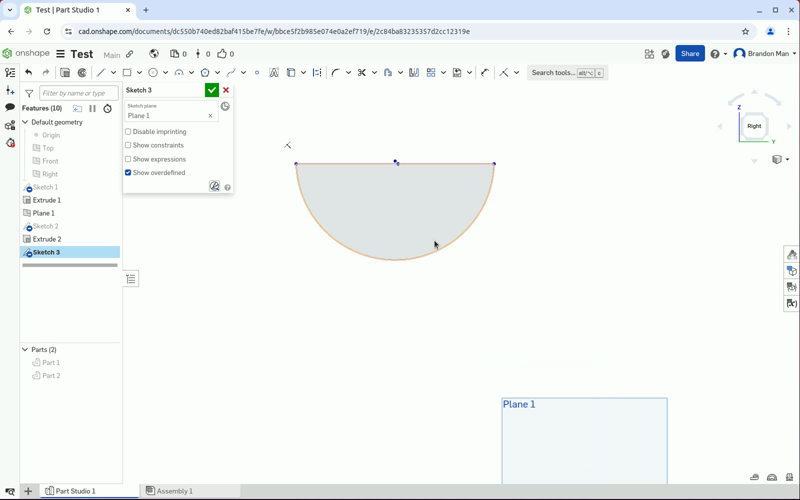
scroll(6)
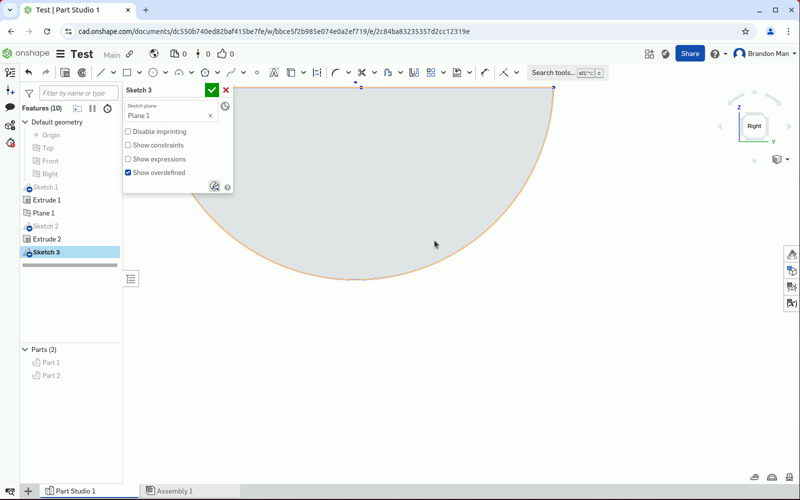
click(434, 240)
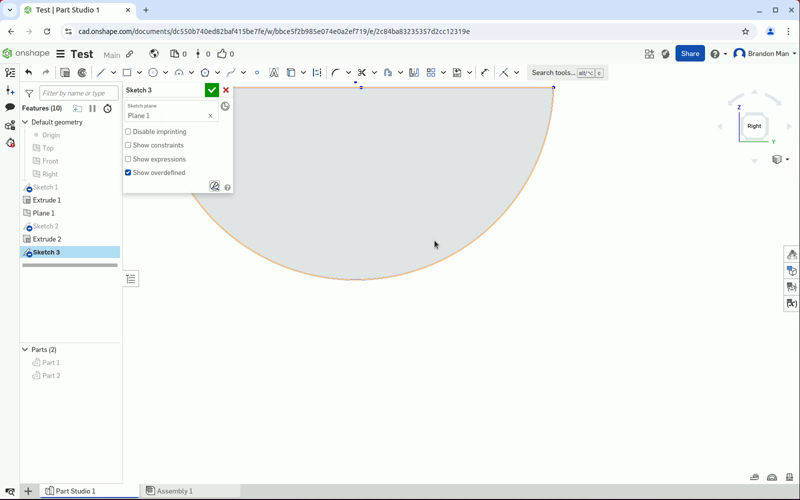
scroll(-6)
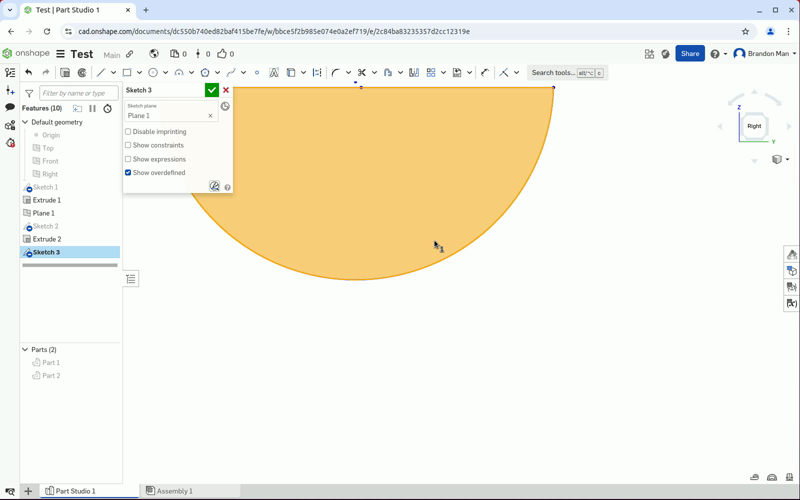
scroll(-6)
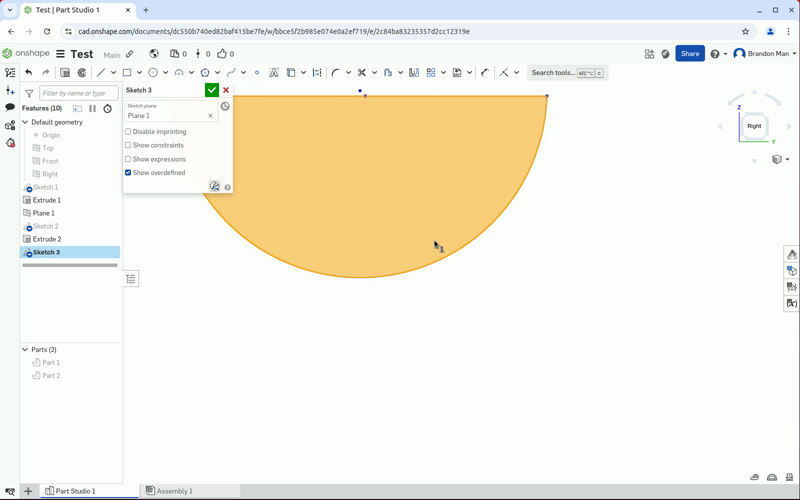
scroll(-6)
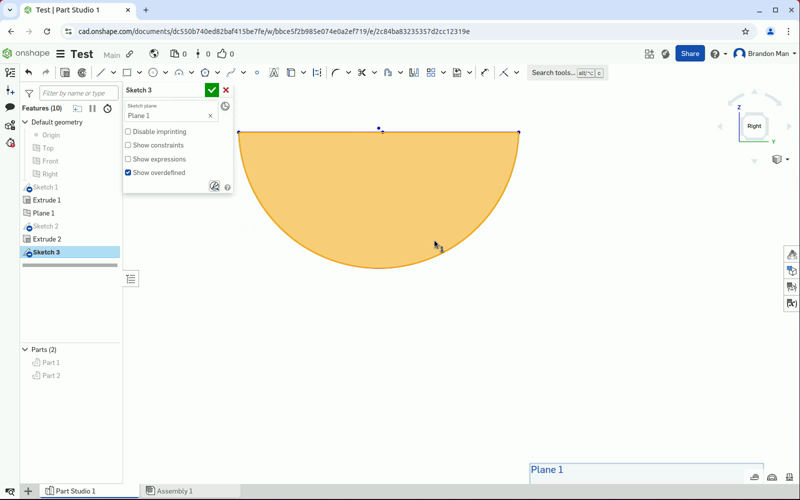
scroll(-6)
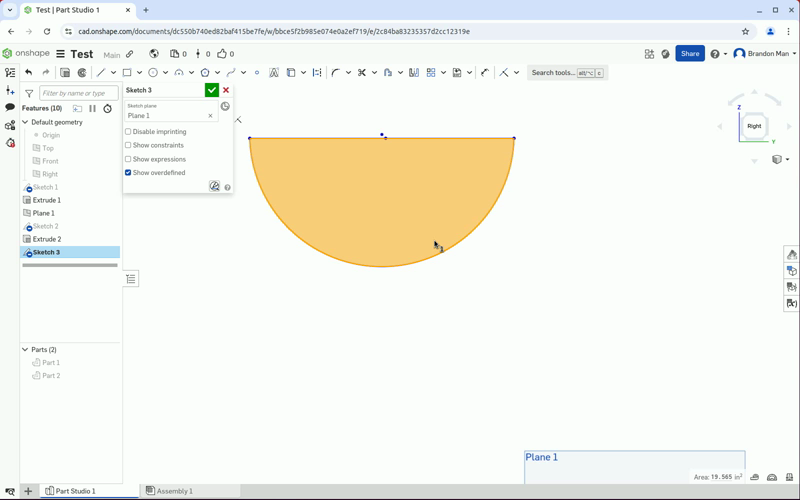
scroll(-6)
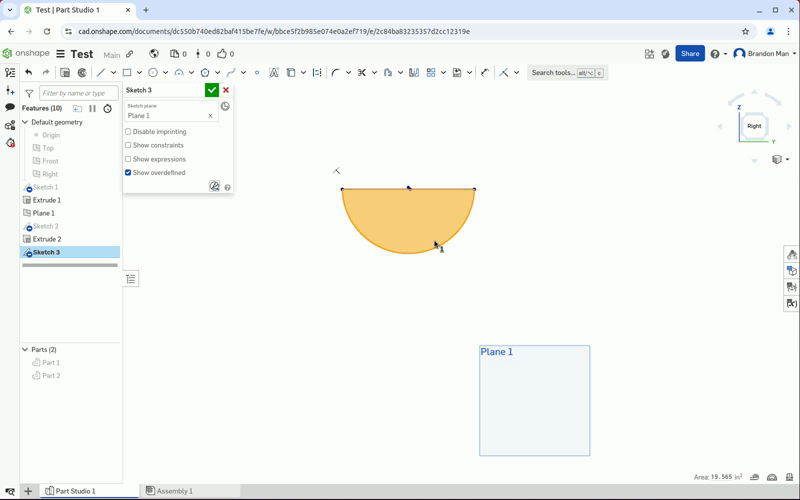
scroll(-6)
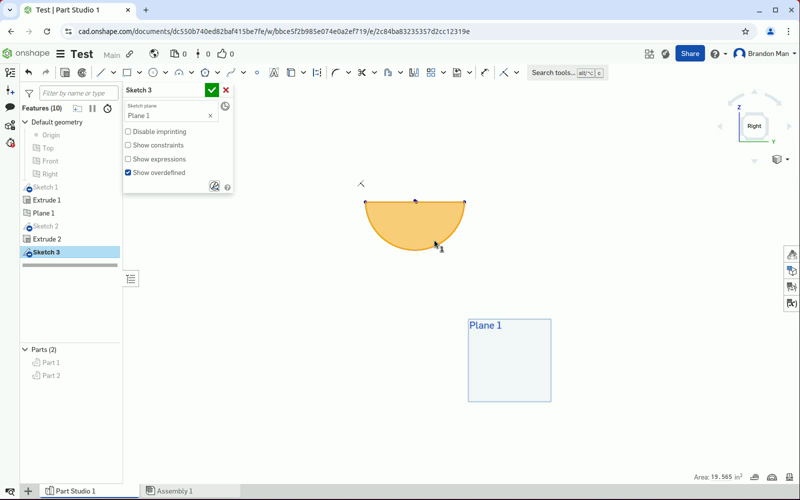
scroll(-6)
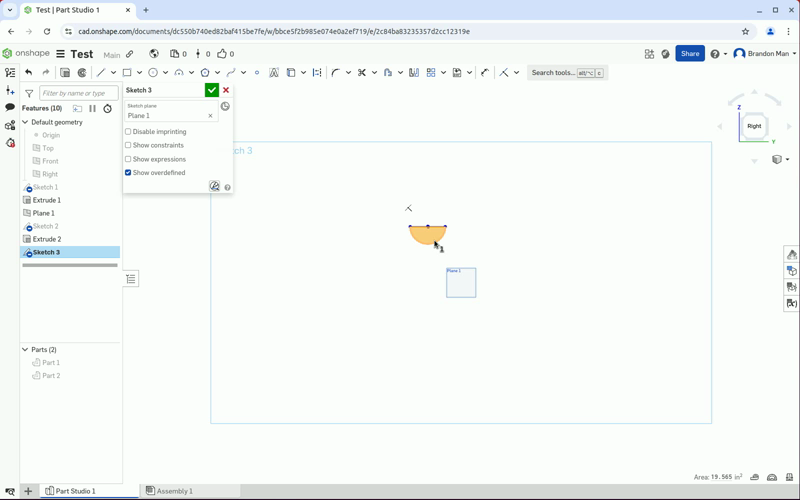
mouse_move(73, 352)
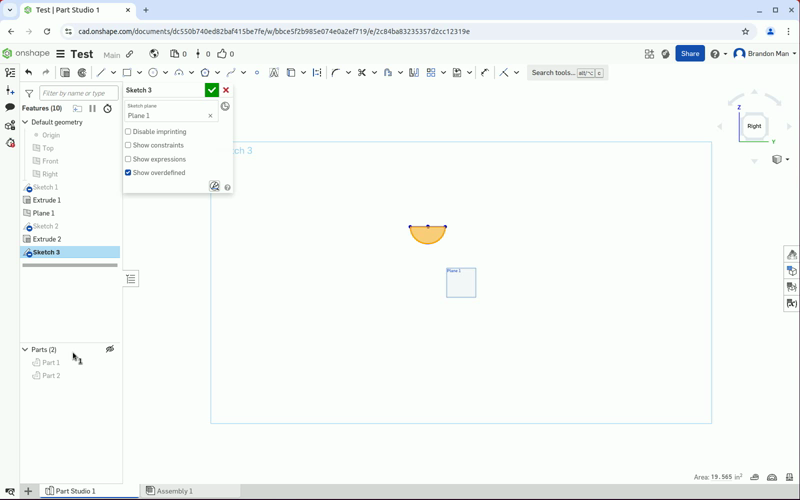
key(shift+y)
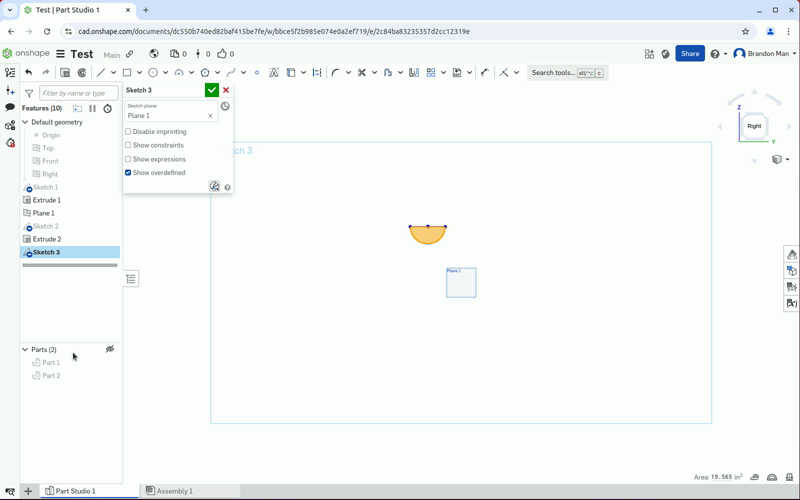
key(shift+e)
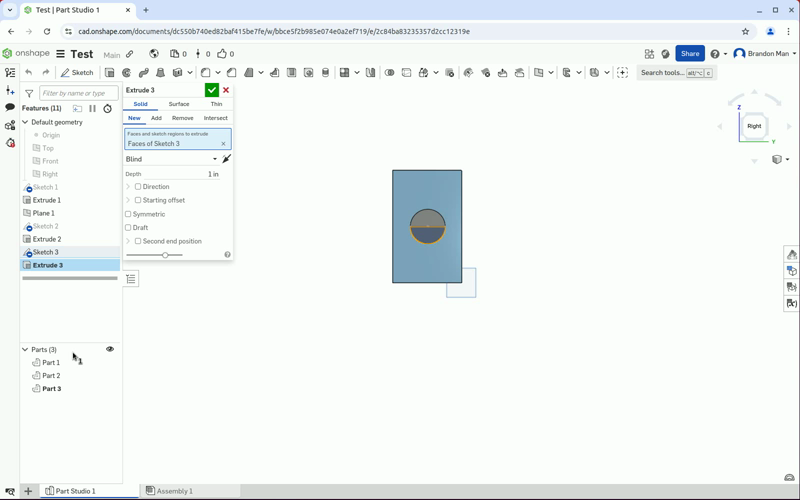
mouse_move(143, 106)
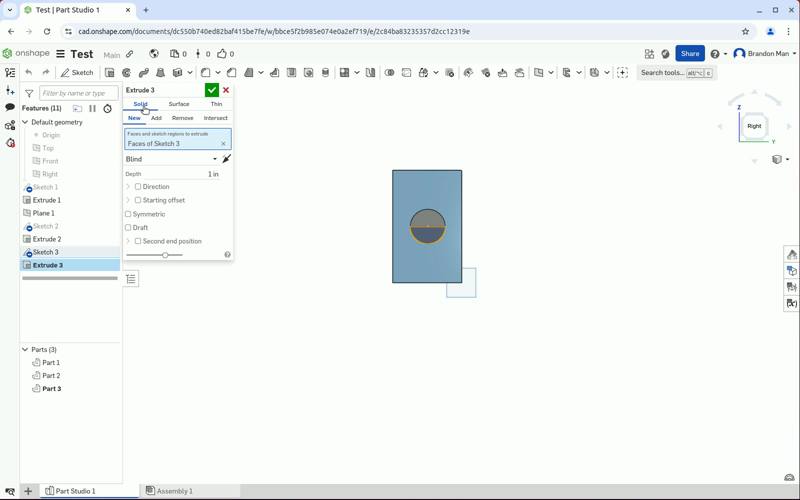
click(143, 106)
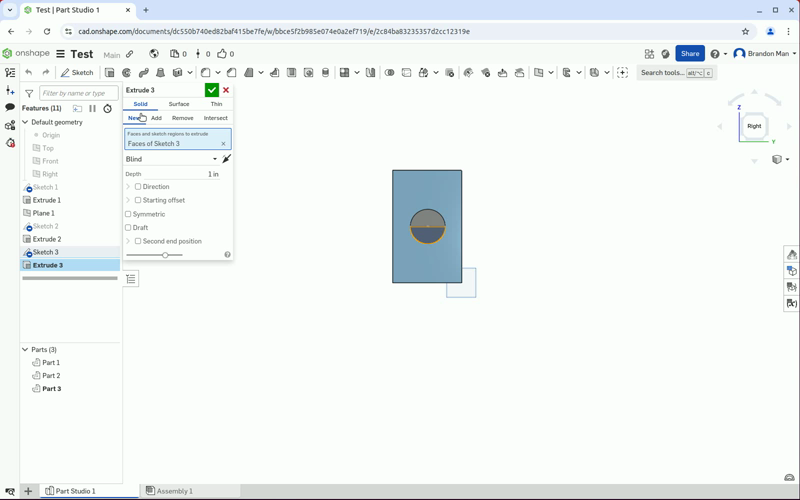
mouse_move(137, 120)
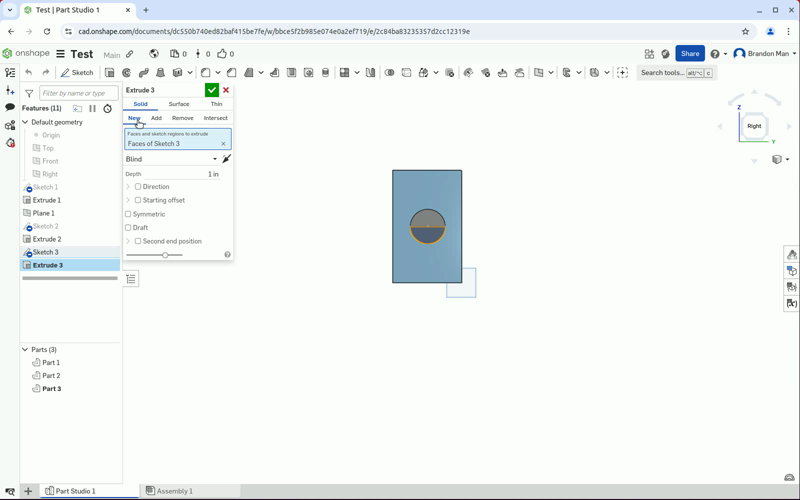
click(137, 120)
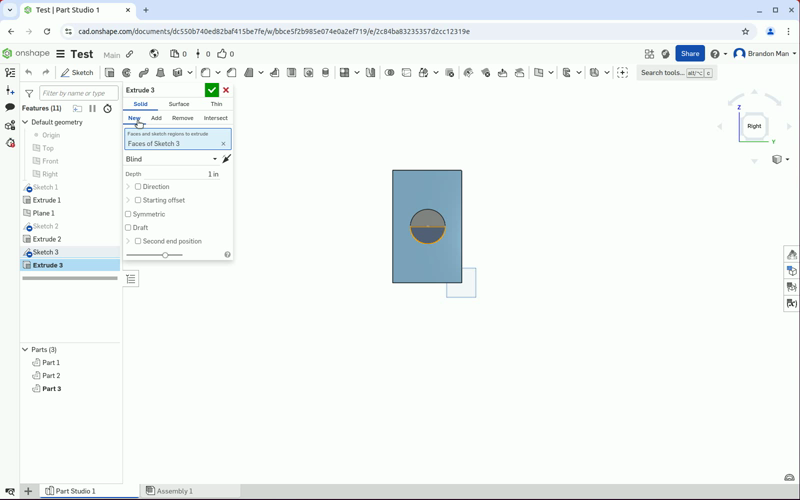
key(tab, 4)
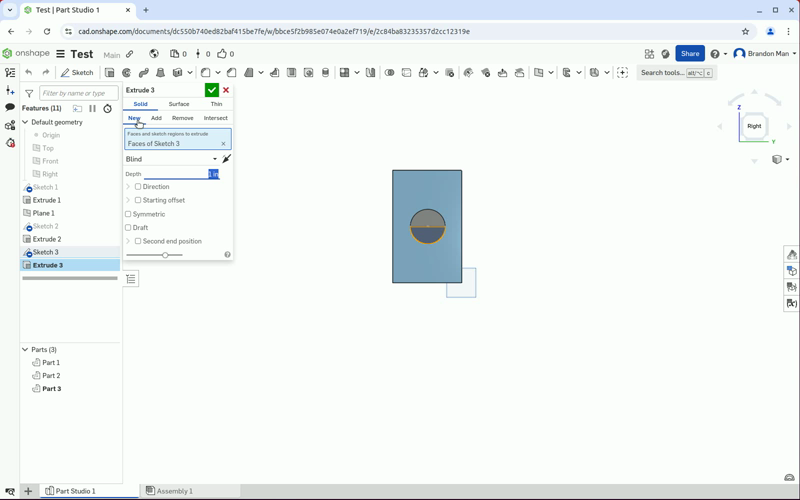
text(4.574)
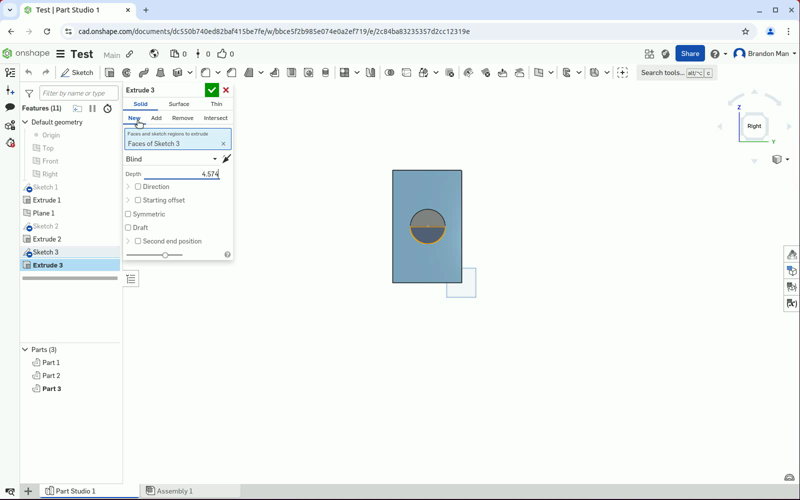
key(enter)
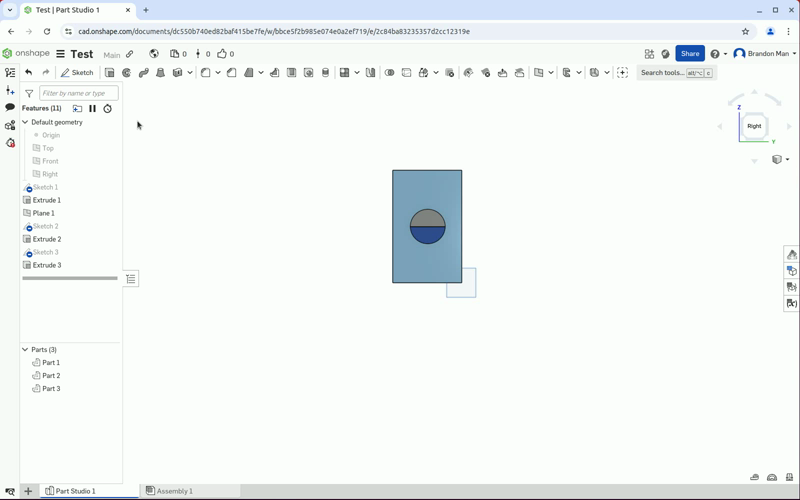
key(shift+h)
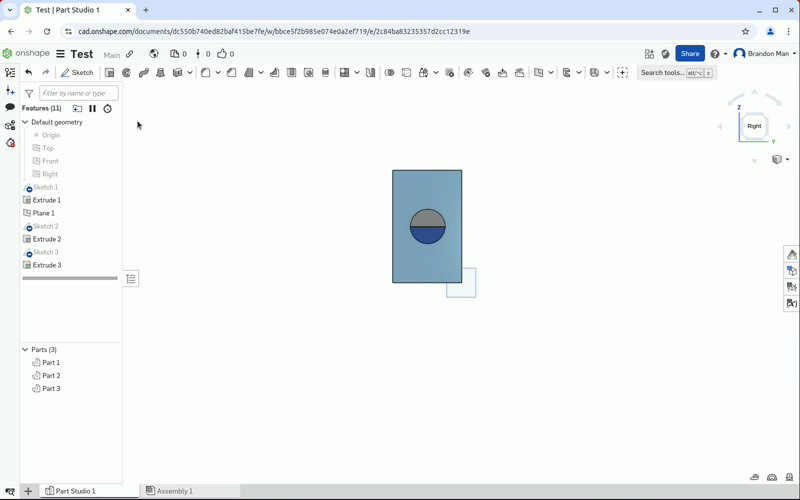
key(shift+h)
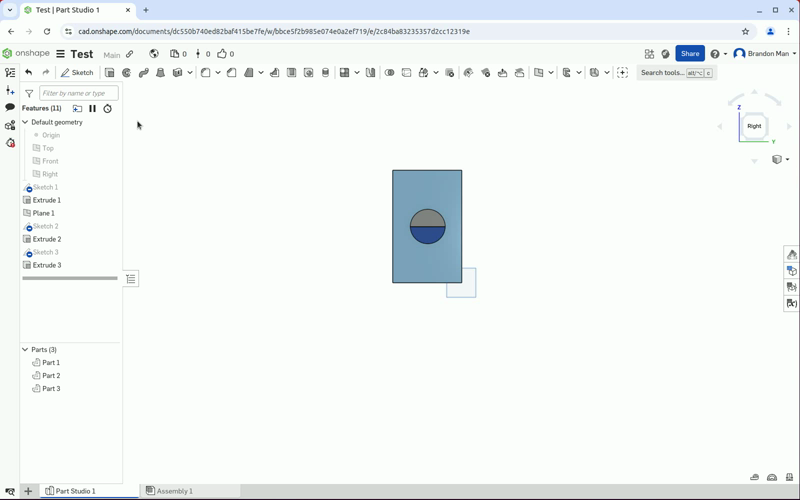
mouse_move(73, 189)
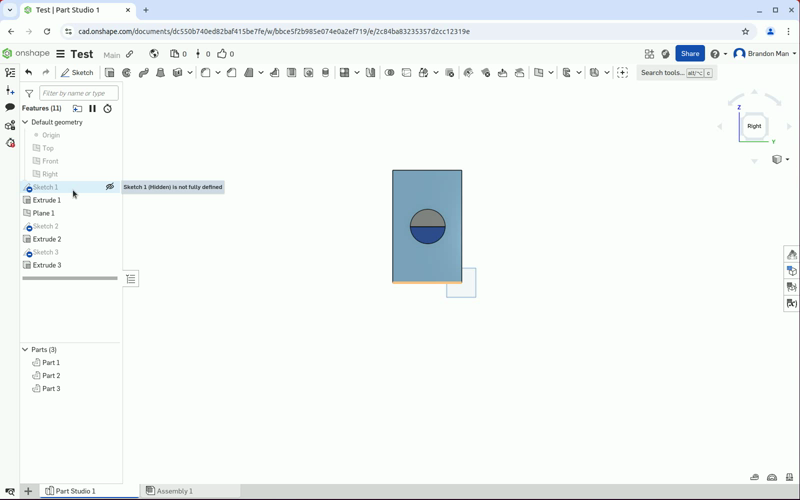
click(73, 189)
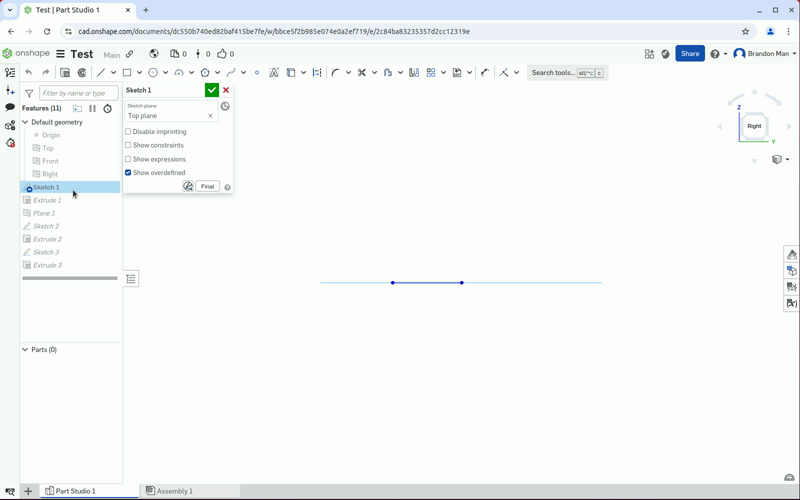
mouse_move(229, 92)
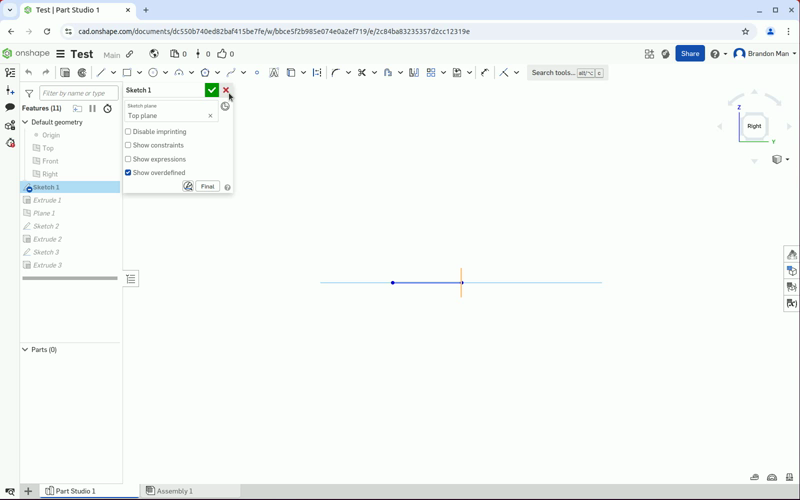
click(229, 92)
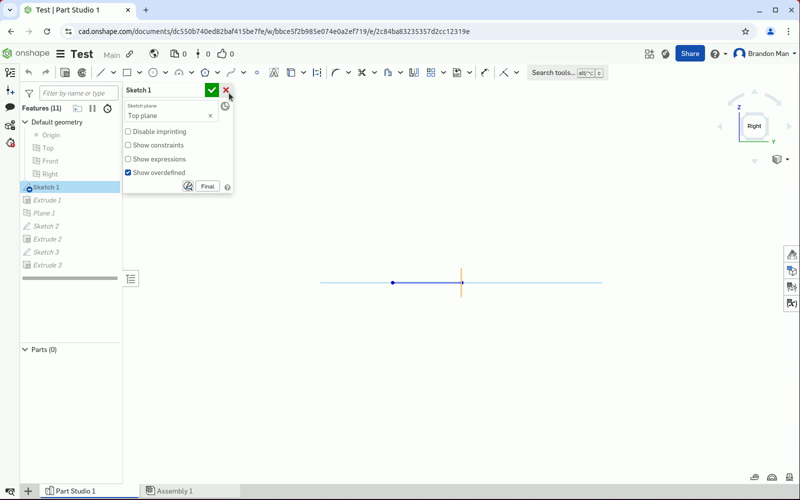
key(shift+s)
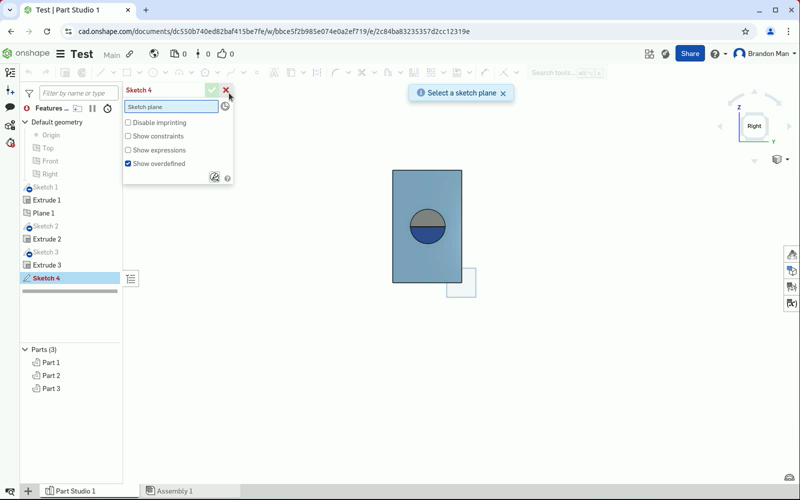
mouse_move(73, 176)
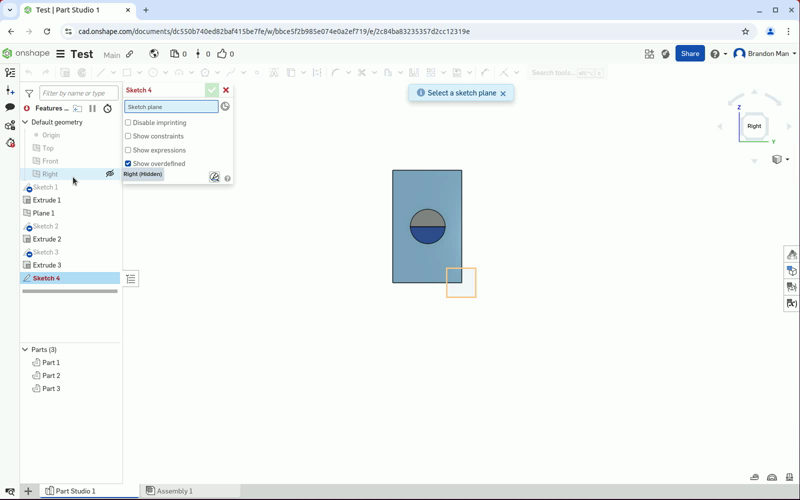
click(73, 176)
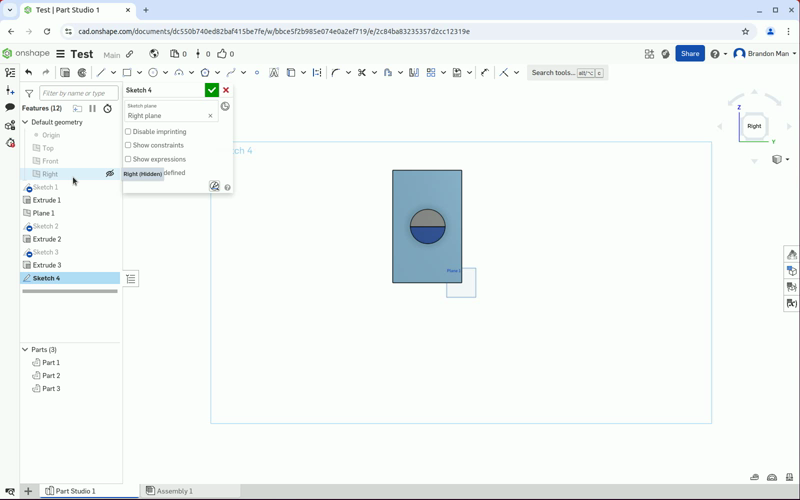
mouse_move(73, 352)
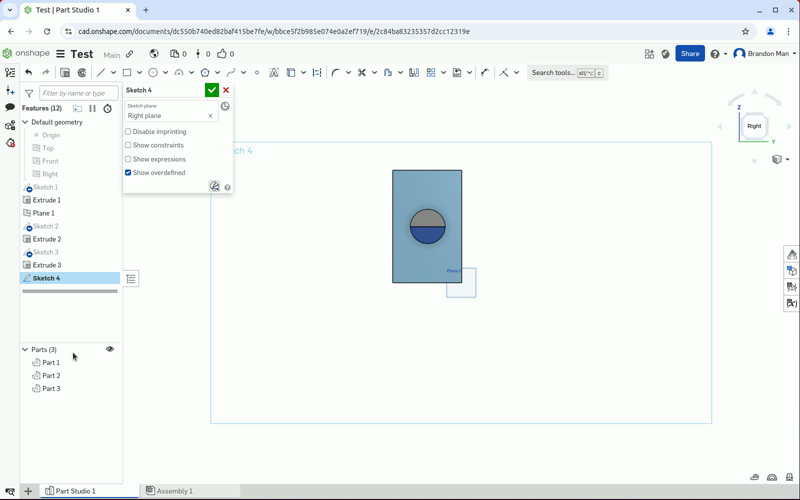
key(y)
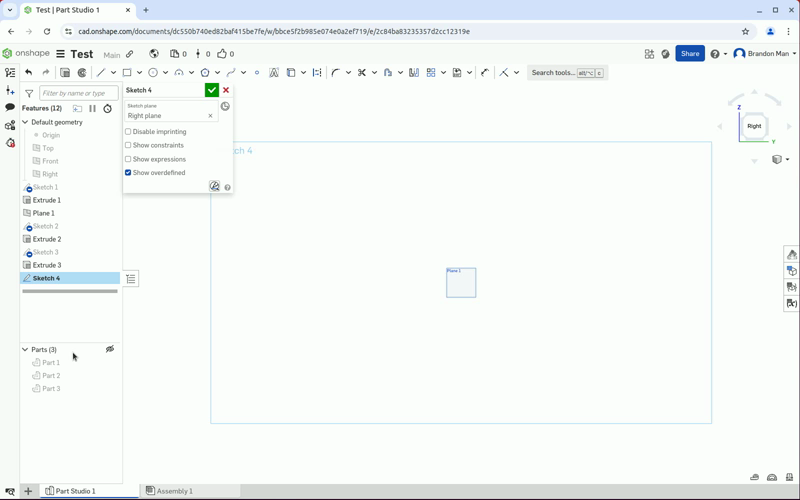
key(l)
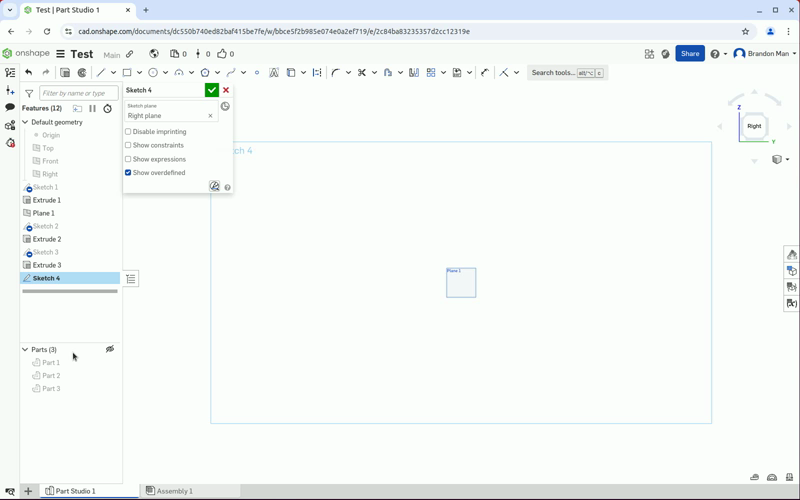
key_down(shift)
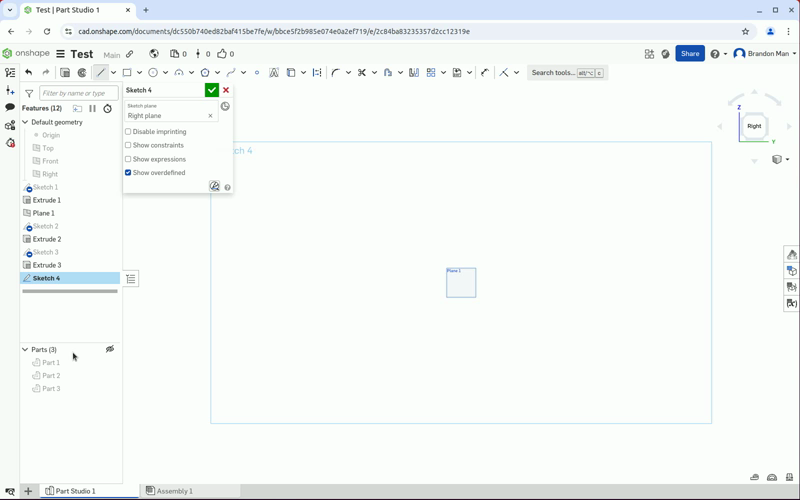
mouse_move(410, 226)
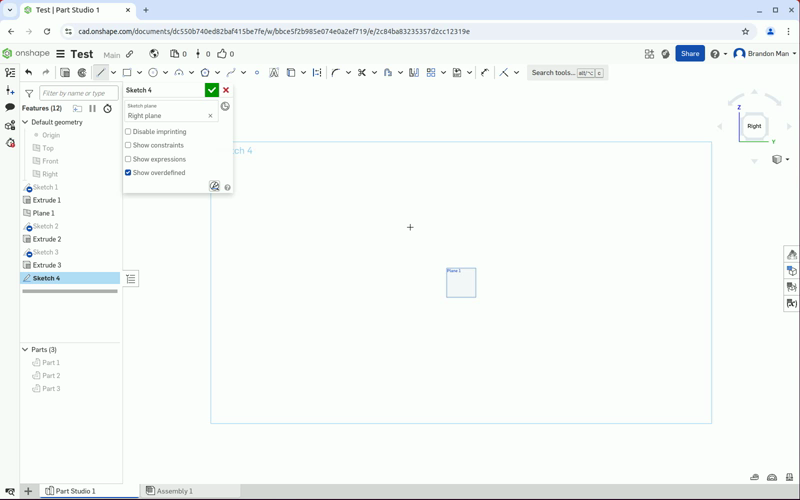
click(410, 226)
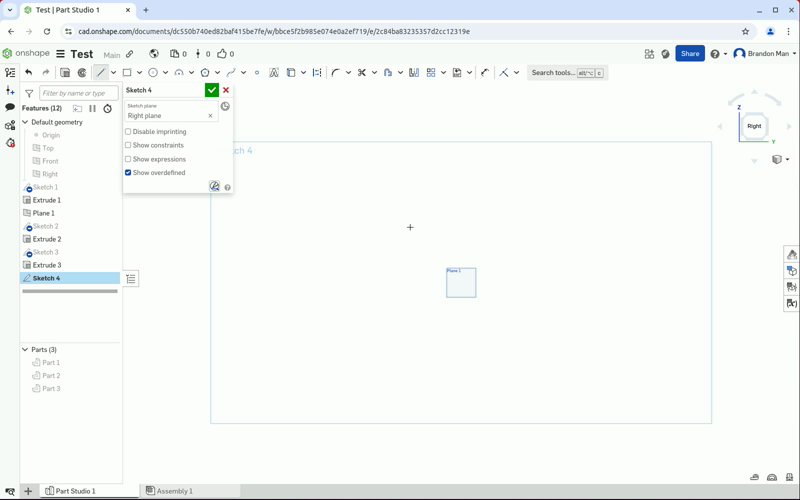
key_up(shift)
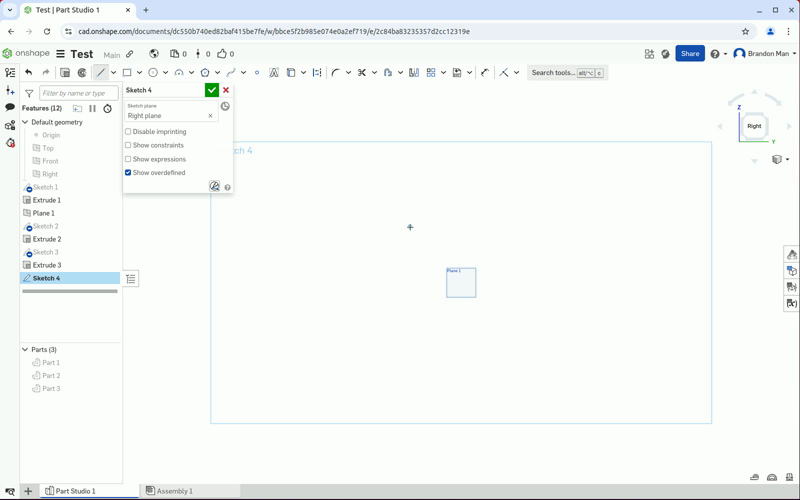
key_down(shift)
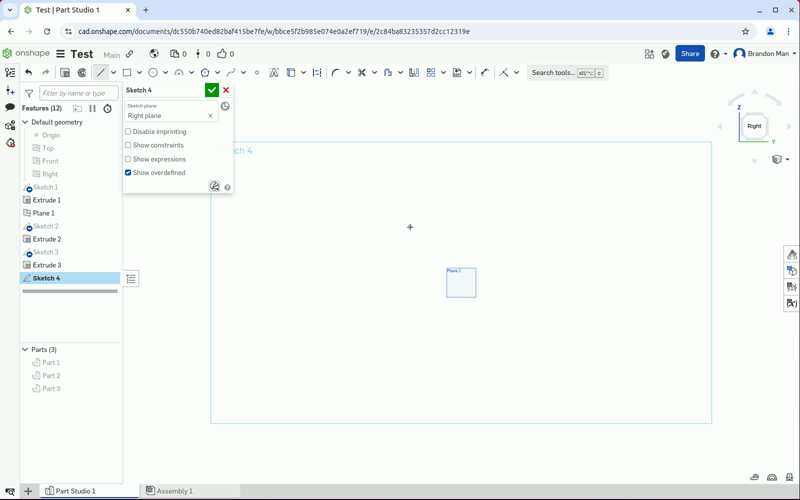
mouse_move(440, 226)
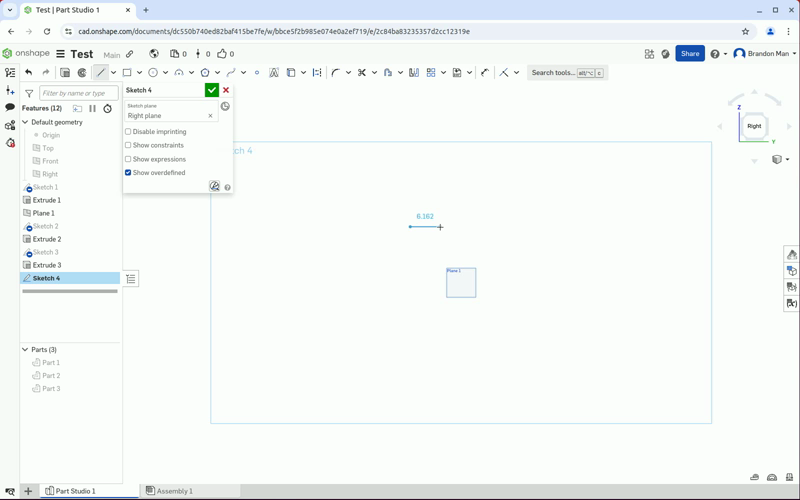
mouse_move(428, 226)
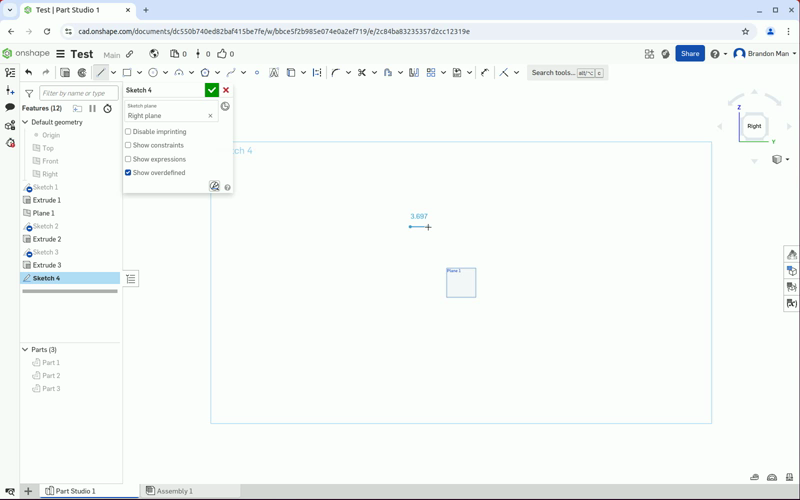
click(428, 226)
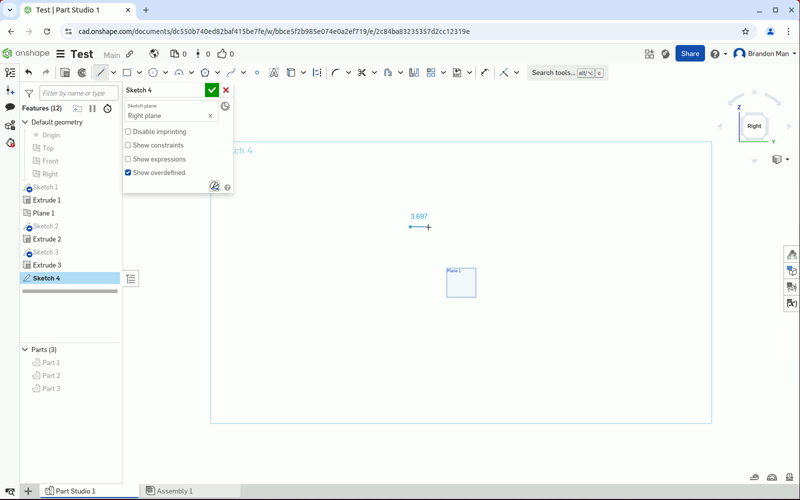
key_up(shift)
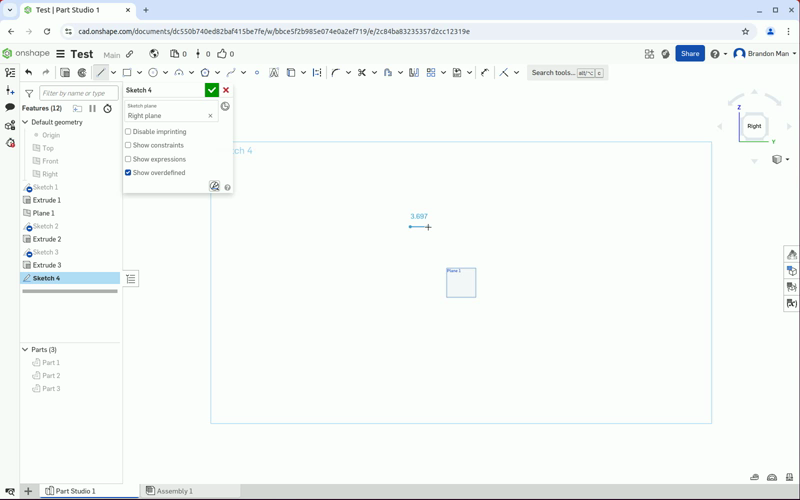
key_down(shift)
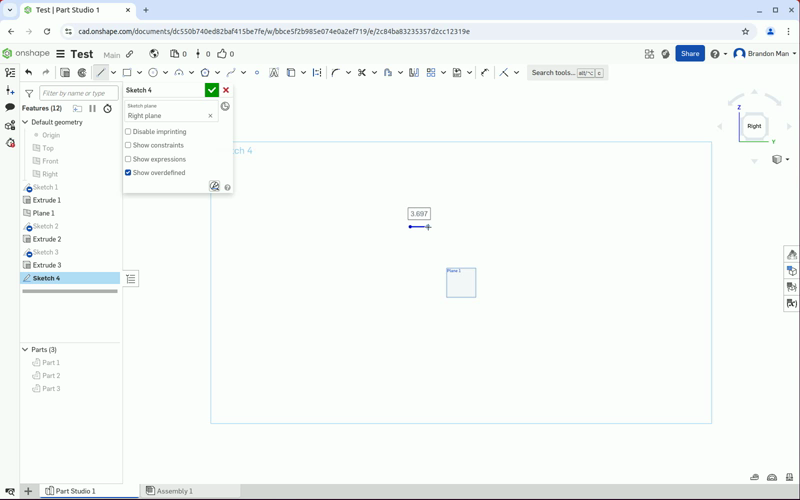
mouse_move(458, 226)
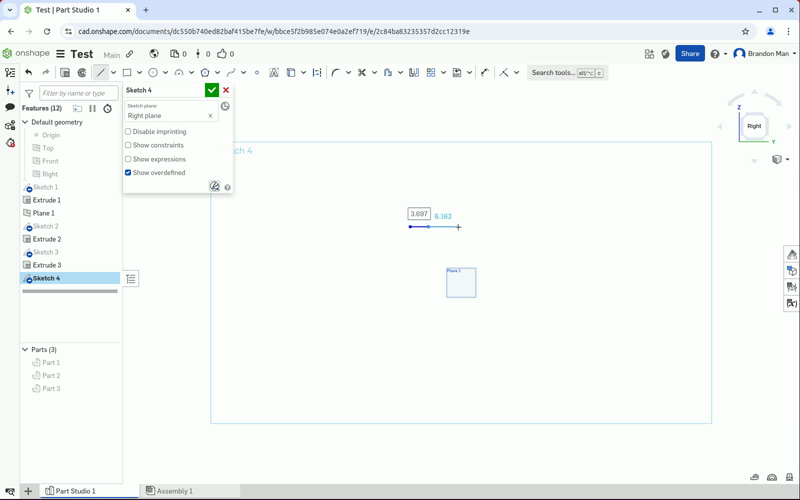
mouse_move(445, 226)
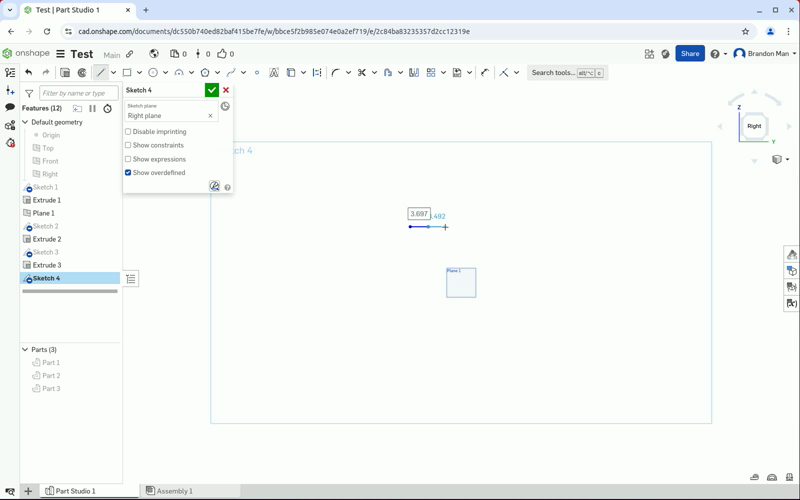
click(445, 226)
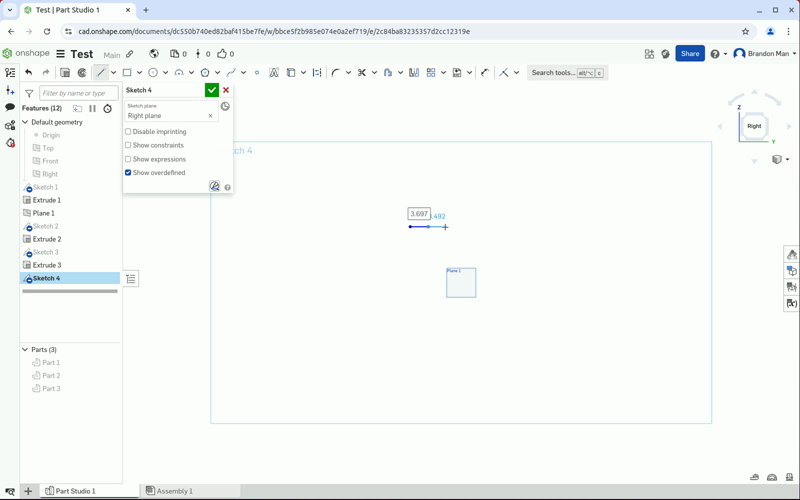
key_up(shift)
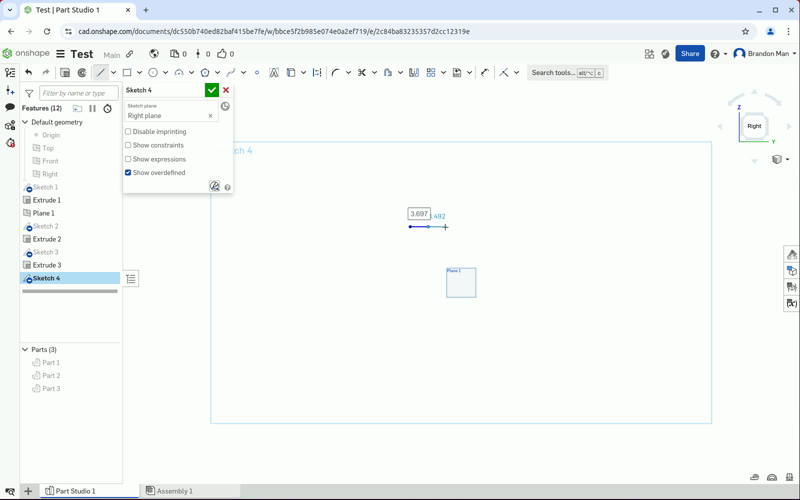
key(esc)
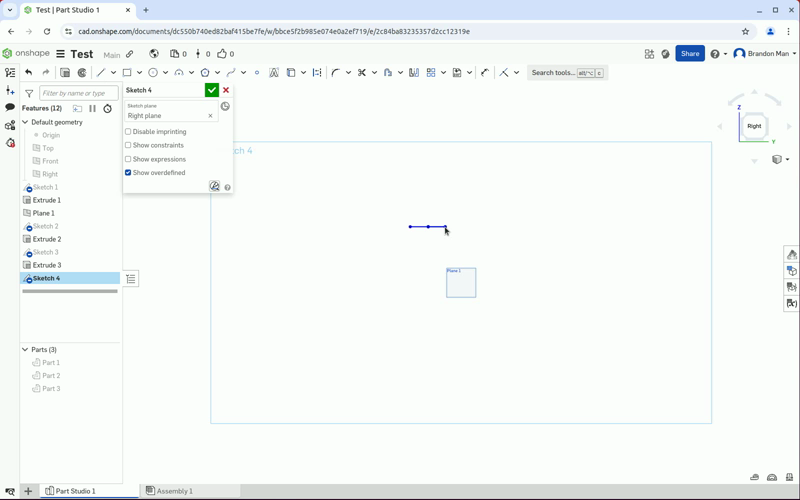
key(a)
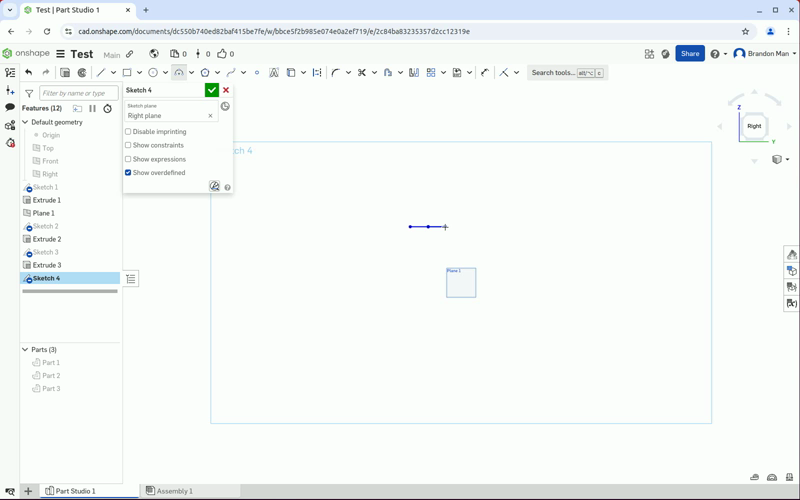
mouse_move(445, 226)
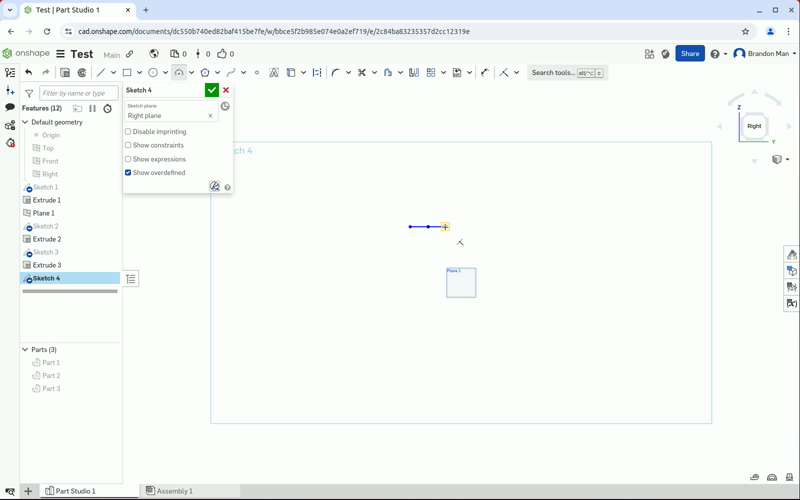
click(445, 226)
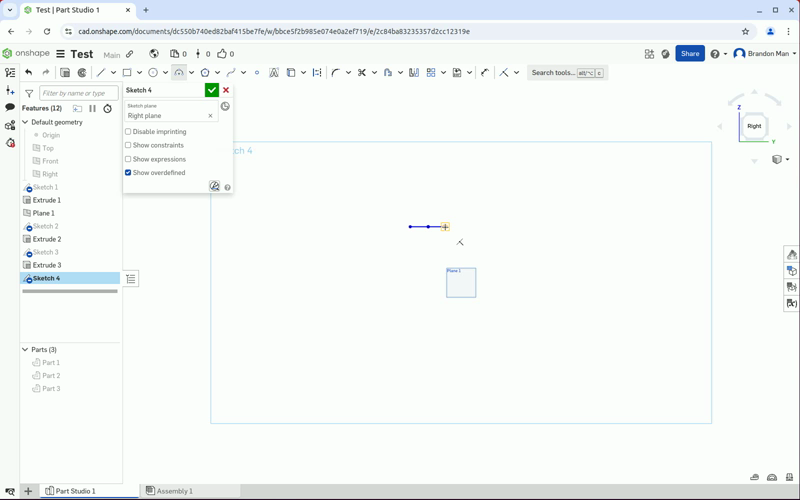
mouse_move(410, 226)
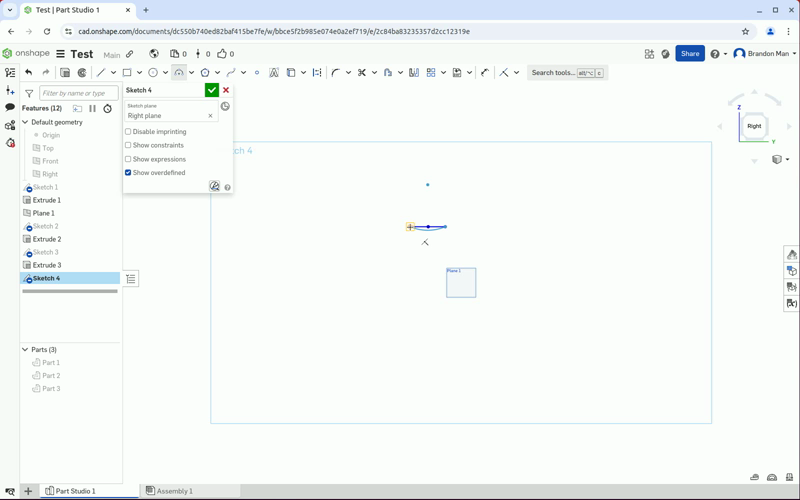
click(410, 226)
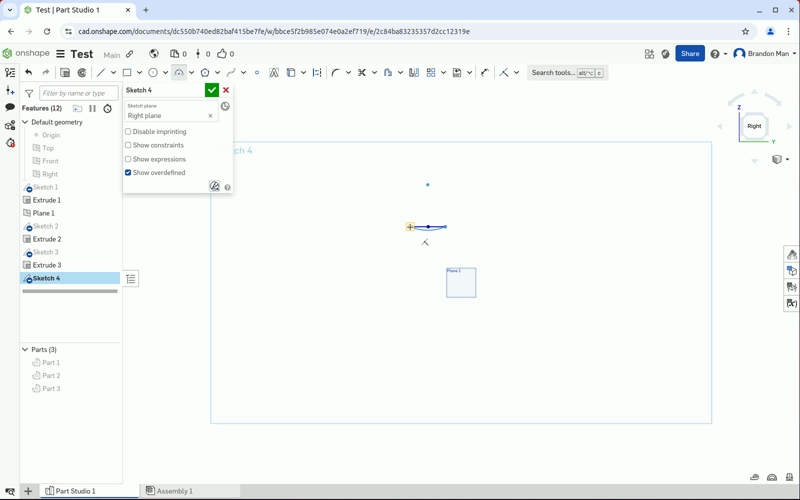
key_down(shift)
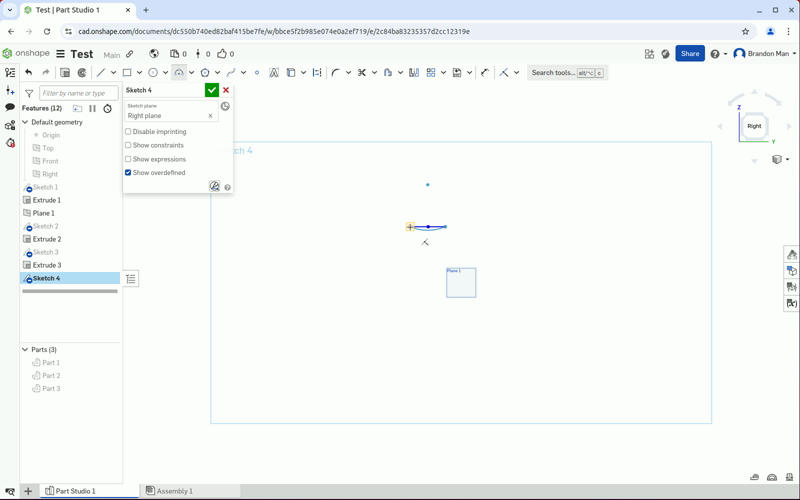
mouse_move(427, 209)
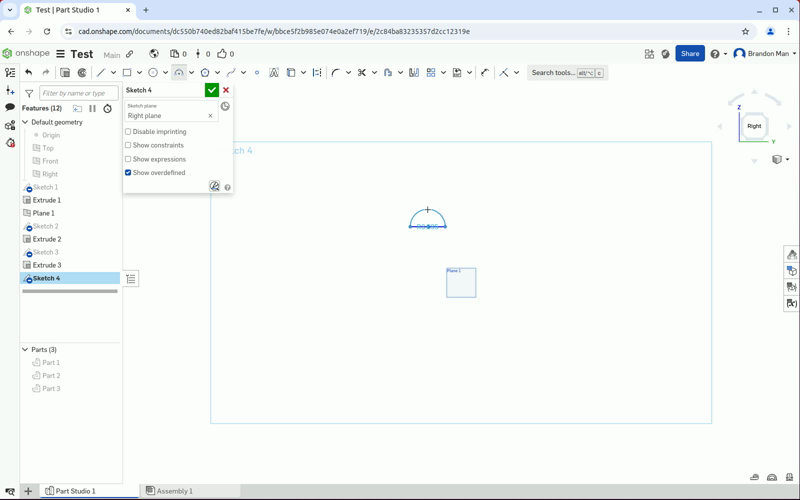
click(427, 209)
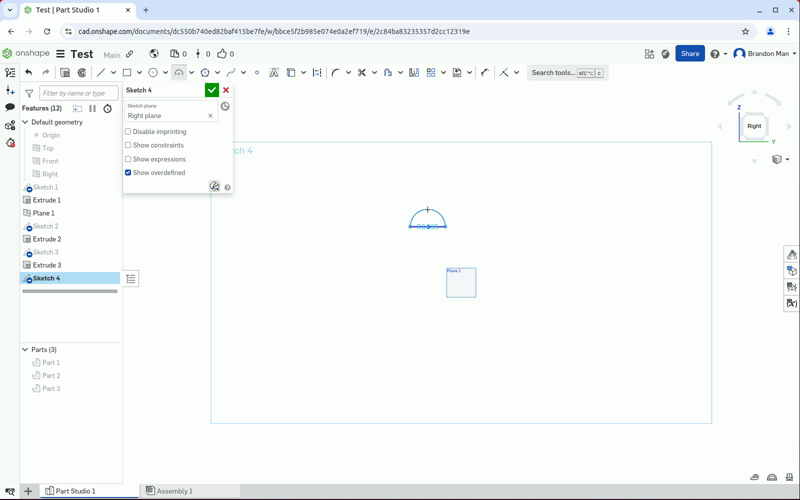
key_up(shift)
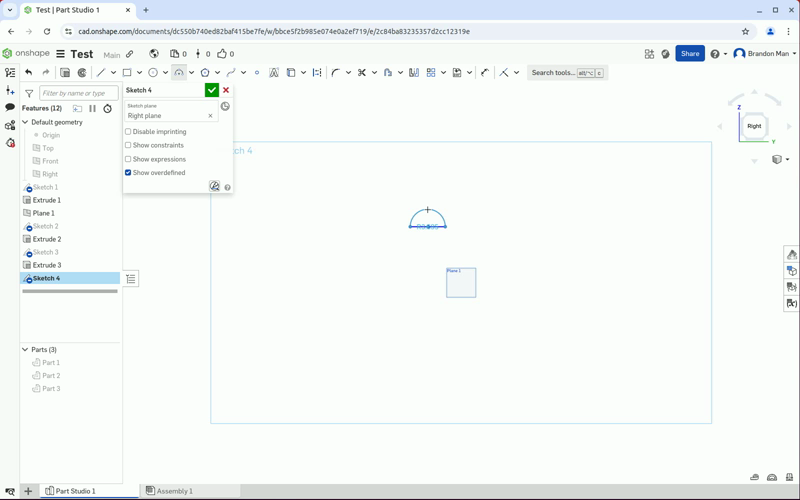
key(esc)
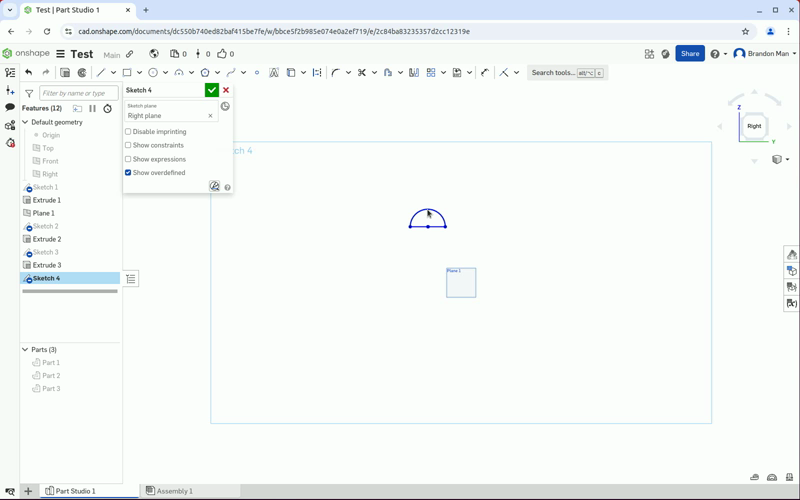
mouse_move(419, 221)
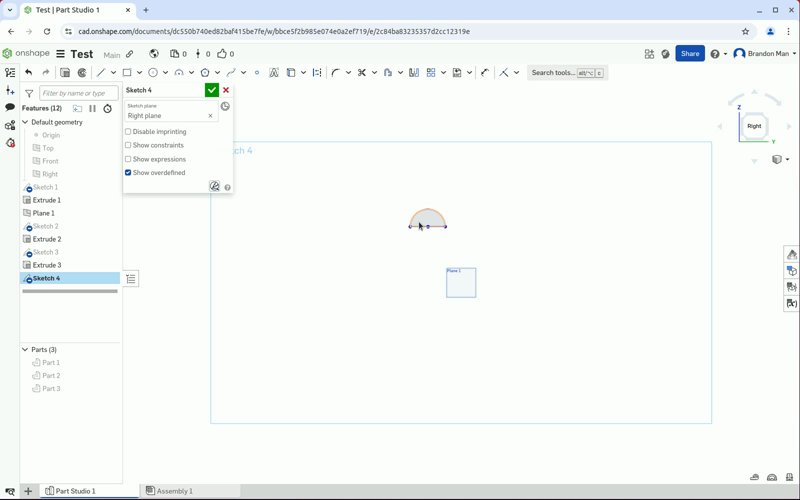
scroll(6)
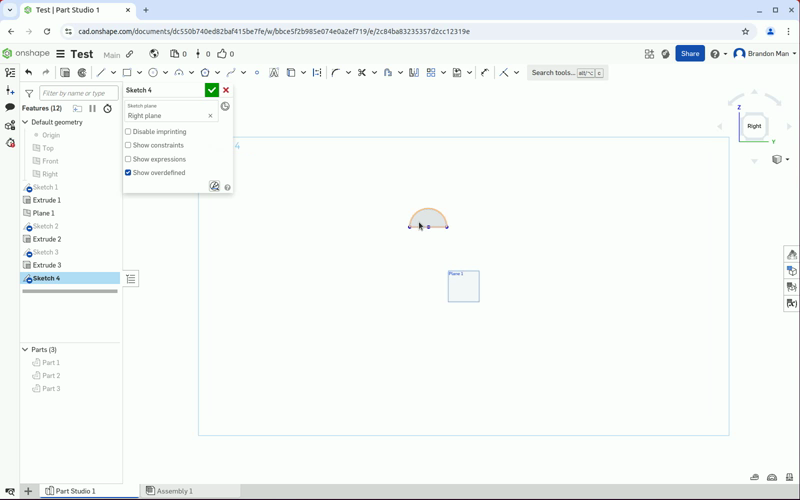
scroll(6)
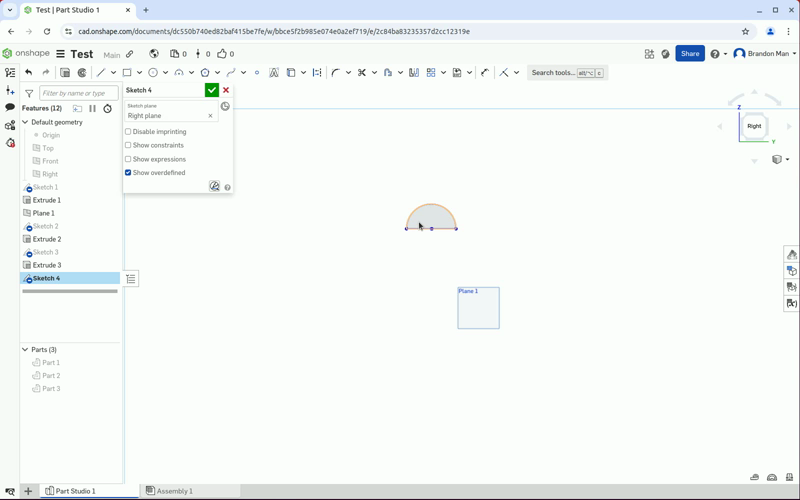
scroll(6)
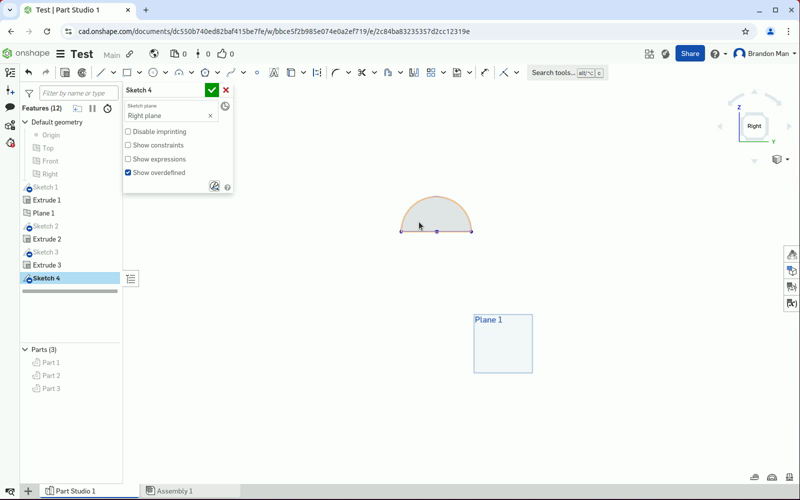
scroll(6)
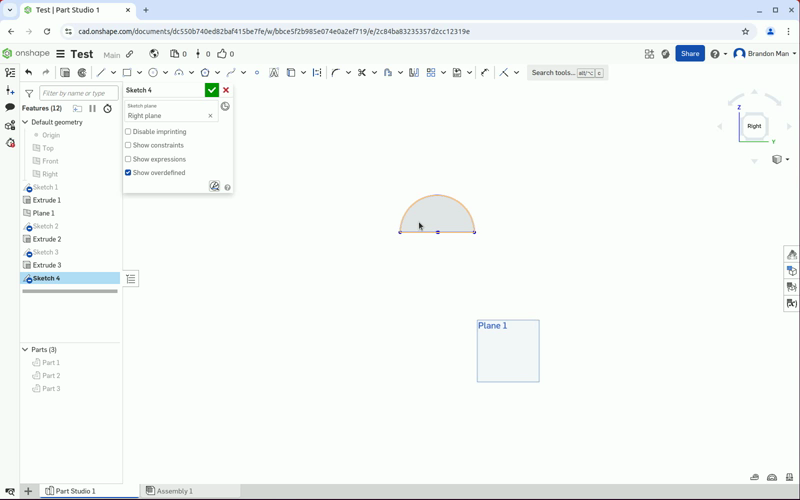
scroll(6)
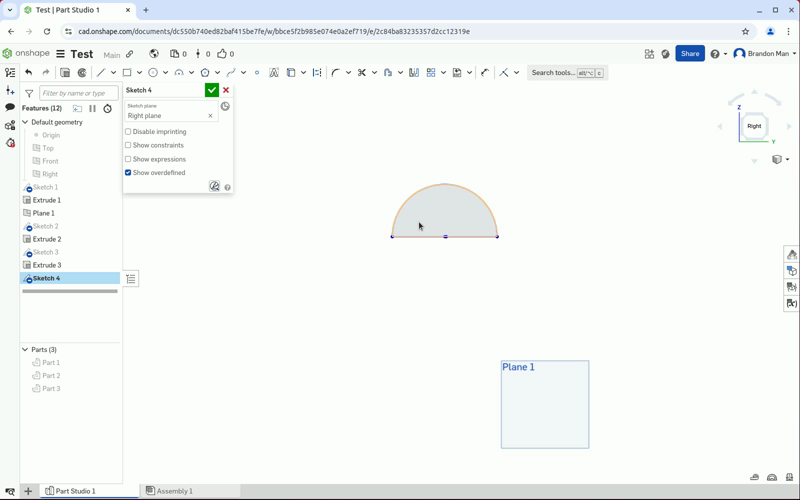
scroll(6)
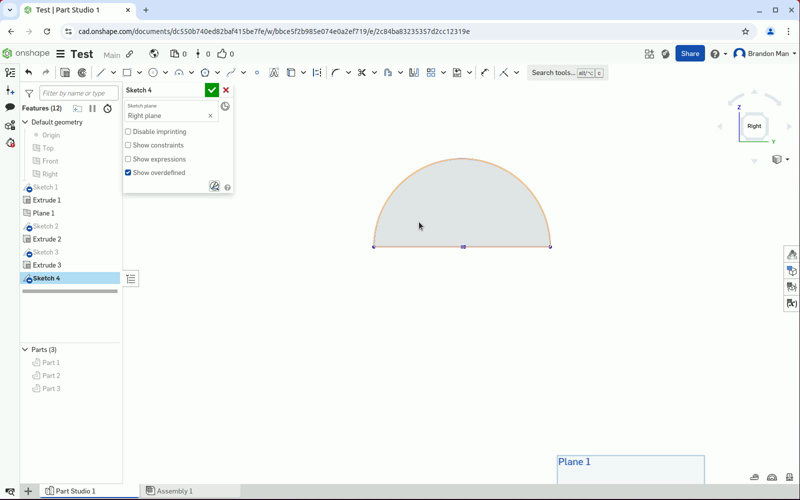
scroll(6)
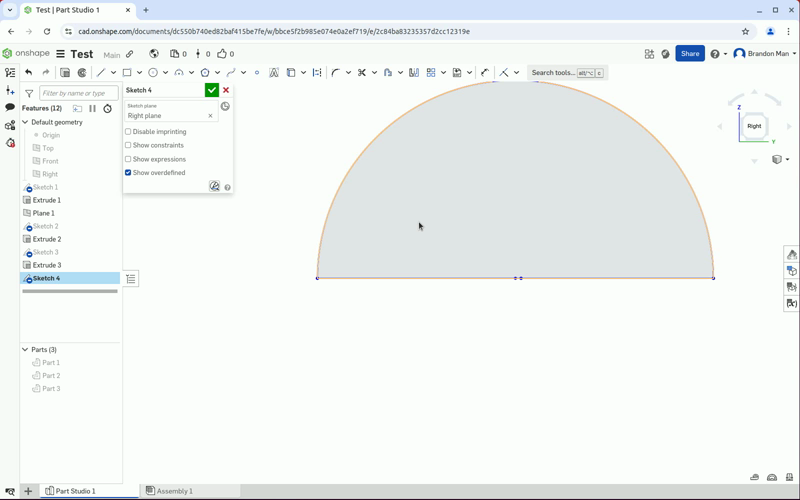
click(419, 221)
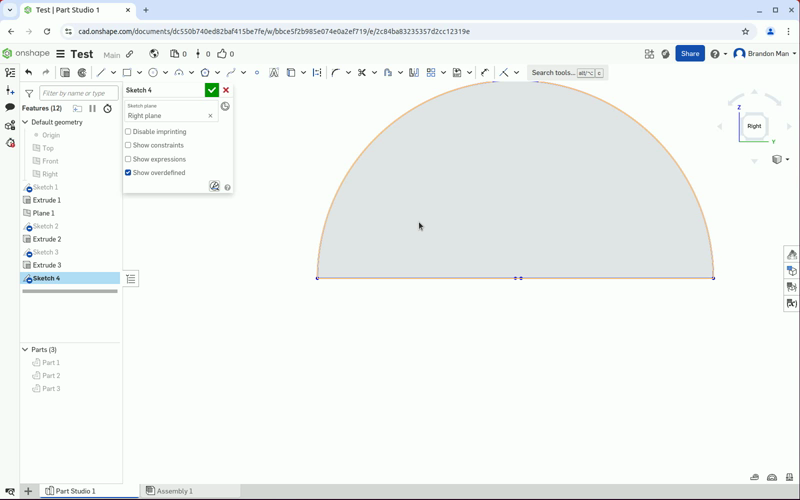
scroll(-6)
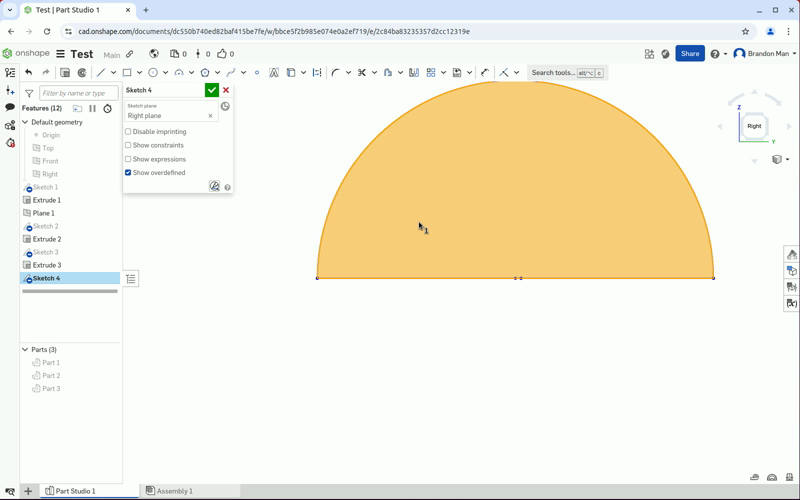
scroll(-6)
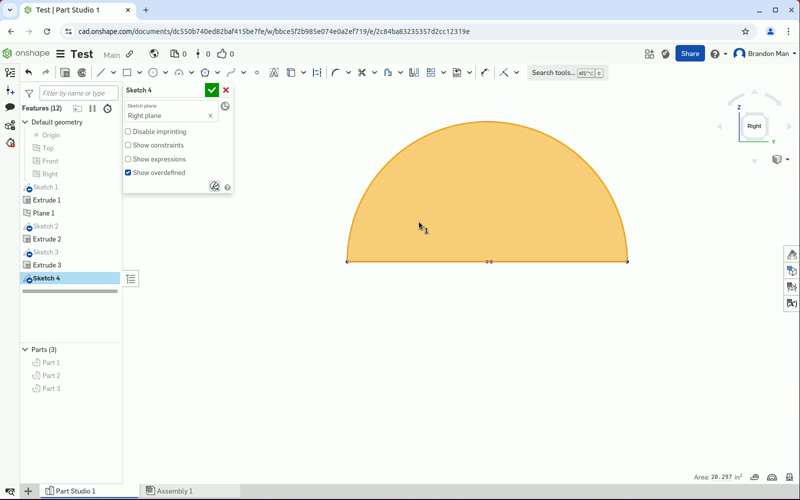
scroll(-6)
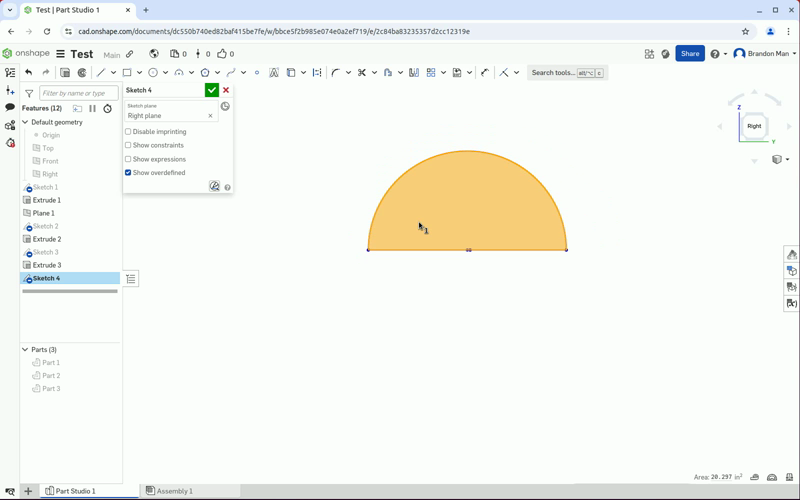
scroll(-6)
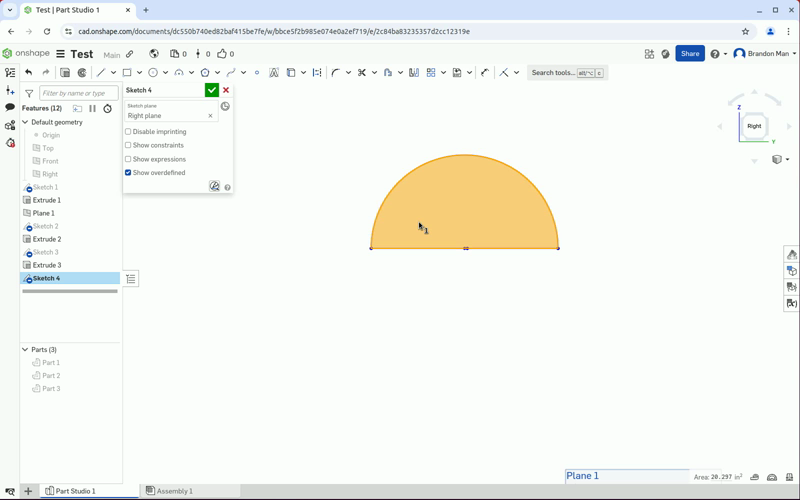
scroll(-6)
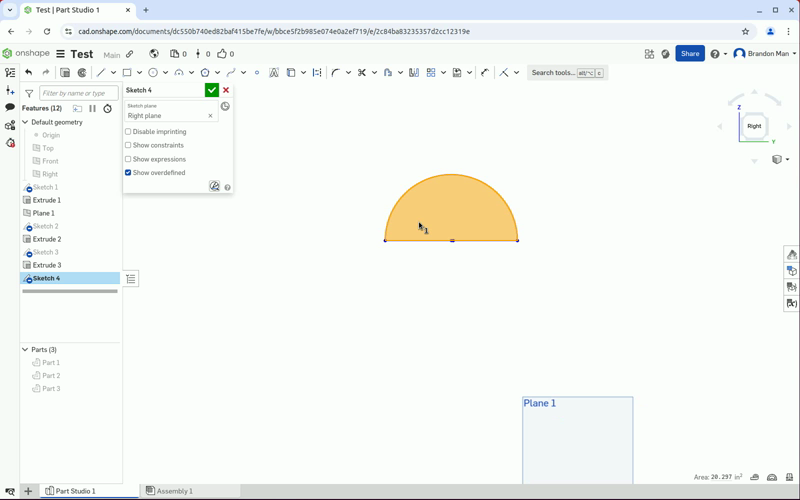
scroll(-6)
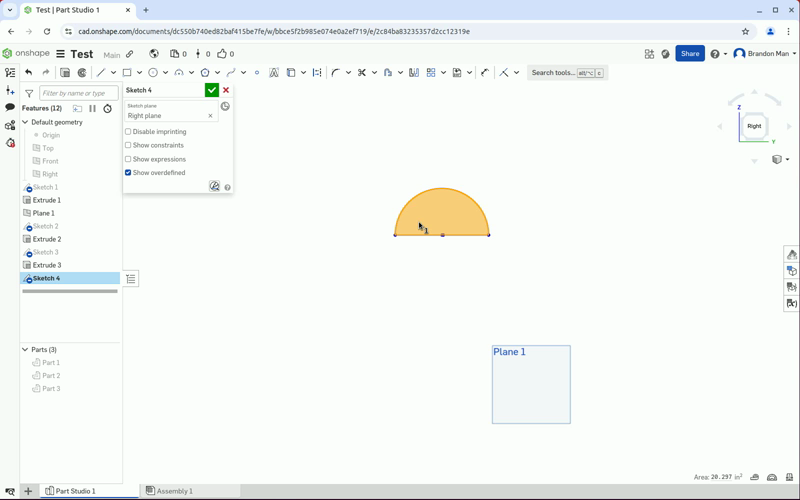
scroll(-6)
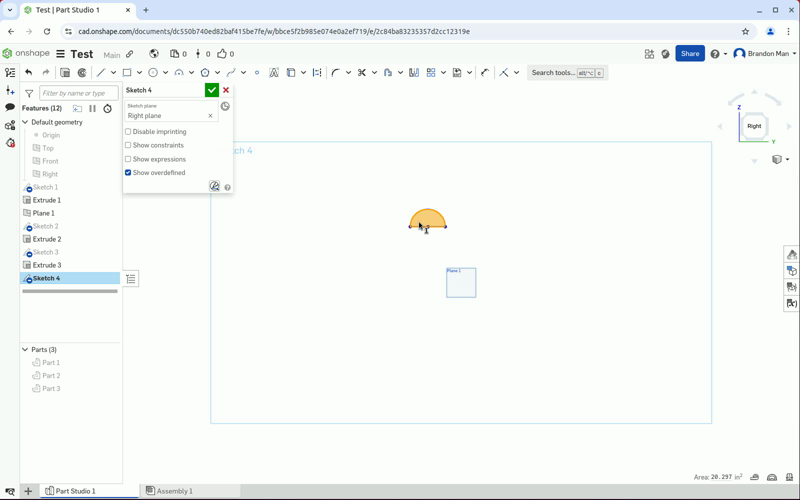
mouse_move(73, 352)
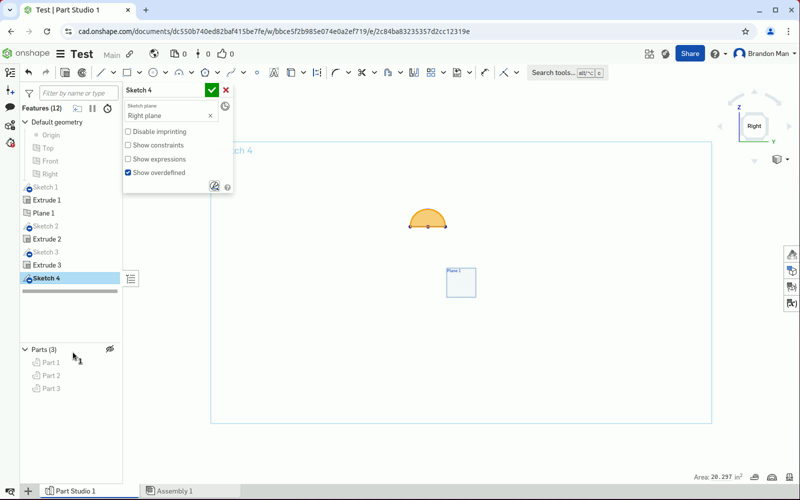
key(shift+y)
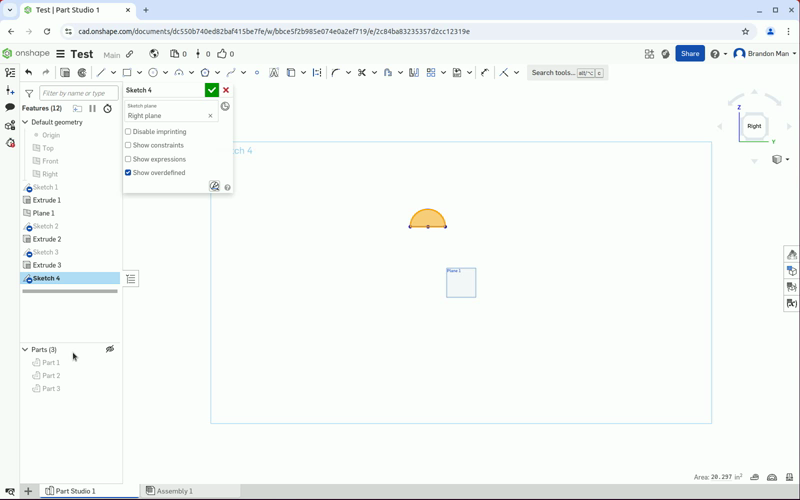
key(shift+e)
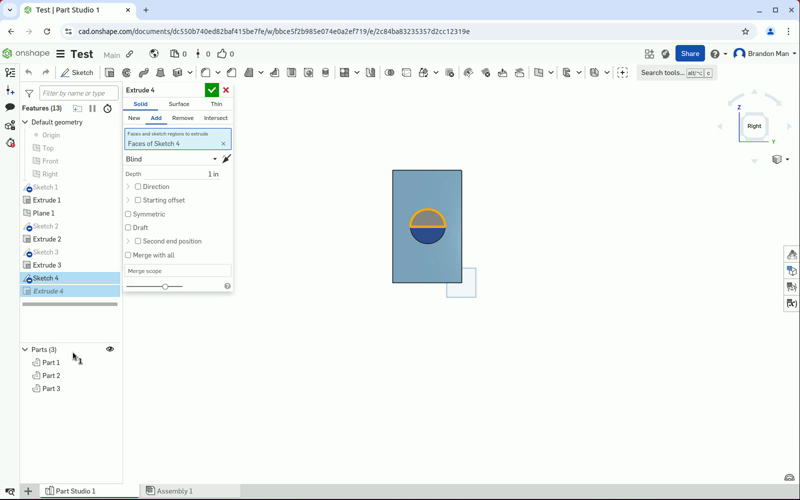
mouse_move(143, 106)
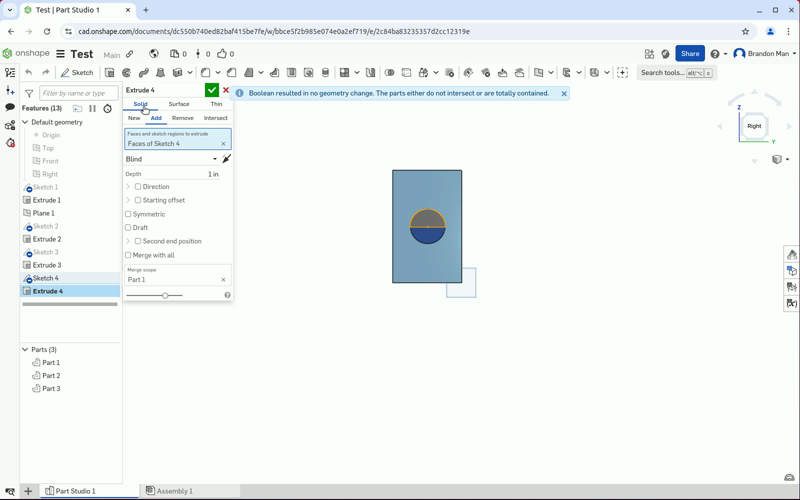
click(143, 106)
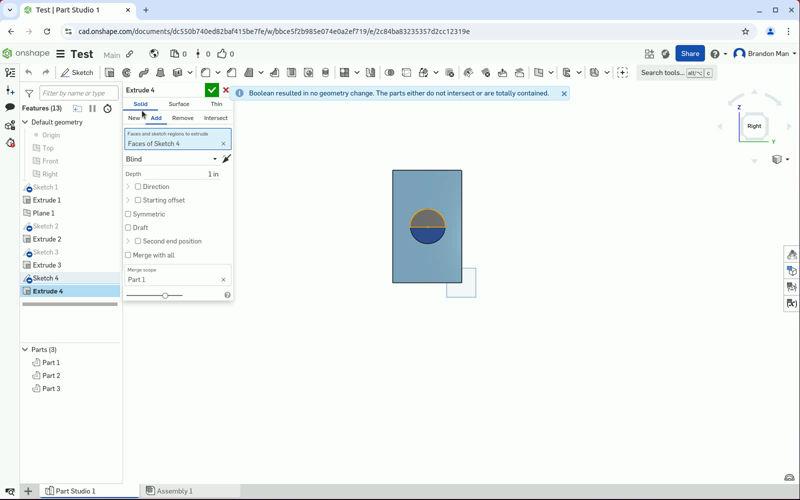
mouse_move(137, 120)
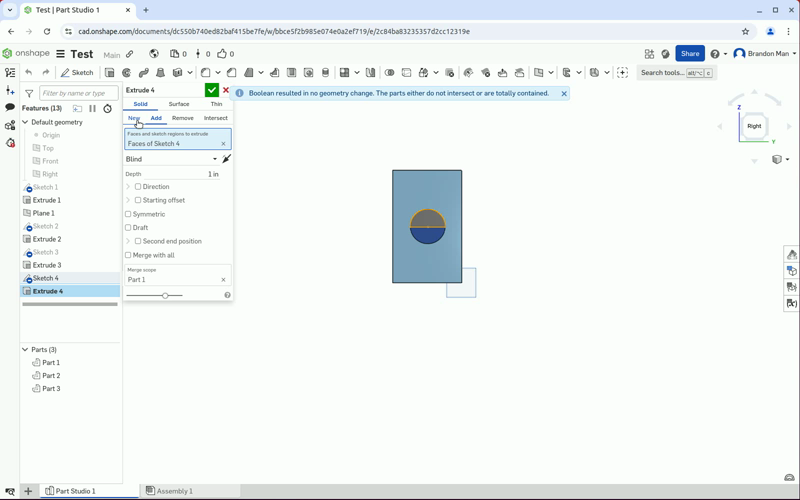
click(137, 120)
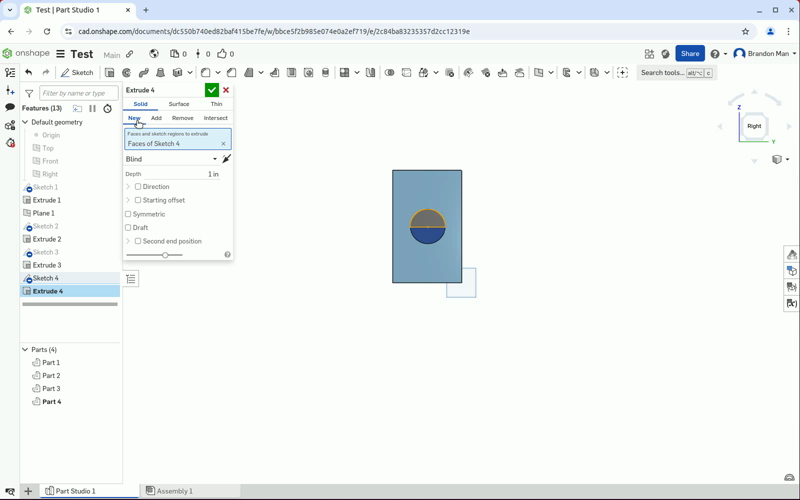
key(tab, 4)
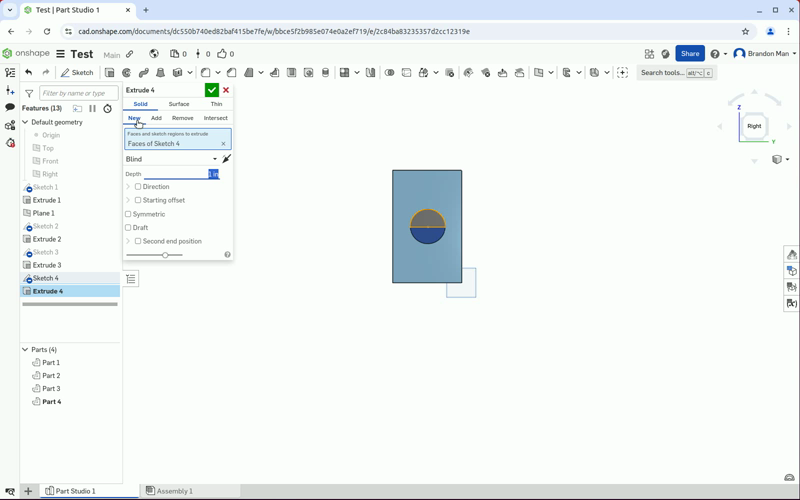
text(4.574)
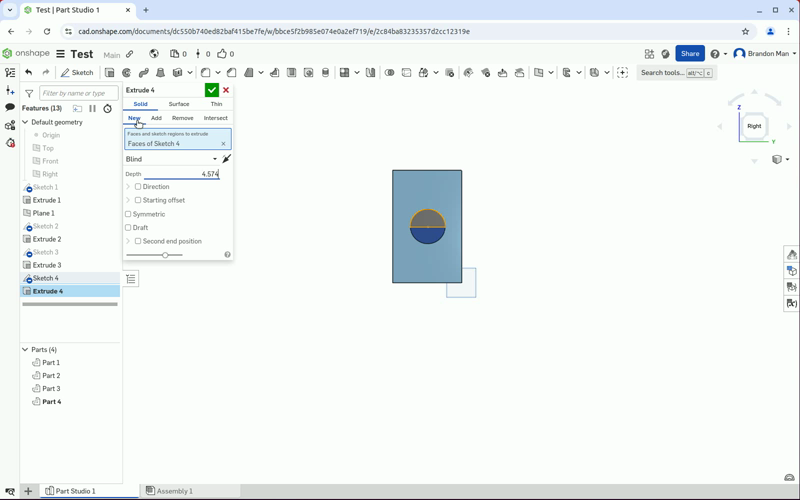
key(enter)
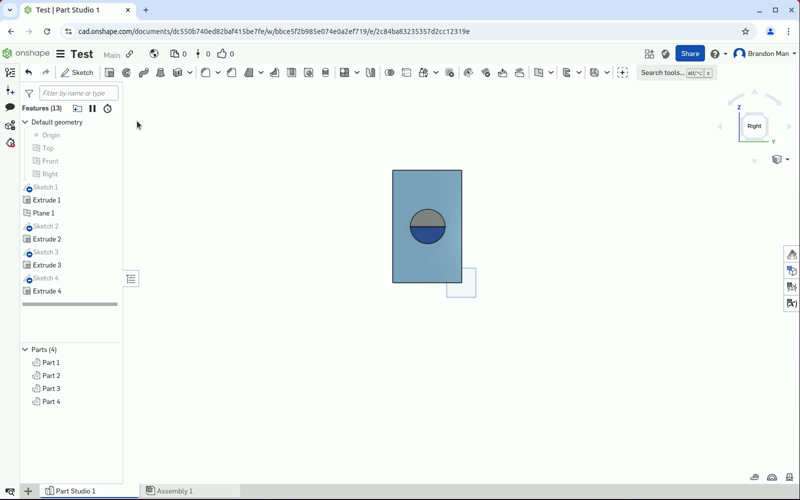
key(shift+h)
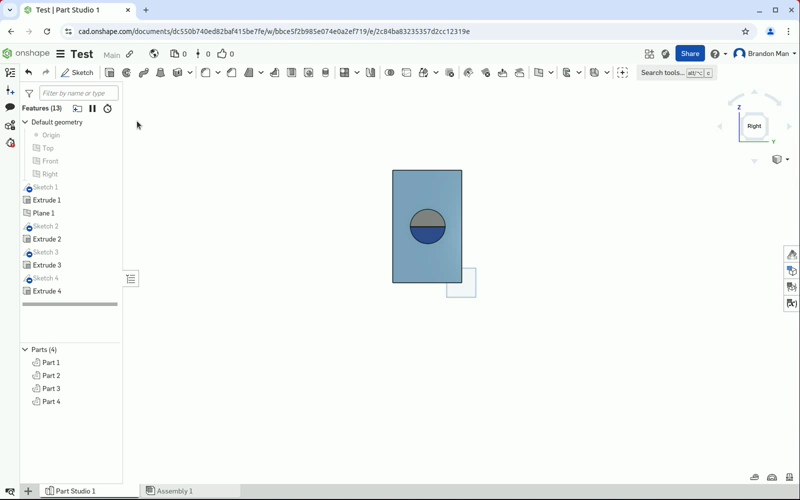
key(shift+h)
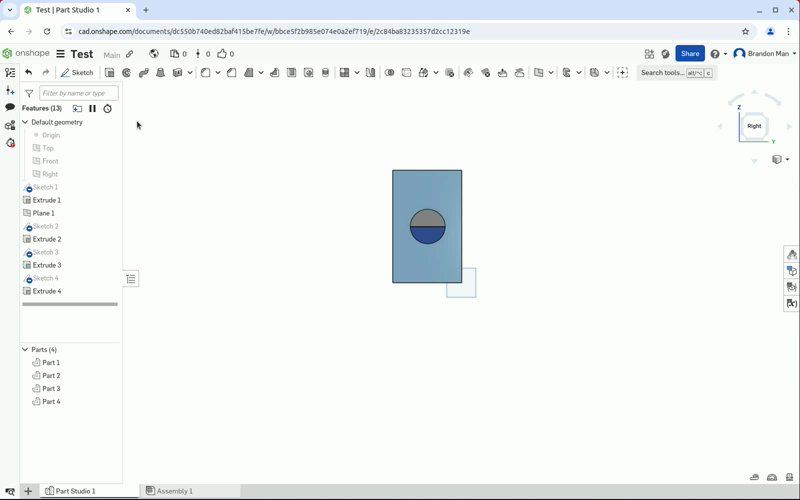
mouse_move(73, 189)
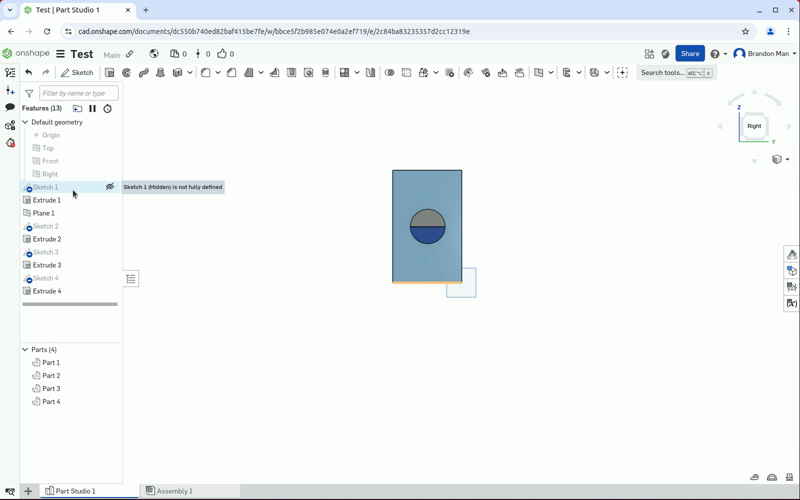
click(73, 189)
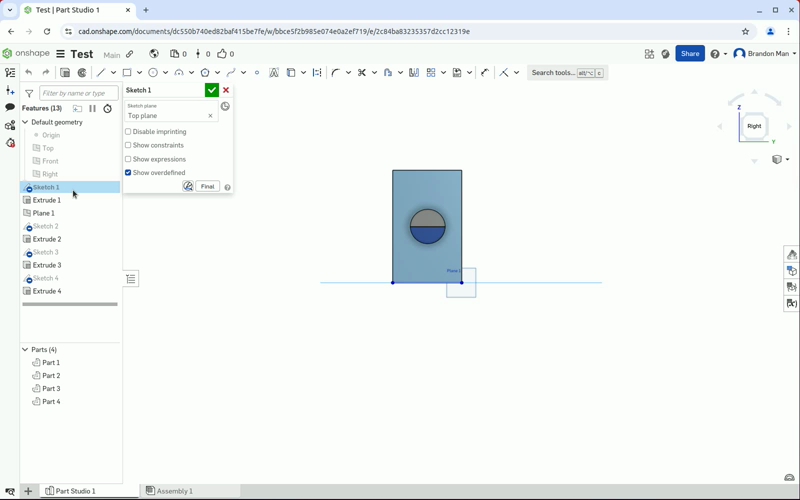
mouse_move(229, 92)
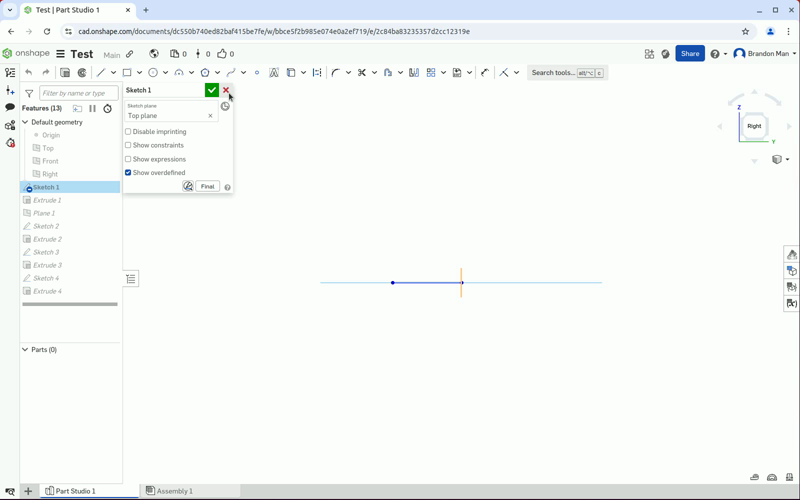
click(229, 92)
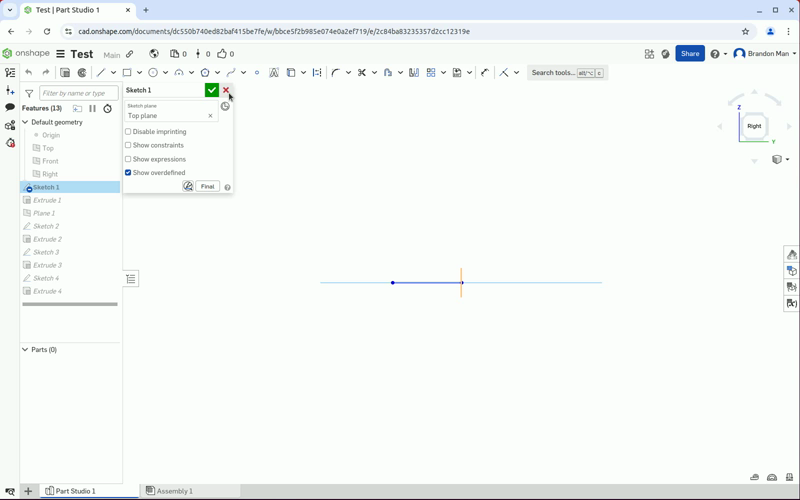
key(shift+s)
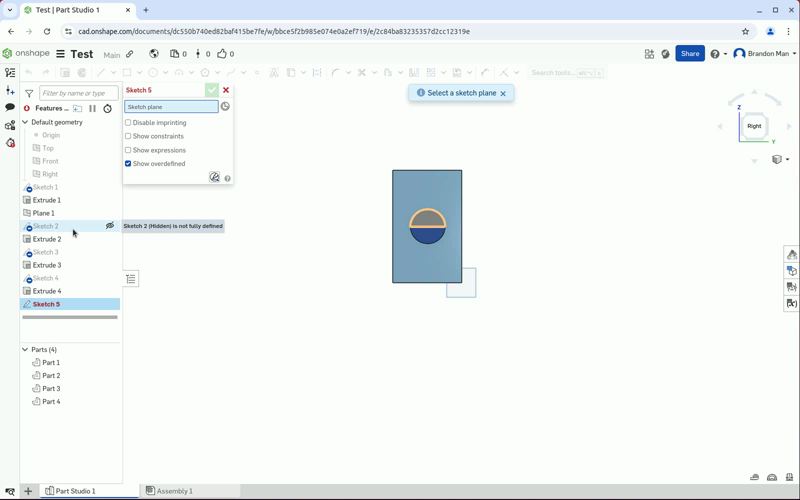
scroll(3)
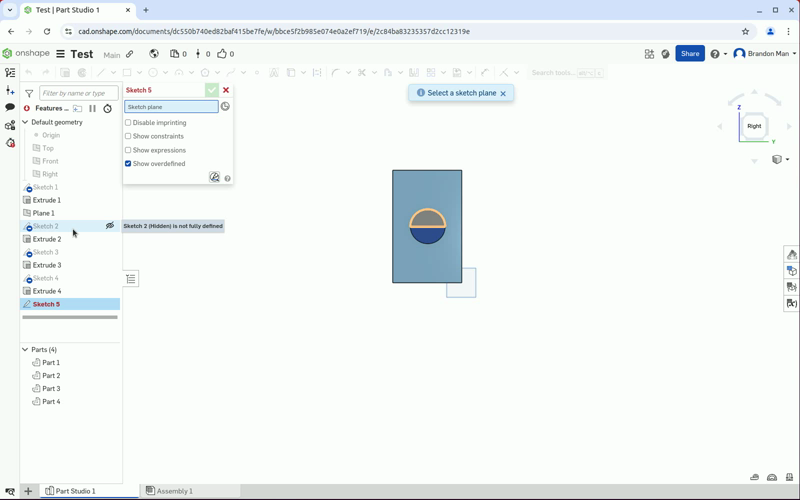
mouse_move(73, 176)
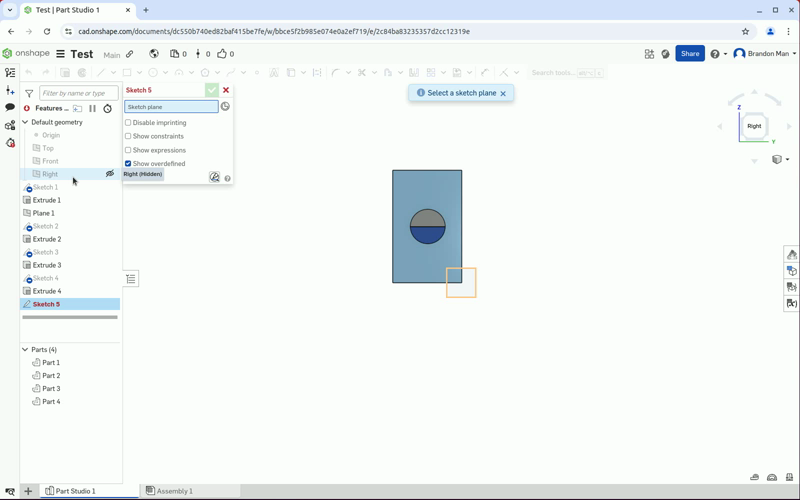
click(73, 176)
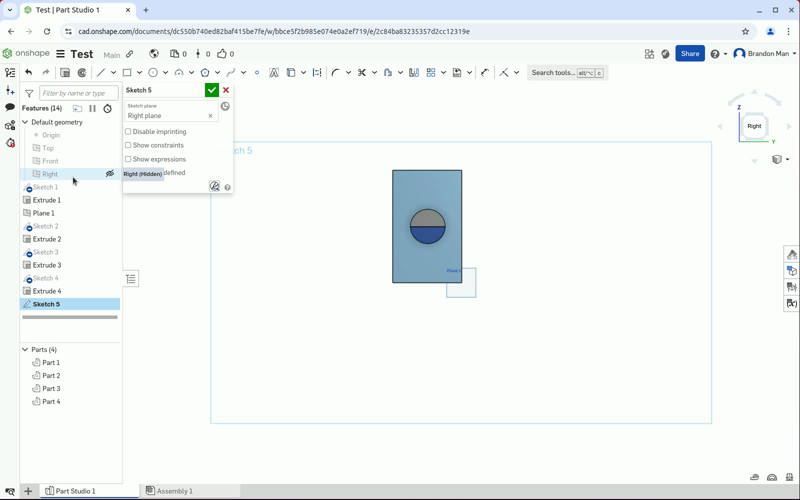
mouse_move(73, 352)
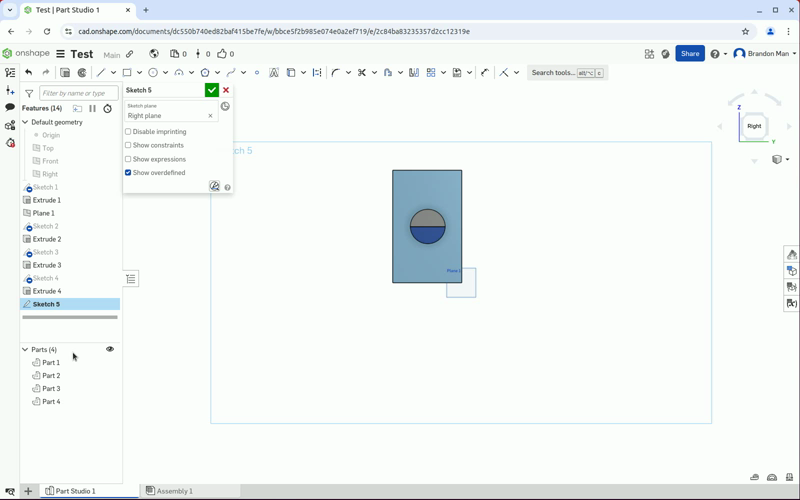
key(y)
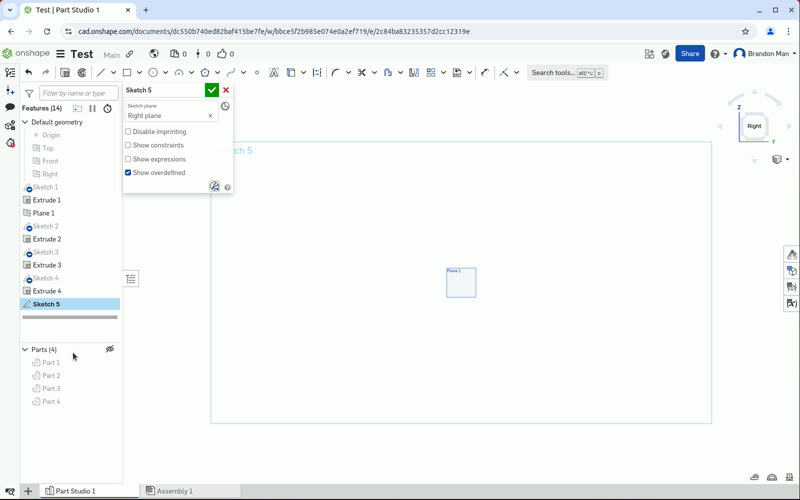
key(a)
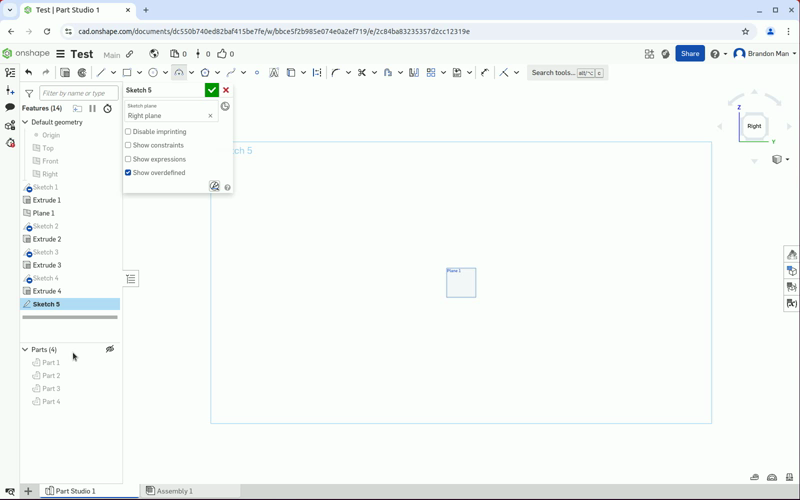
key_down(shift)
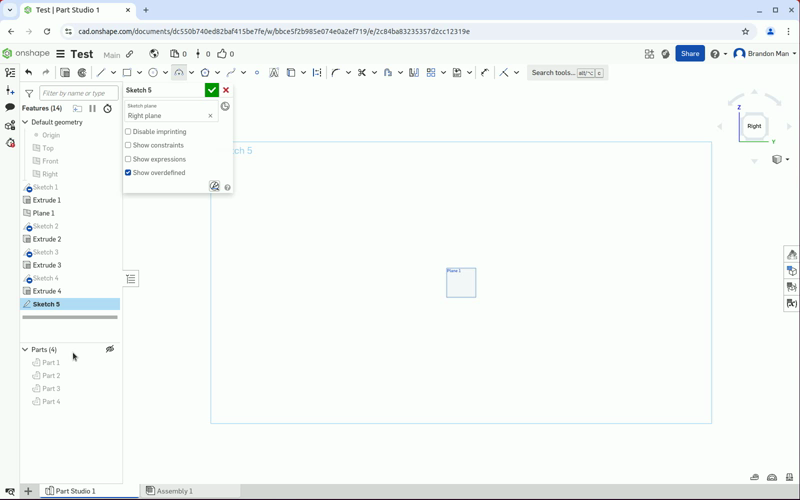
mouse_move(410, 226)
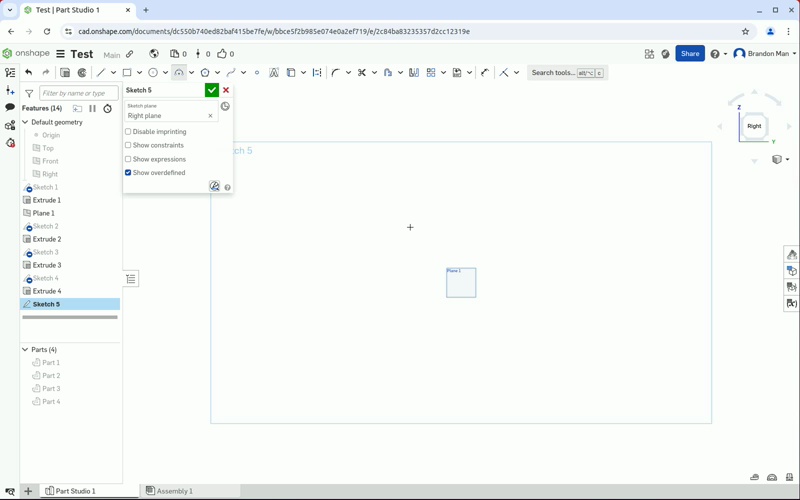
click(410, 226)
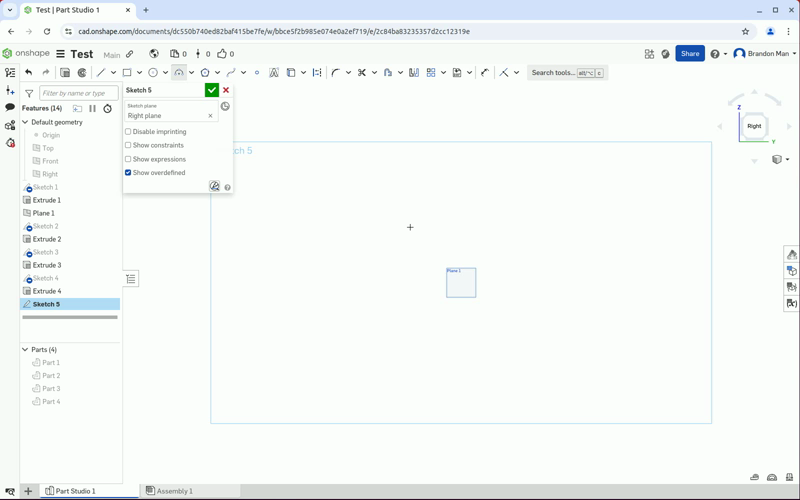
key_up(shift)
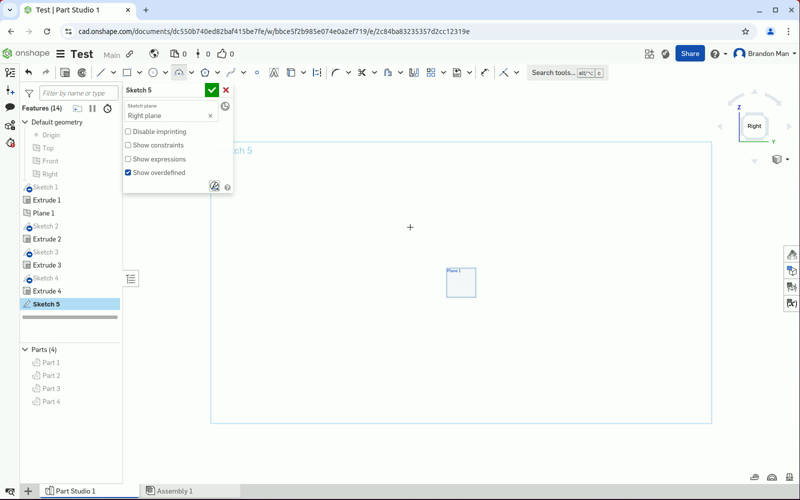
key_down(shift)
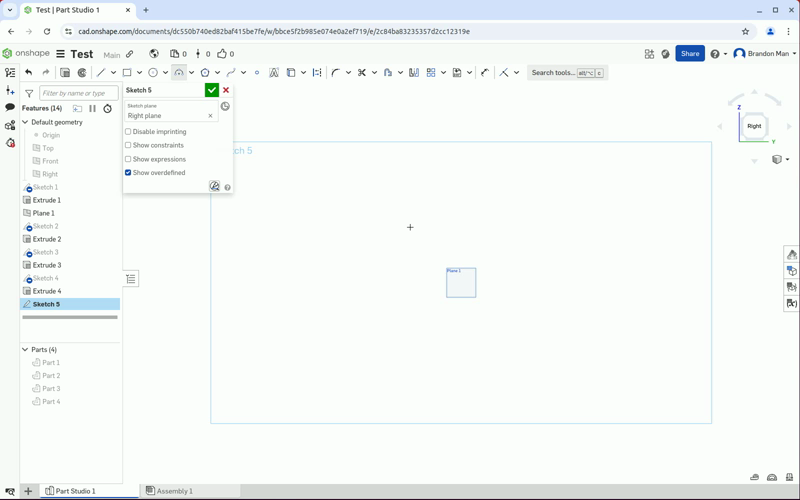
mouse_move(445, 226)
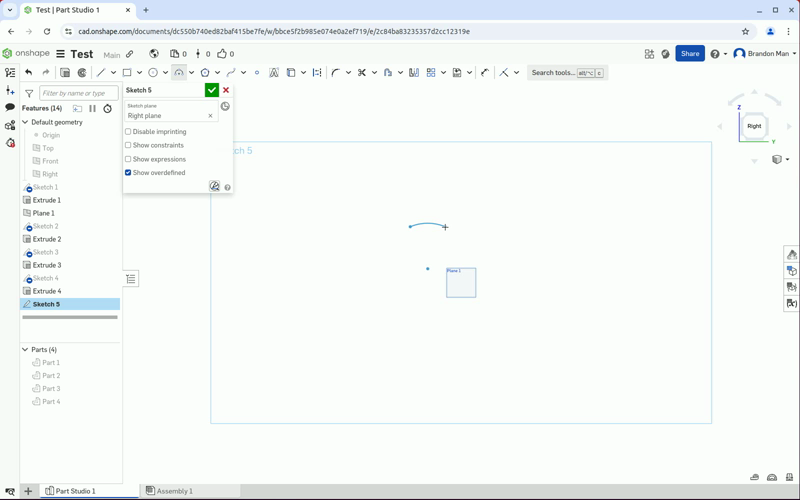
click(445, 226)
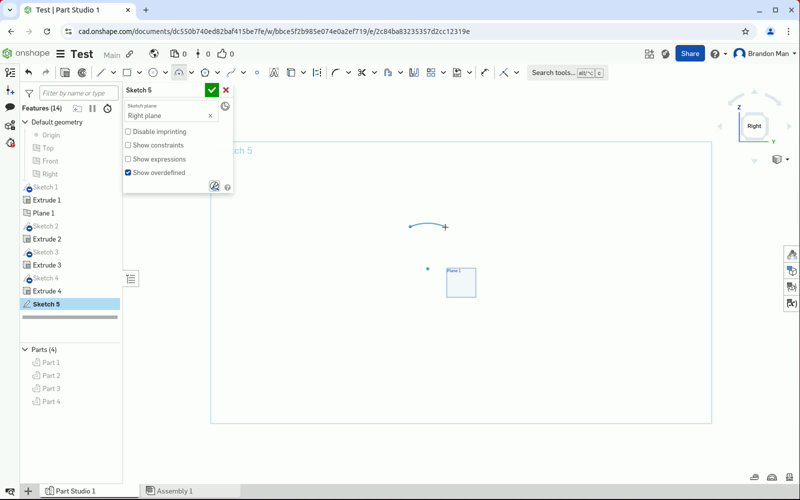
mouse_move(427, 243)
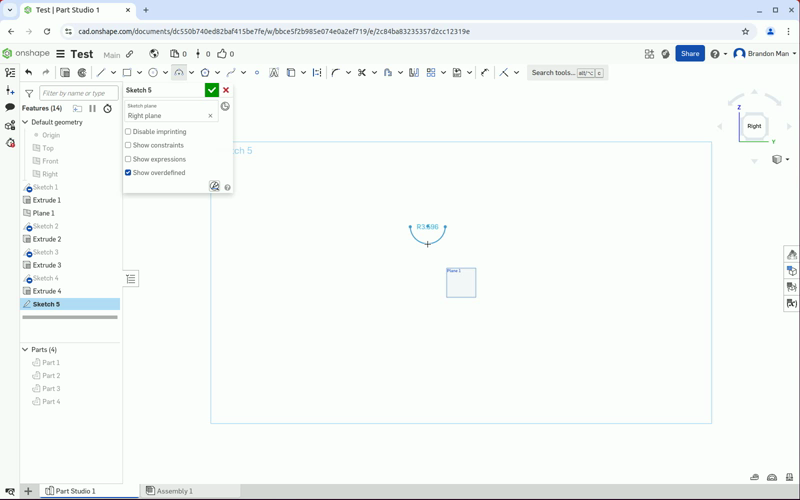
click(427, 243)
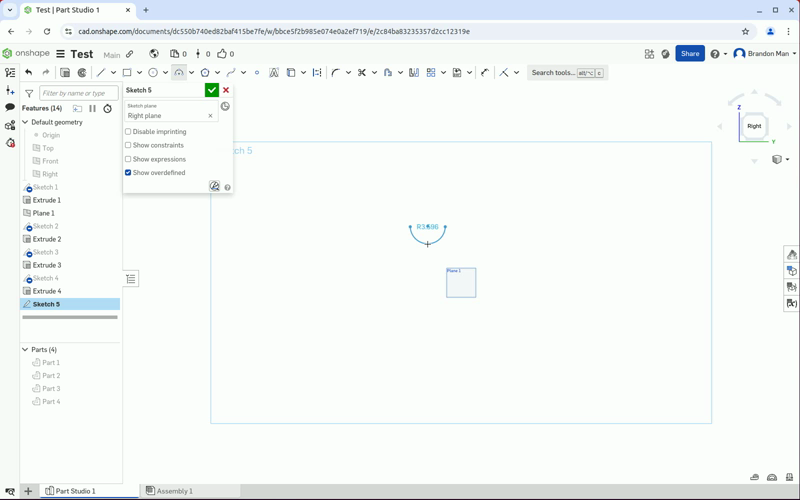
key_up(shift)
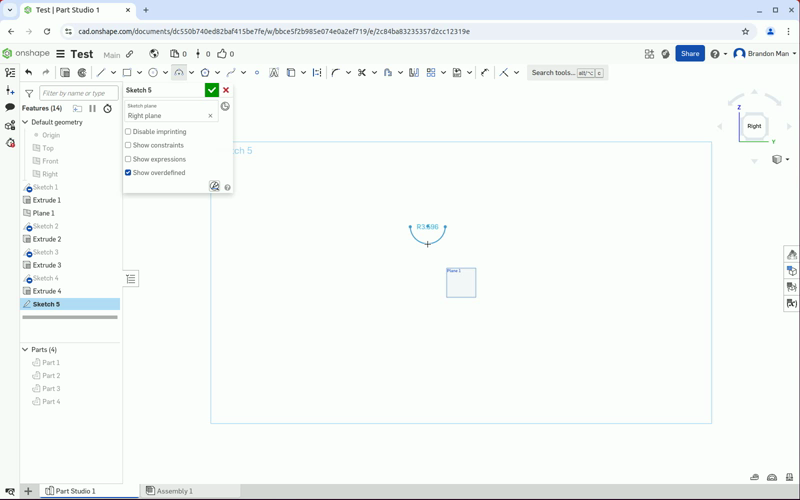
key(esc)
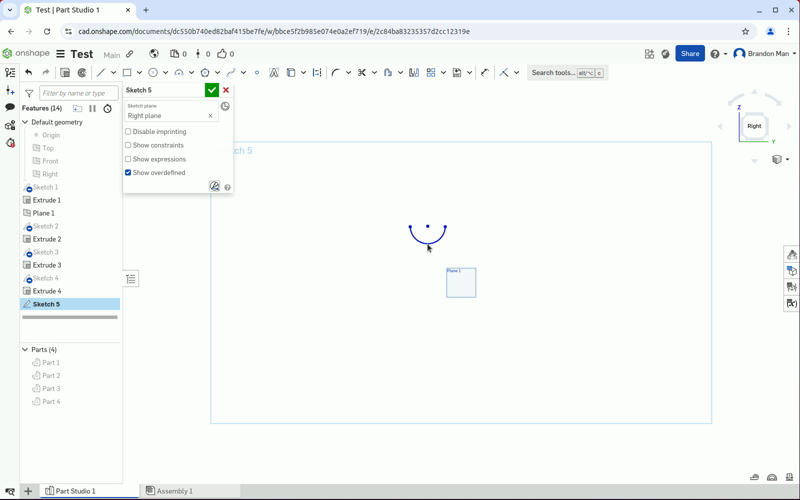
key(l)
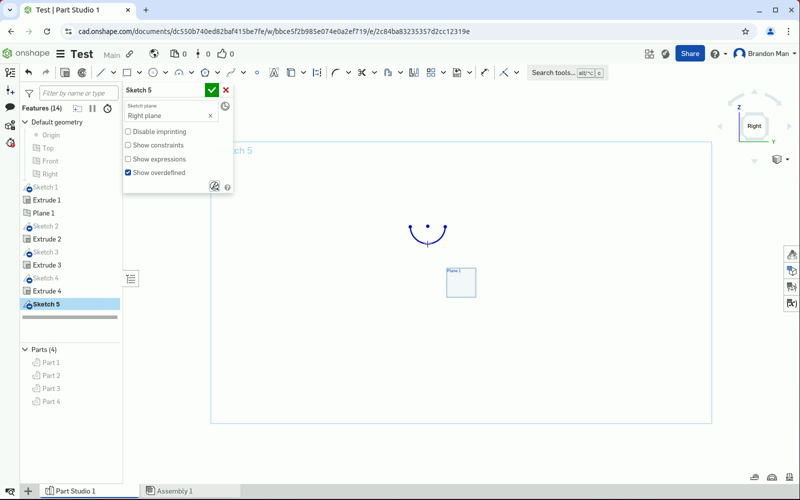
mouse_move(445, 226)
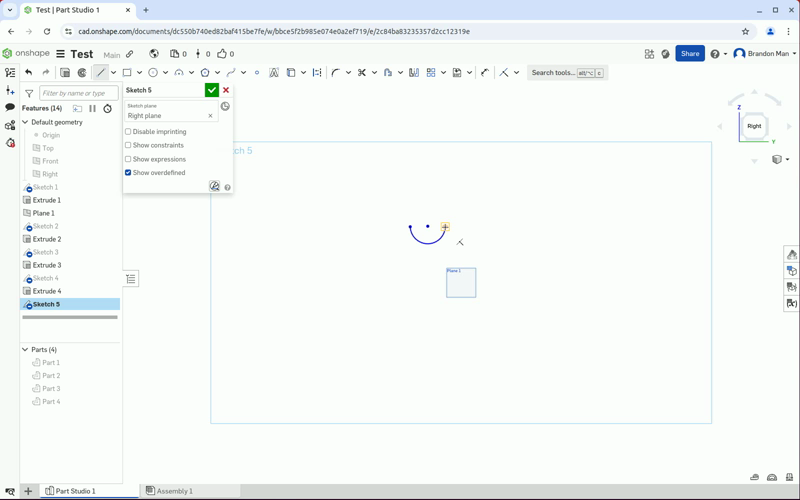
click(445, 226)
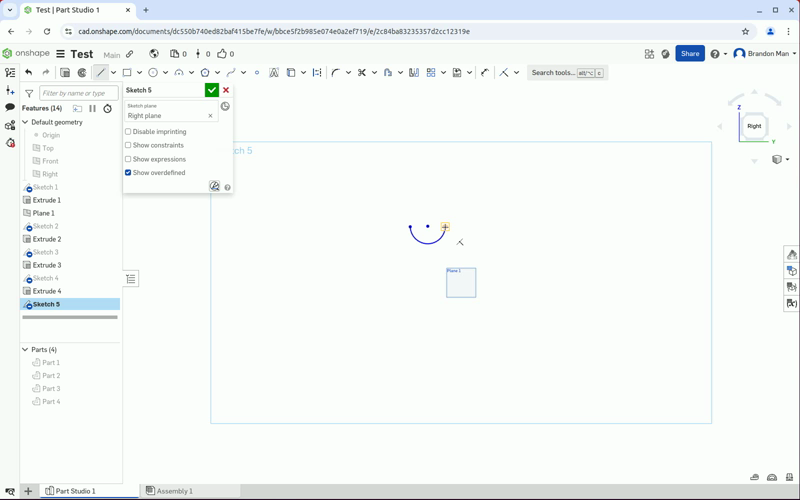
key_down(shift)
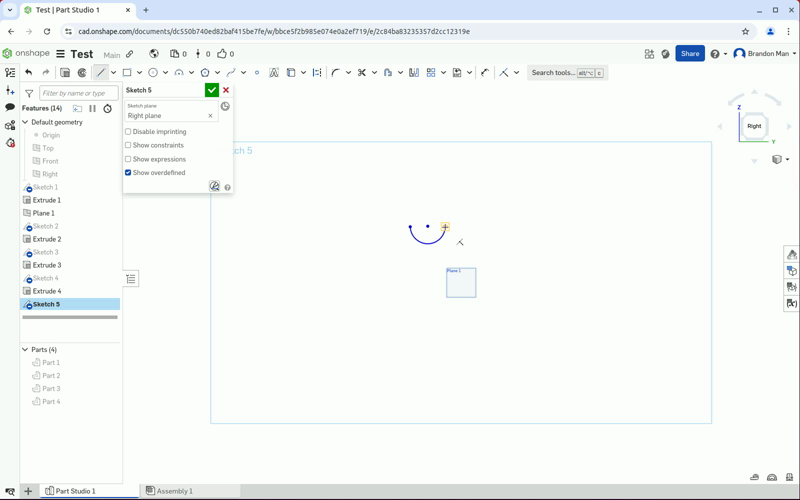
mouse_move(475, 226)
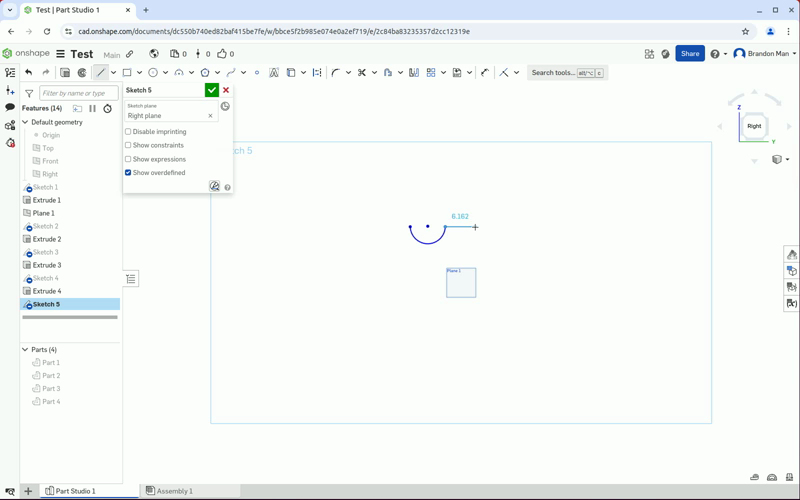
mouse_move(428, 226)
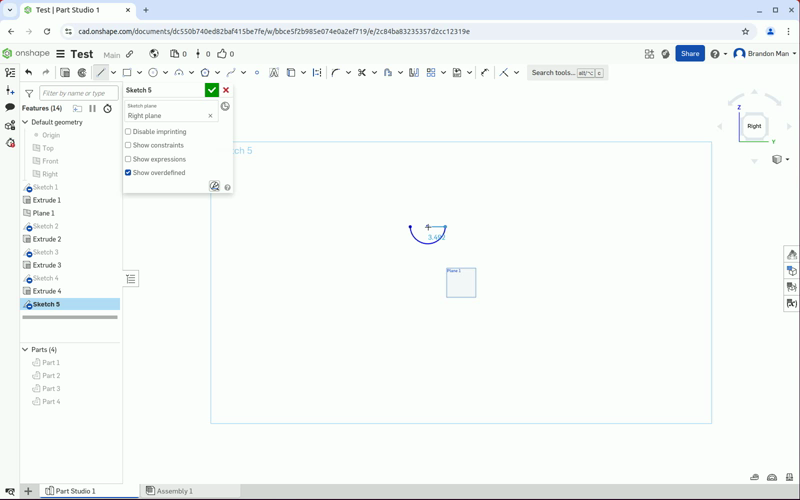
click(428, 226)
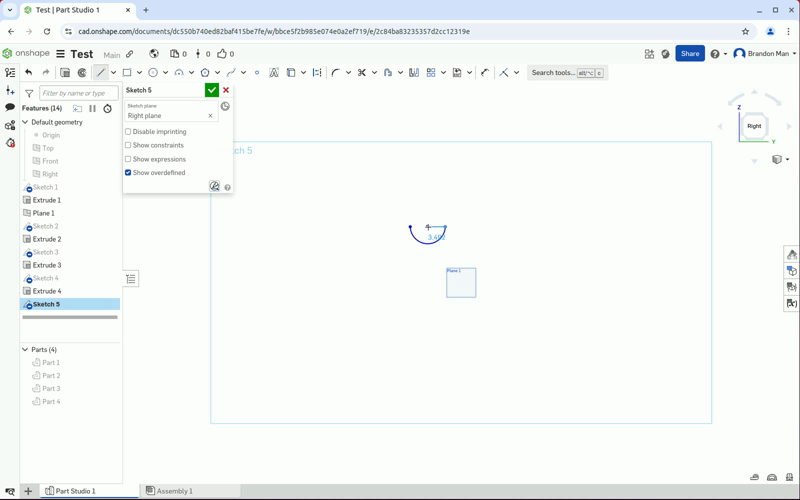
key_up(shift)
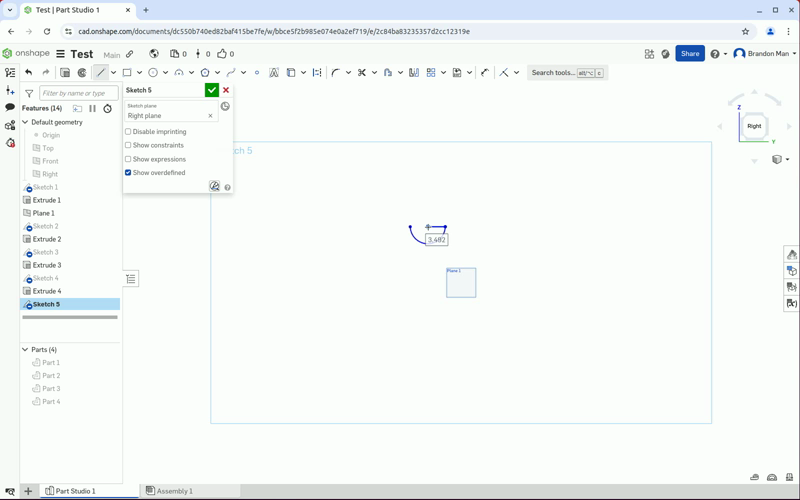
mouse_move(458, 226)
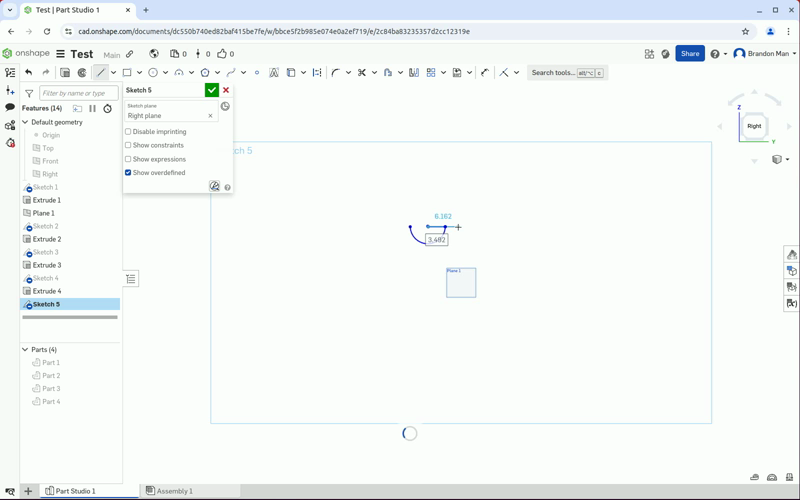
key_down(shift)
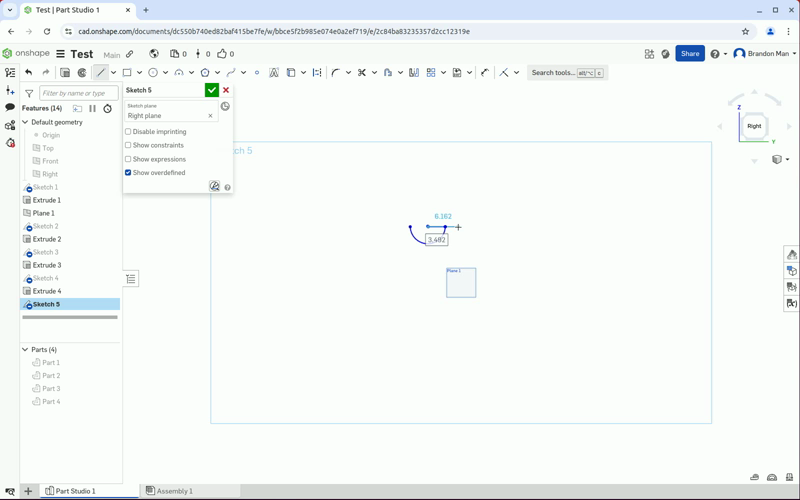
mouse_move(410, 226)
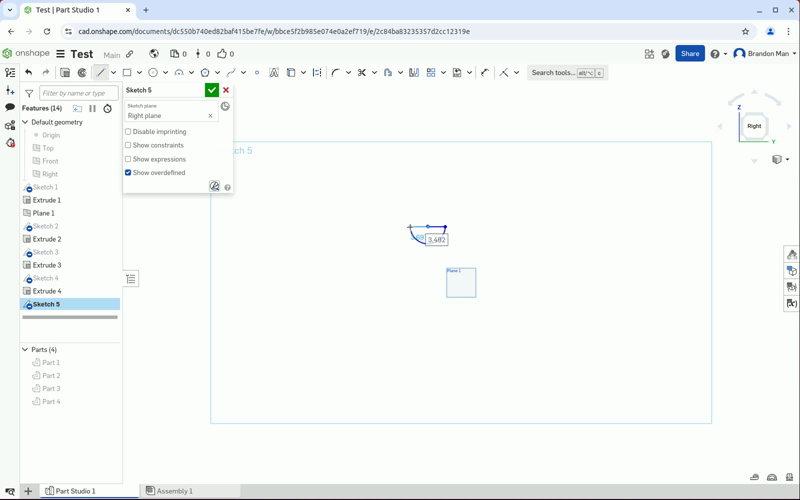
key_up(shift)
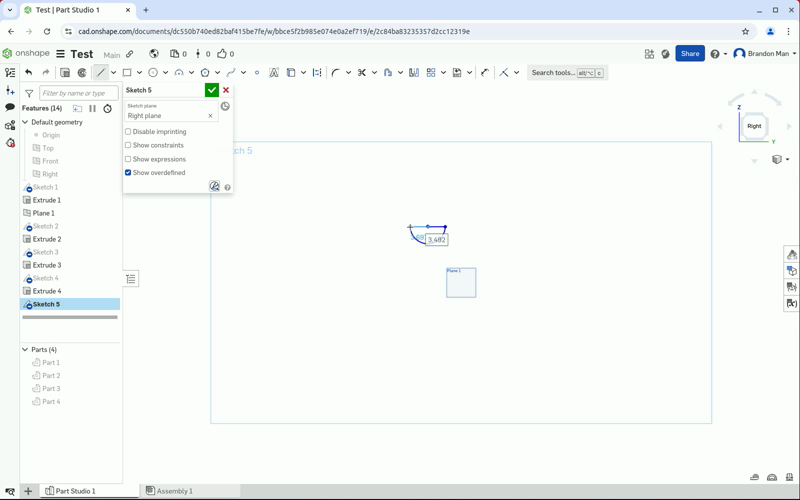
click(410, 226)
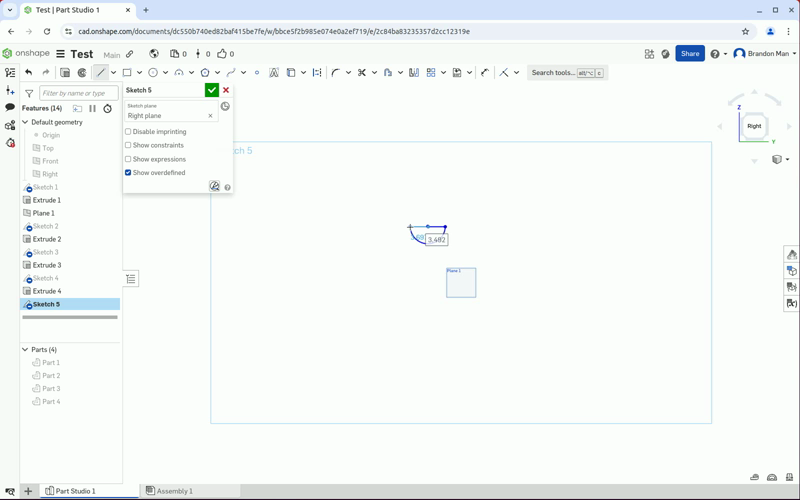
key(esc)
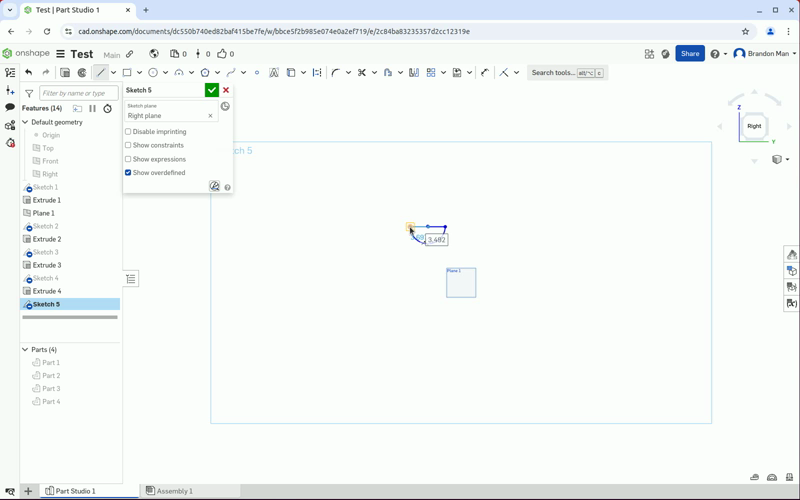
mouse_move(424, 234)
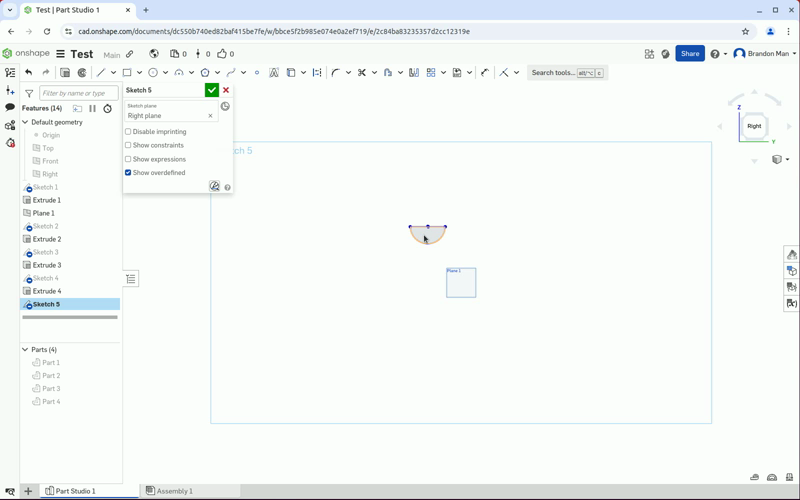
scroll(6)
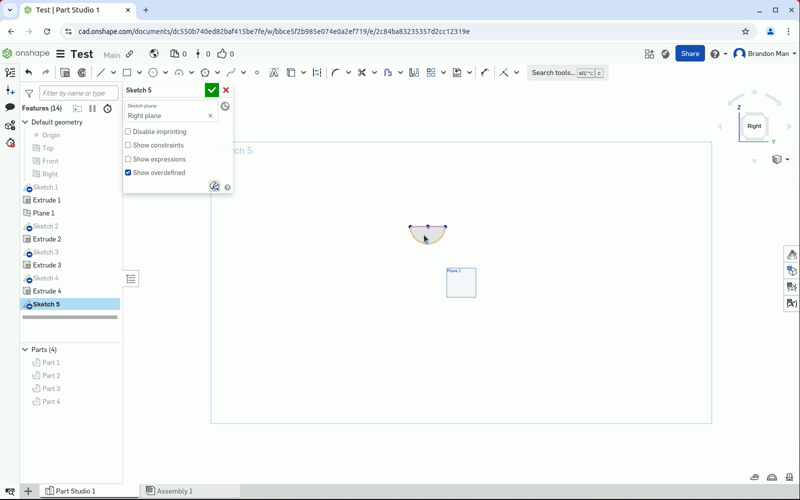
scroll(6)
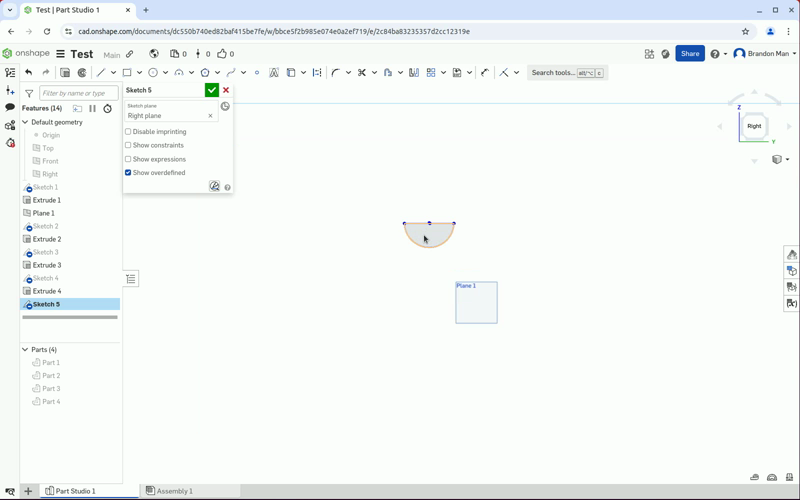
scroll(6)
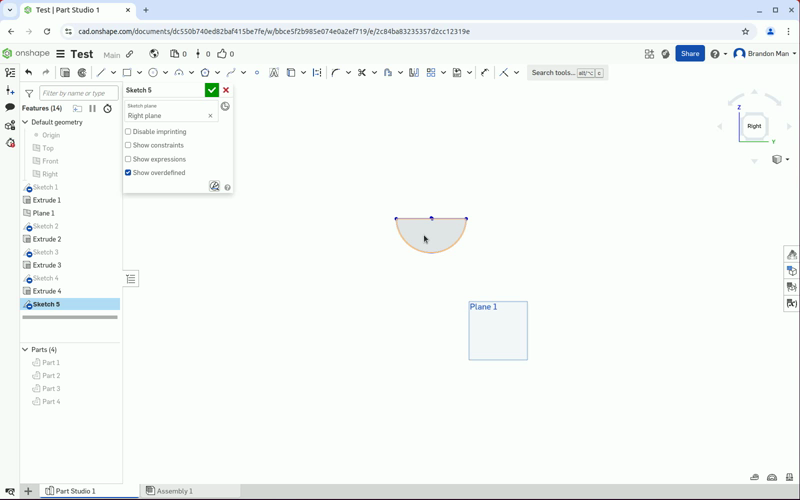
scroll(6)
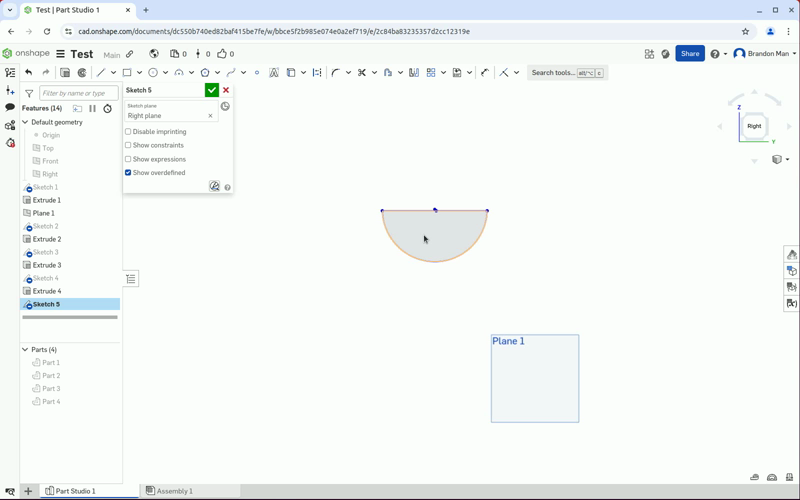
scroll(6)
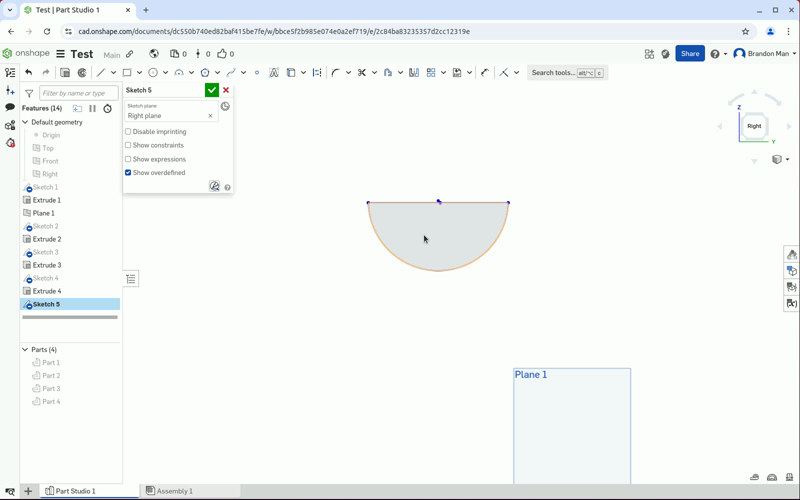
scroll(6)
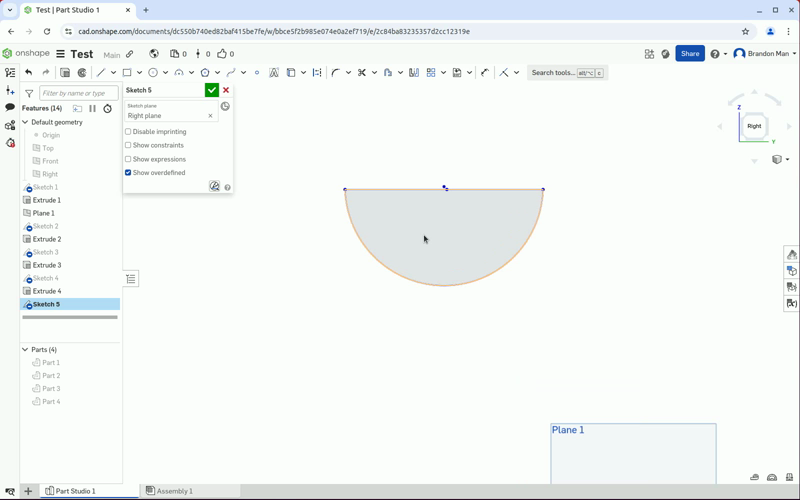
scroll(6)
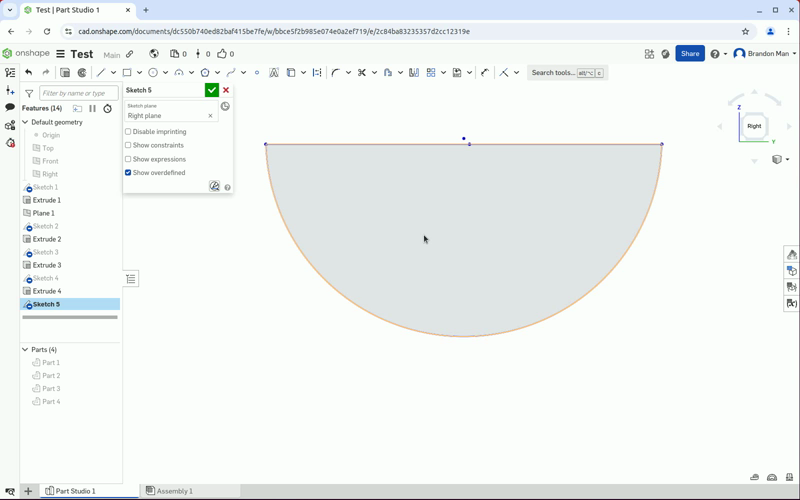
click(424, 234)
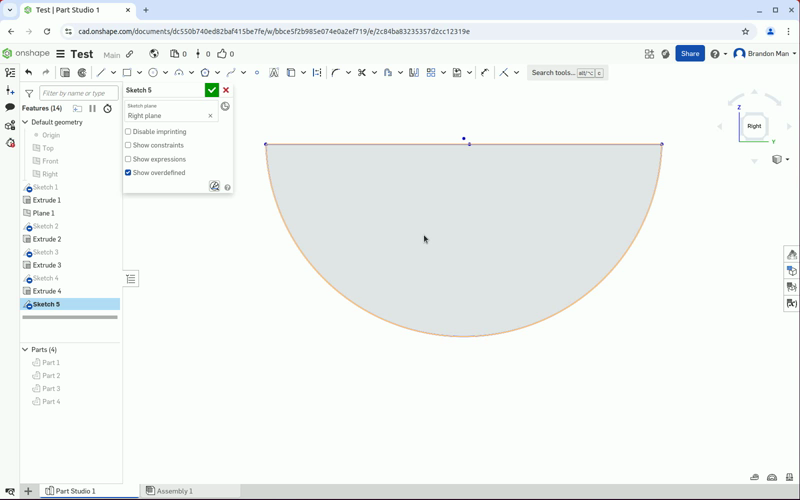
scroll(-6)
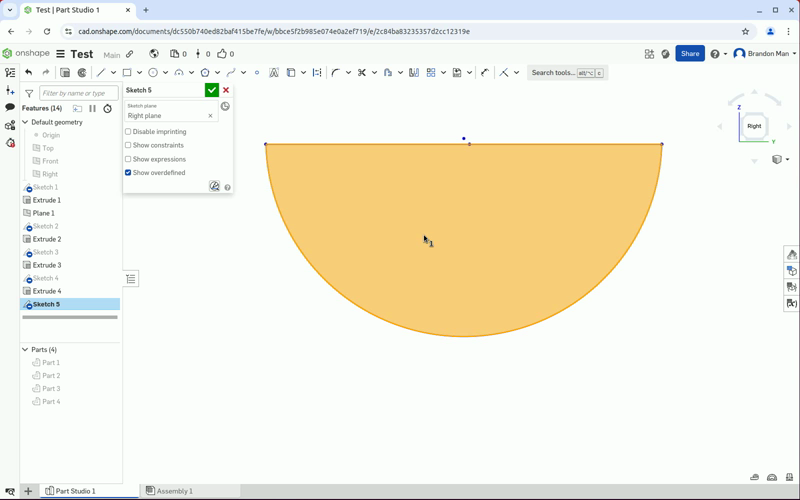
scroll(-6)
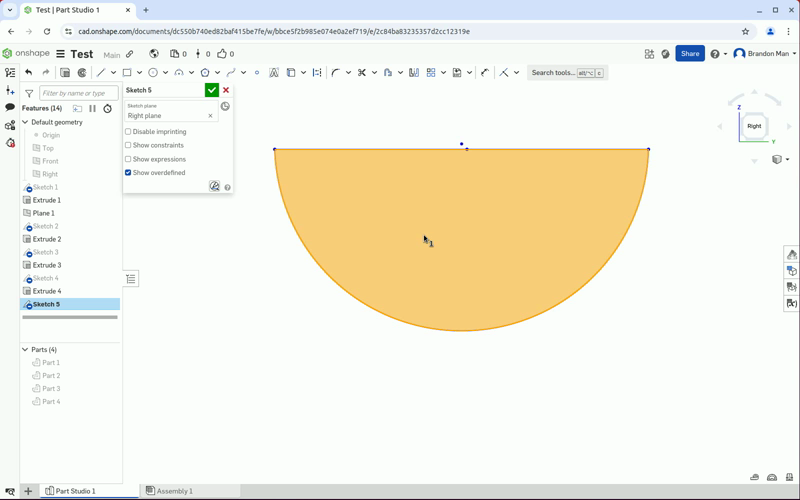
scroll(-6)
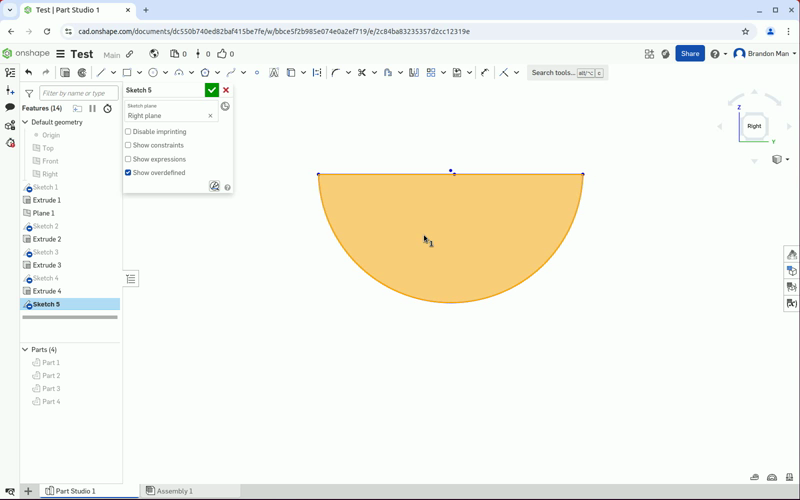
scroll(-6)
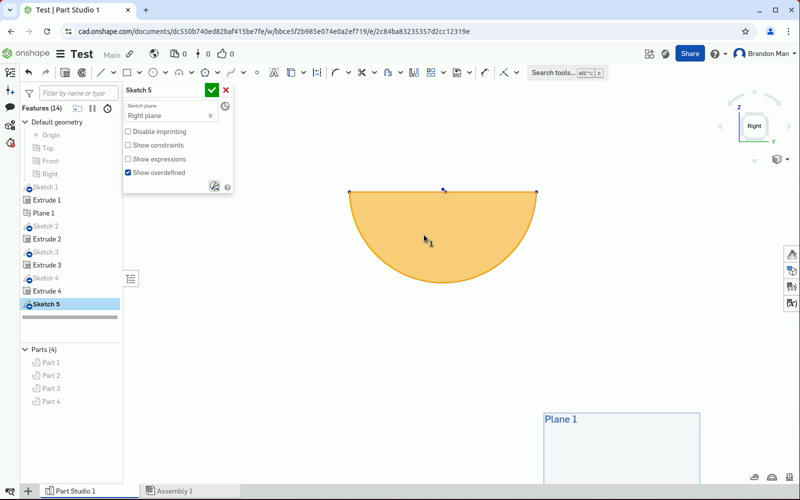
scroll(-6)
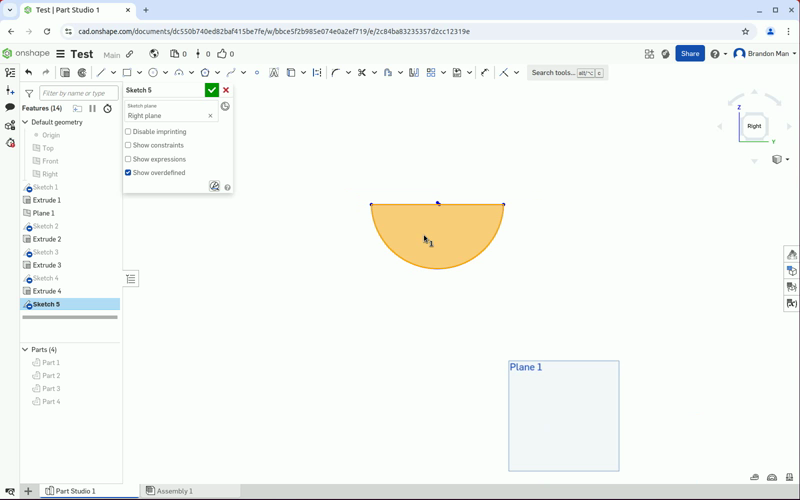
scroll(-6)
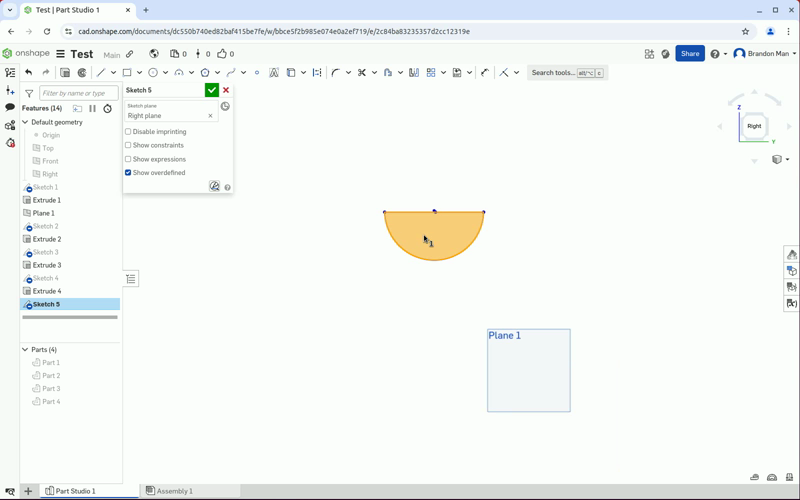
scroll(-6)
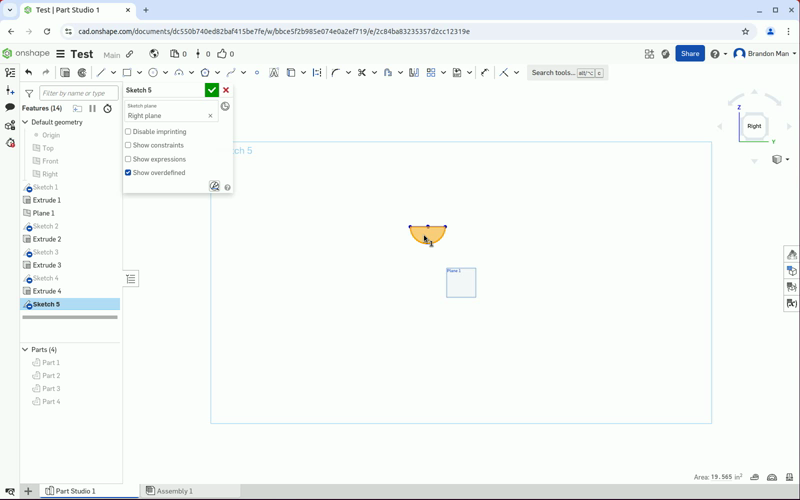
mouse_move(73, 352)
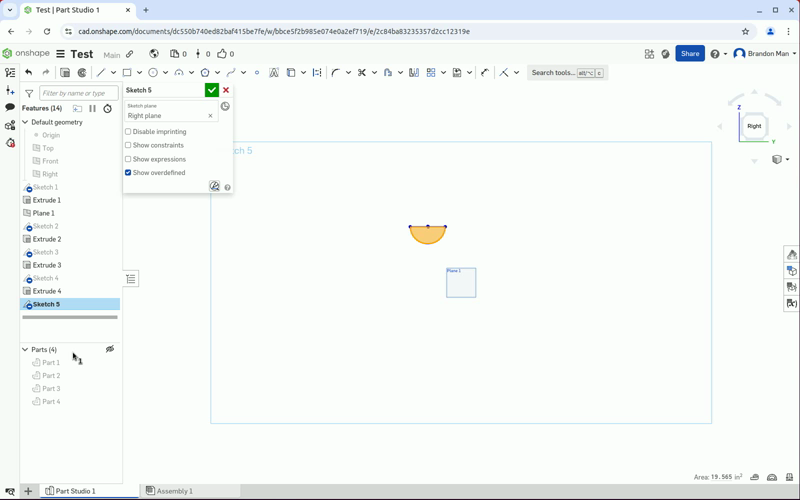
key(shift+y)
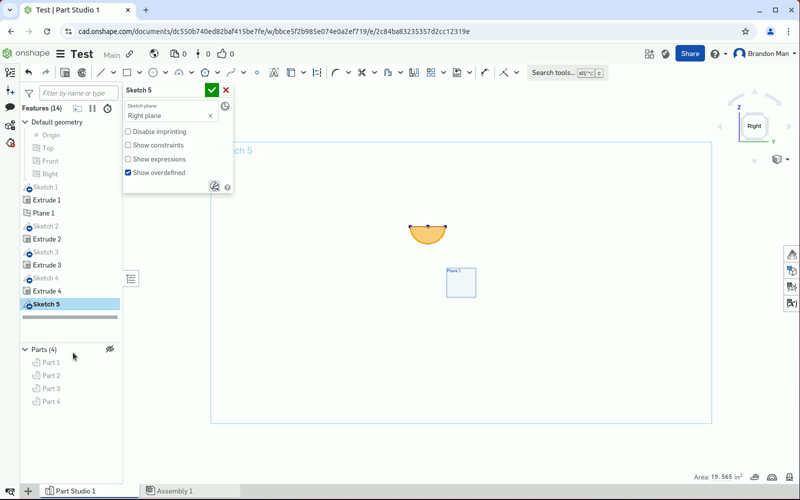
key(shift+e)
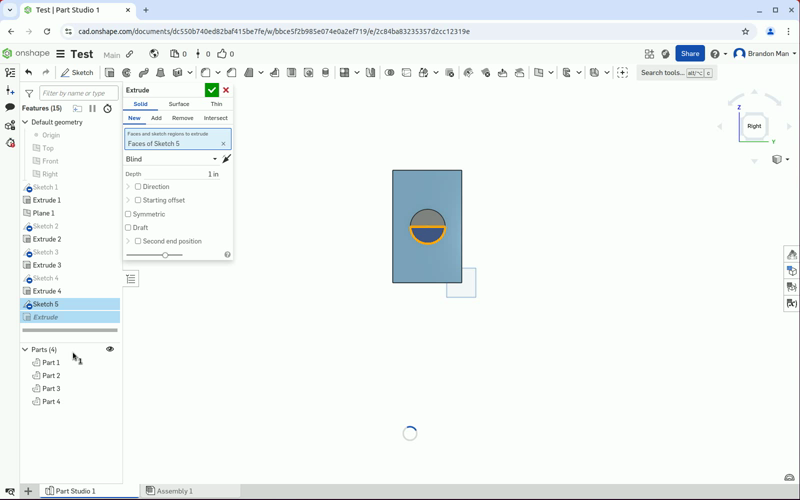
mouse_move(143, 106)
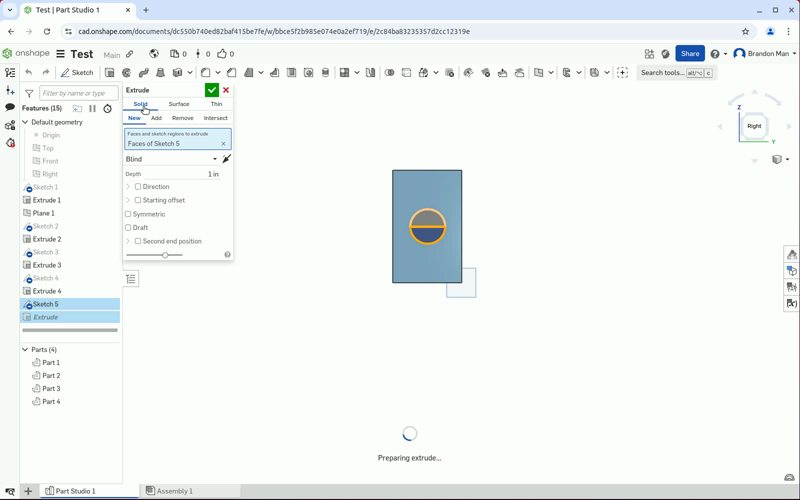
click(143, 106)
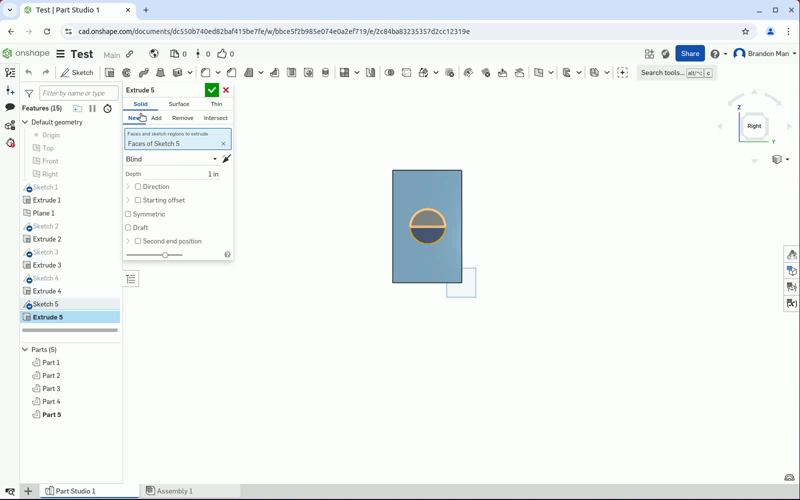
mouse_move(137, 120)
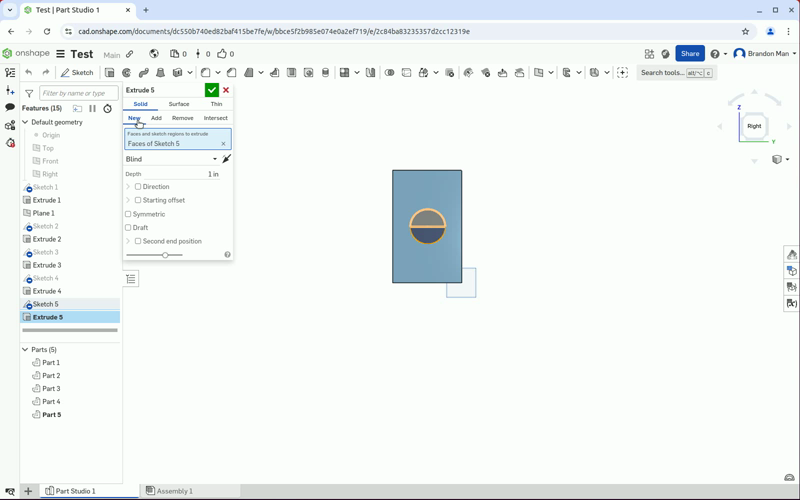
click(137, 120)
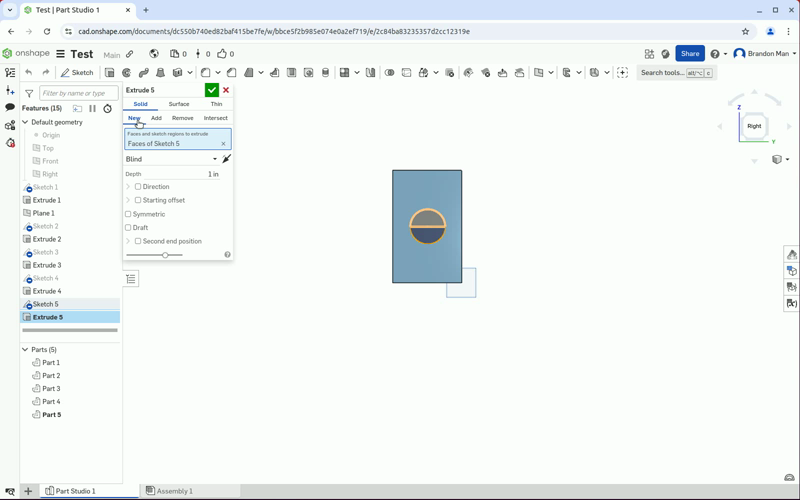
key(tab, 4)
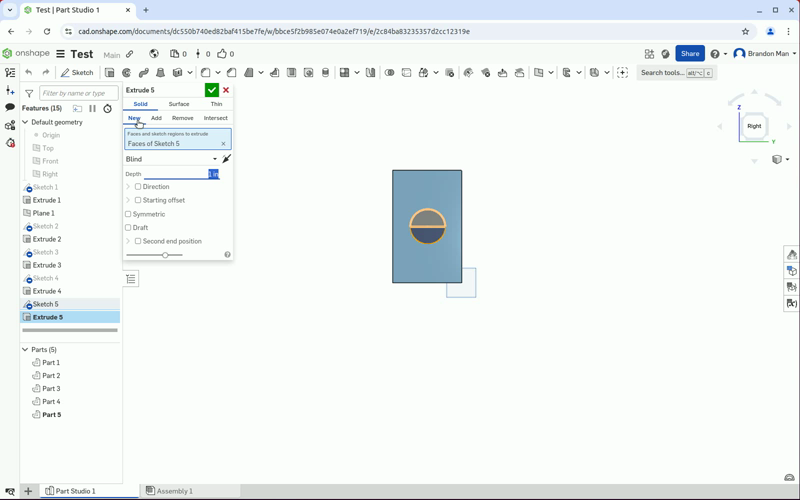
text(4.574)
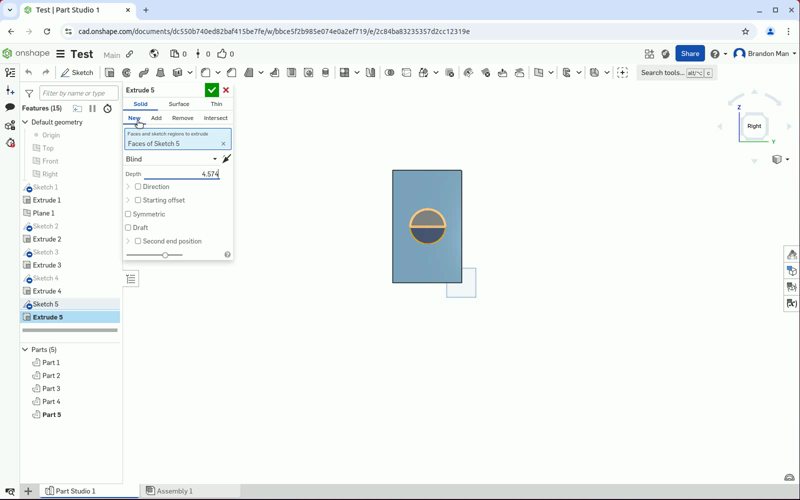
key(enter)
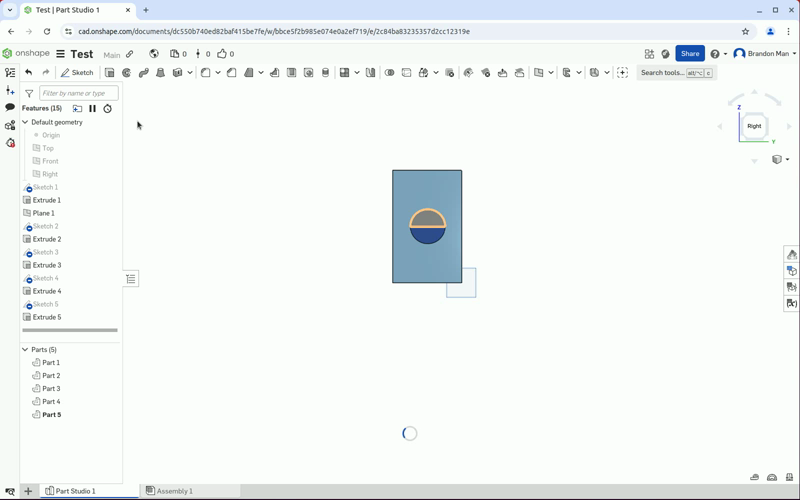
key(shift+h)
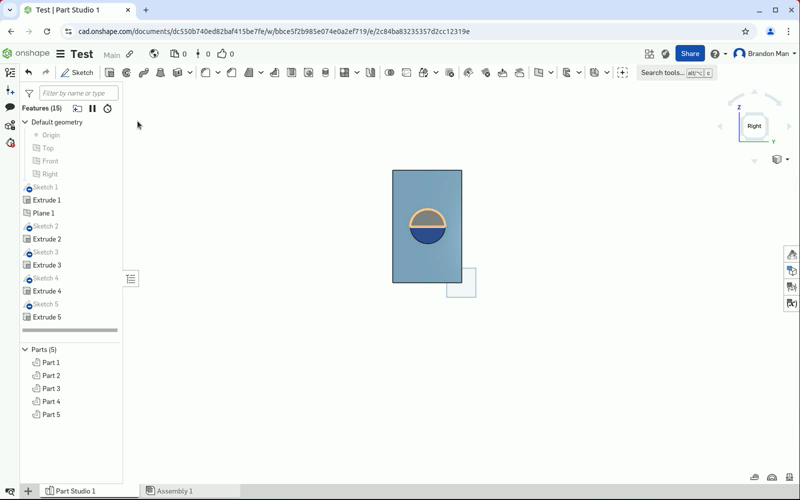
key(shift+h)
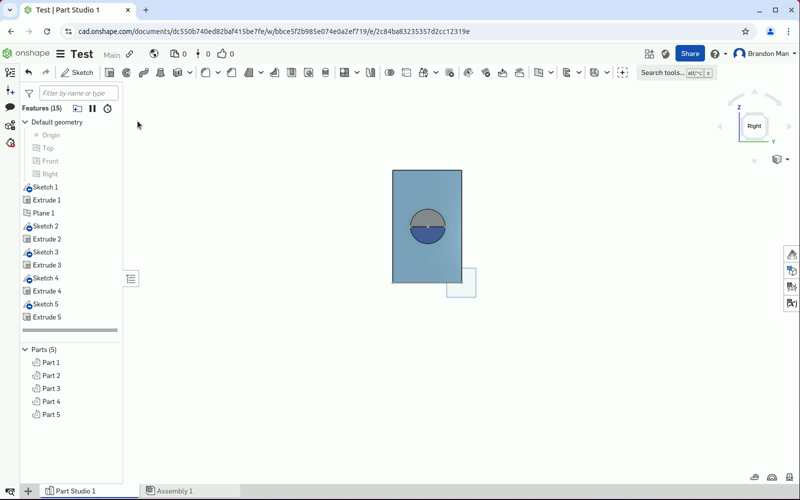
key(shift+7)
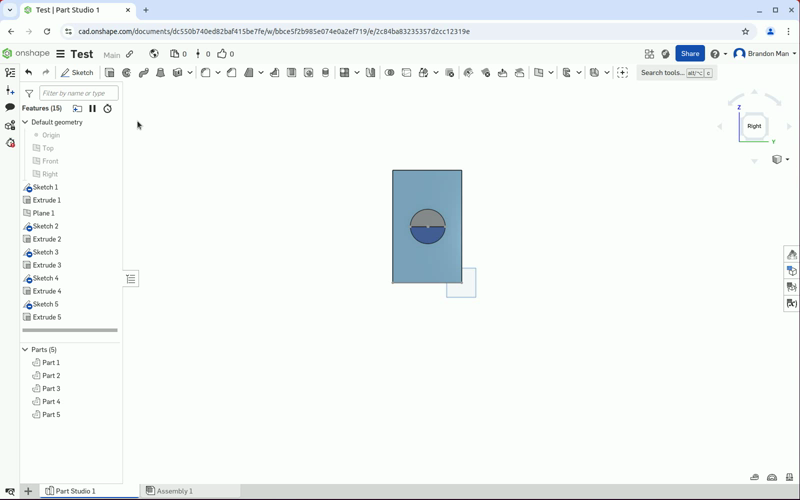
key(right, 2)
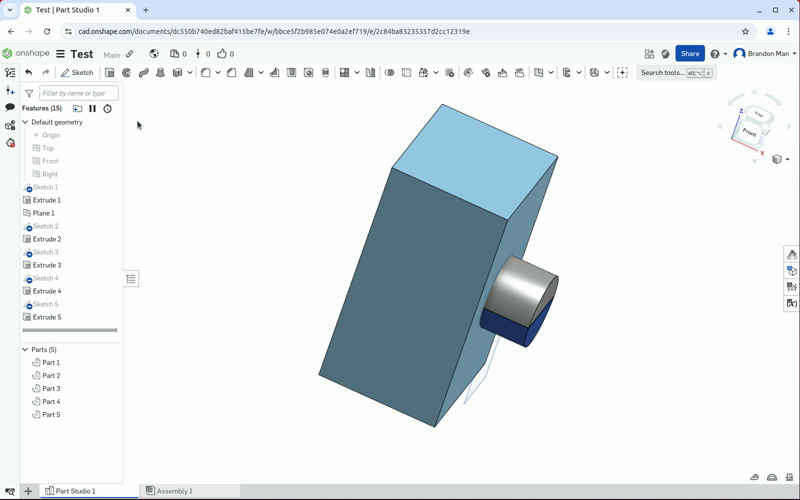
key(down, 2)
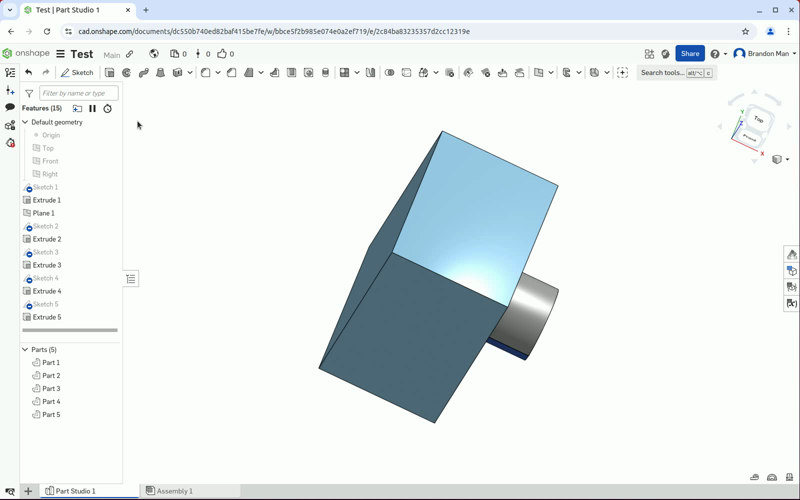
key(up, 2)
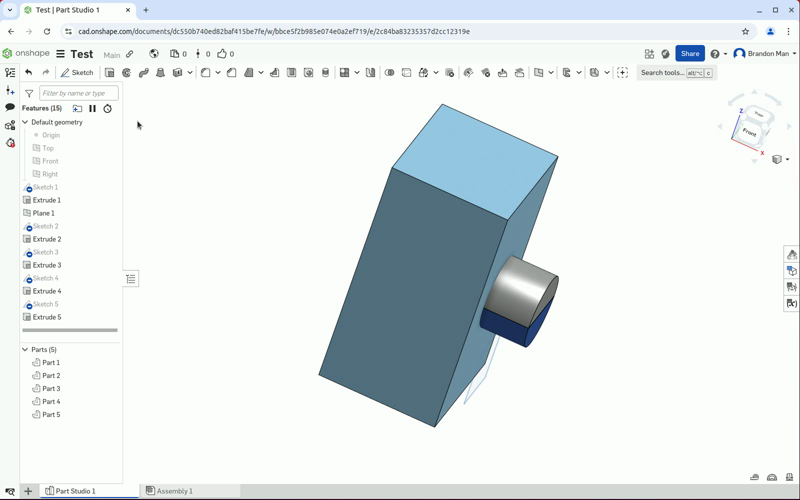
key(left, 2)
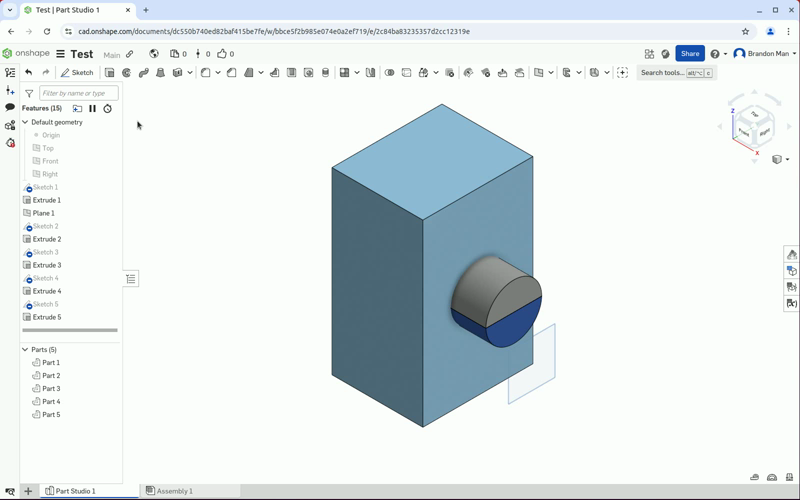
mouse_move(73, 189)
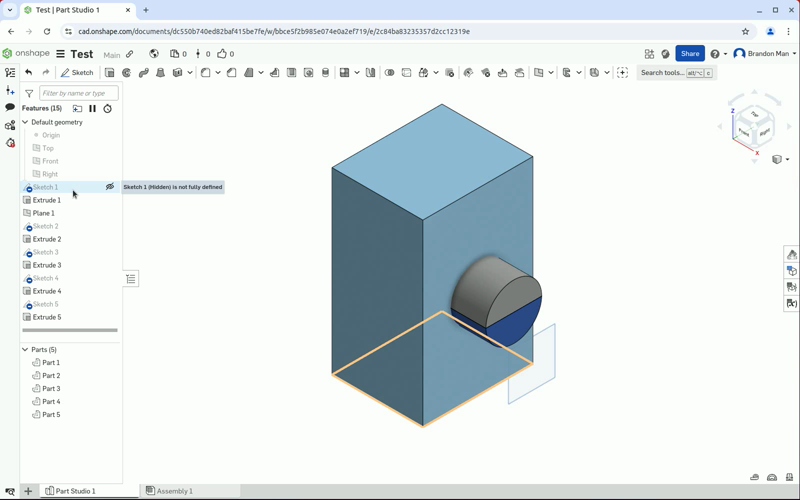
click(73, 189)